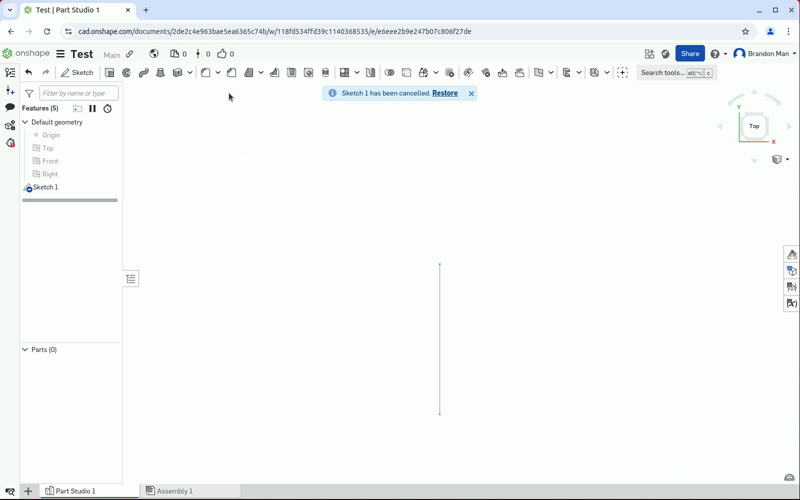
key(shift+h)
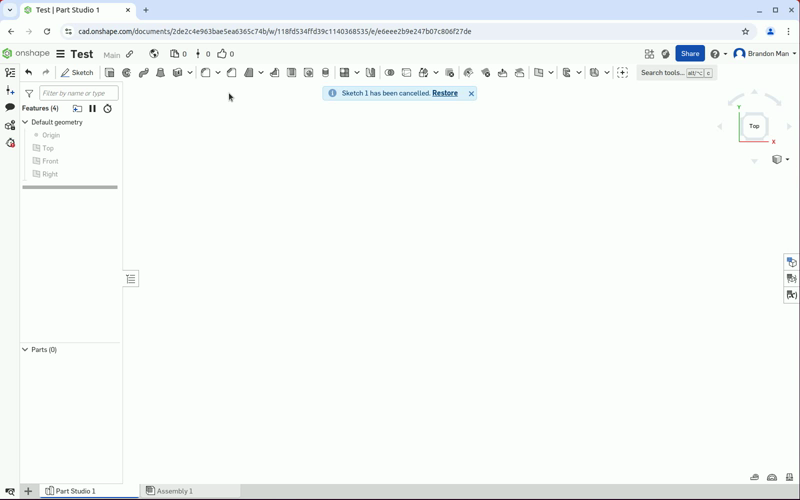
mouse_move(73, 352)
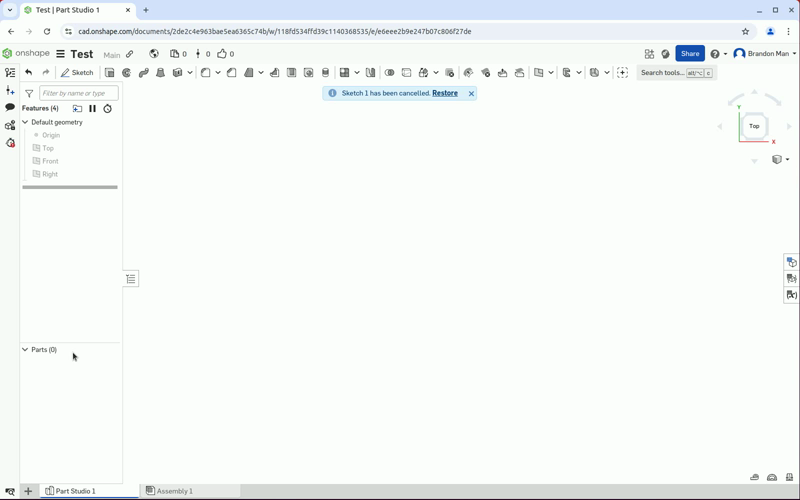
key(y)
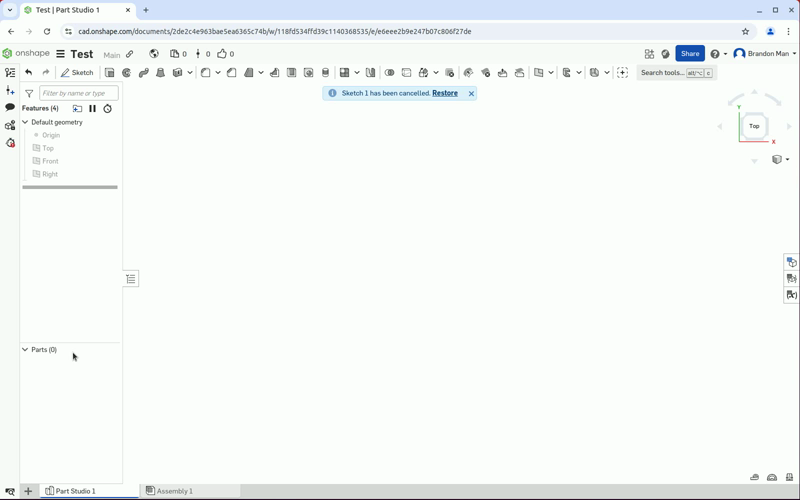
key(shift+p)
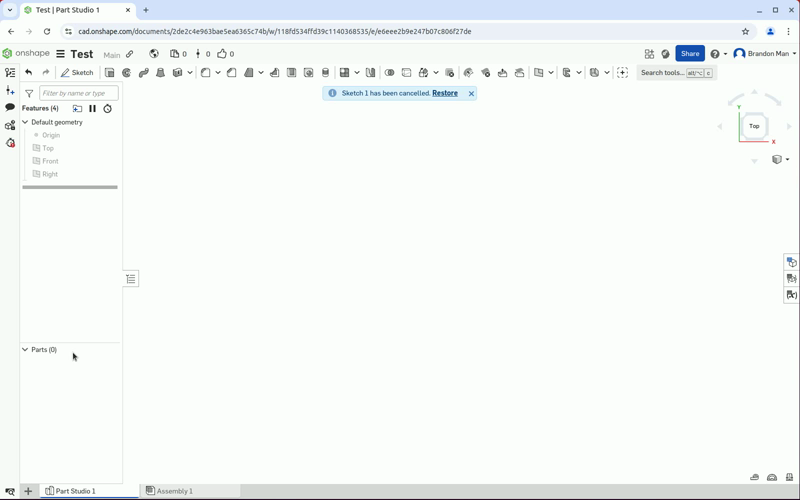
key(space)
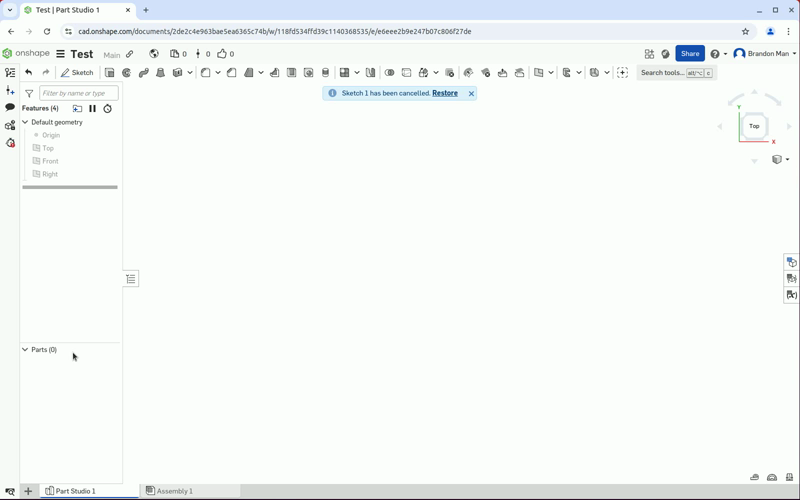
key_down(shift)
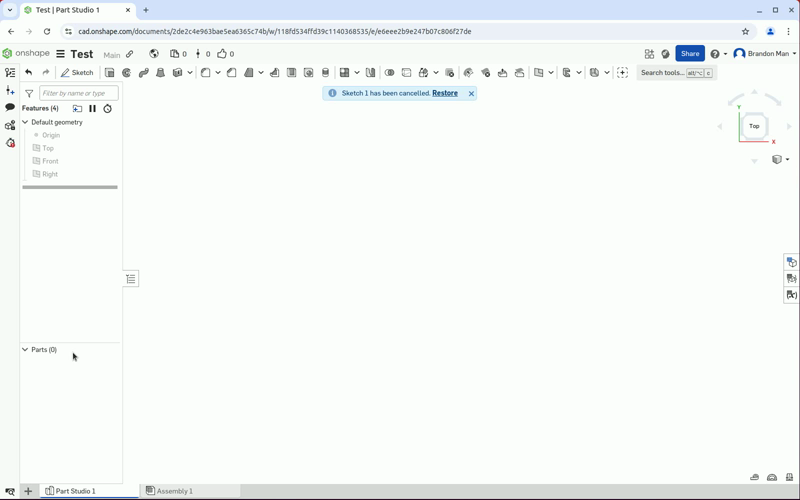
key(up)
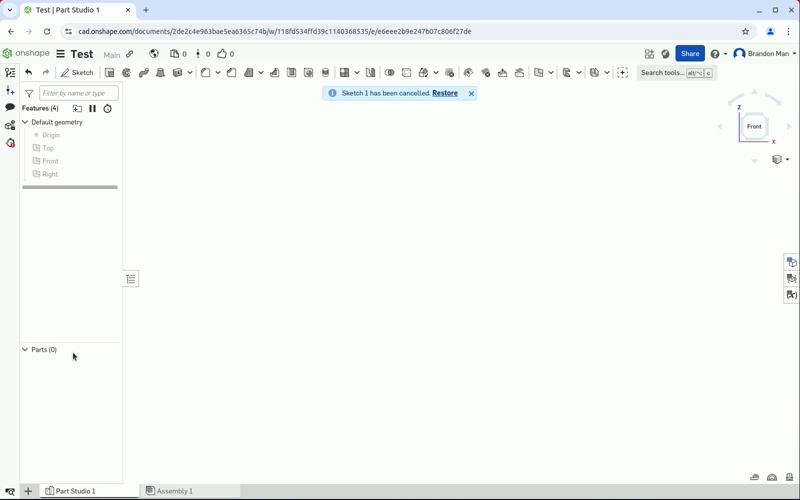
key_up(shift)
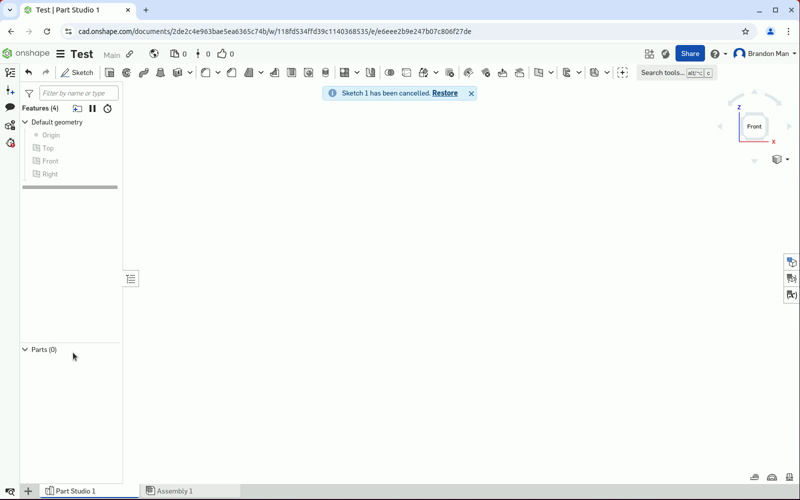
key(space)
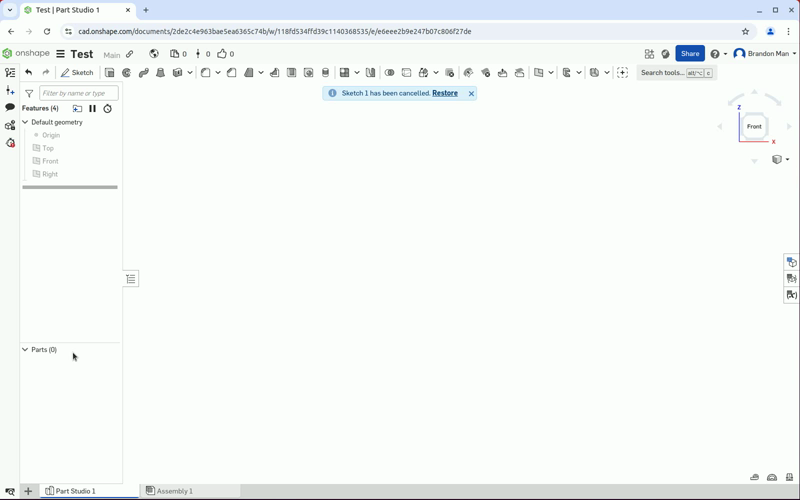
key_down(shift)
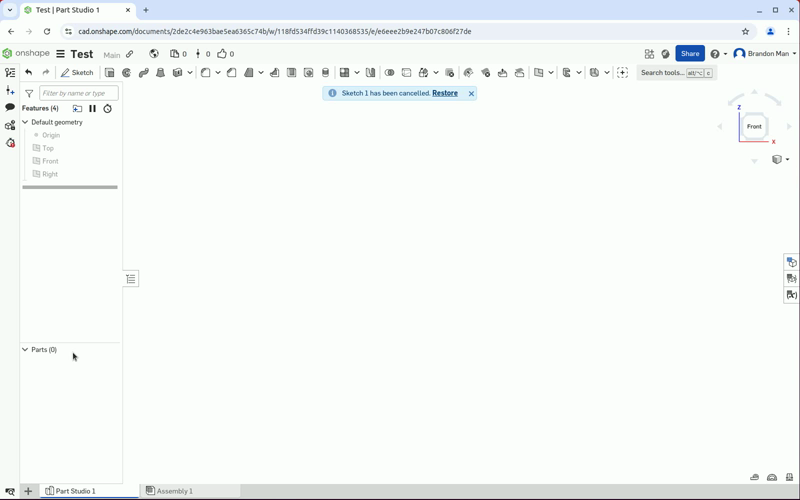
key(left)
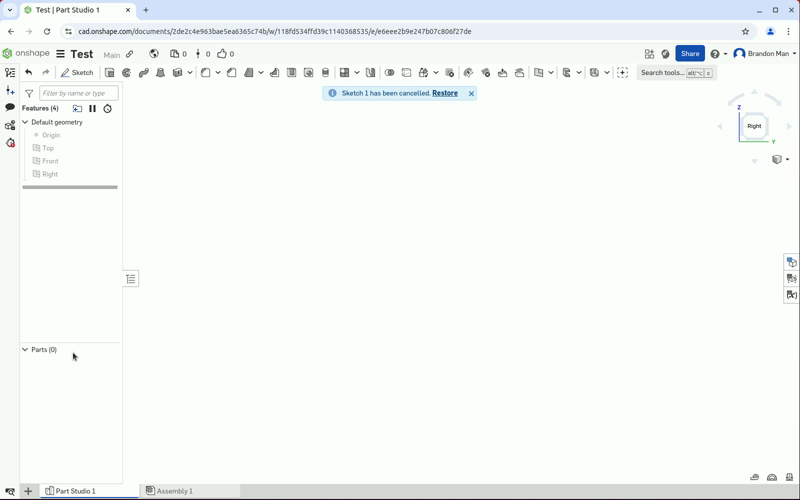
key_up(shift)
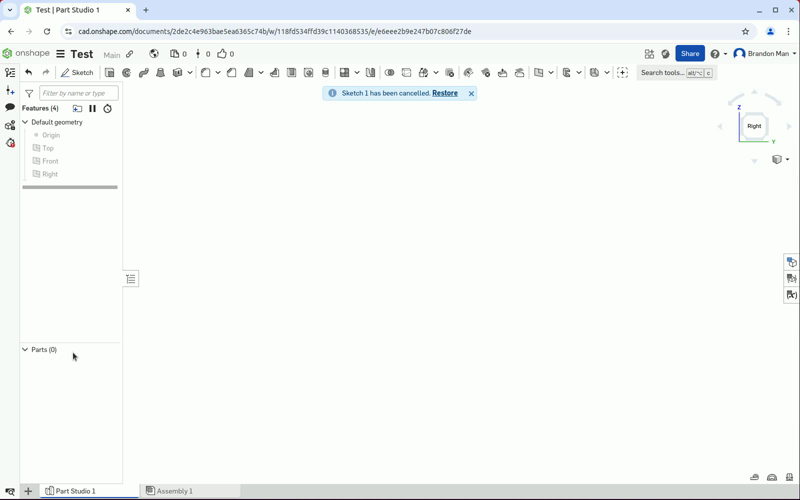
mouse_move(73, 352)
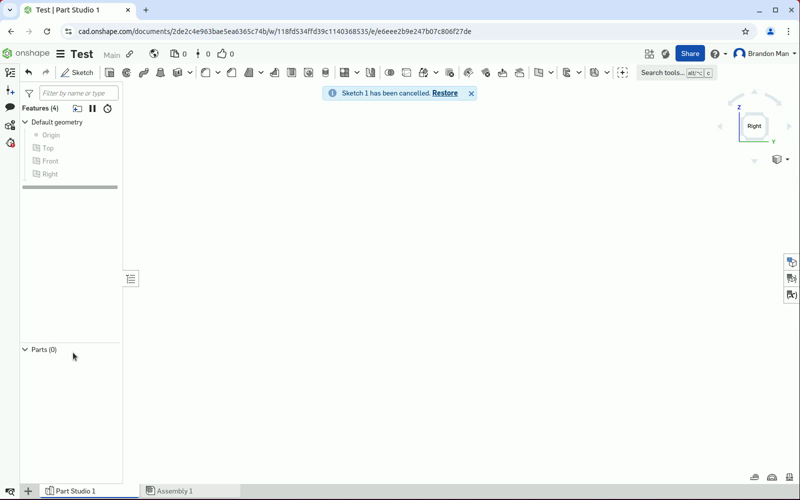
key(shift+y)
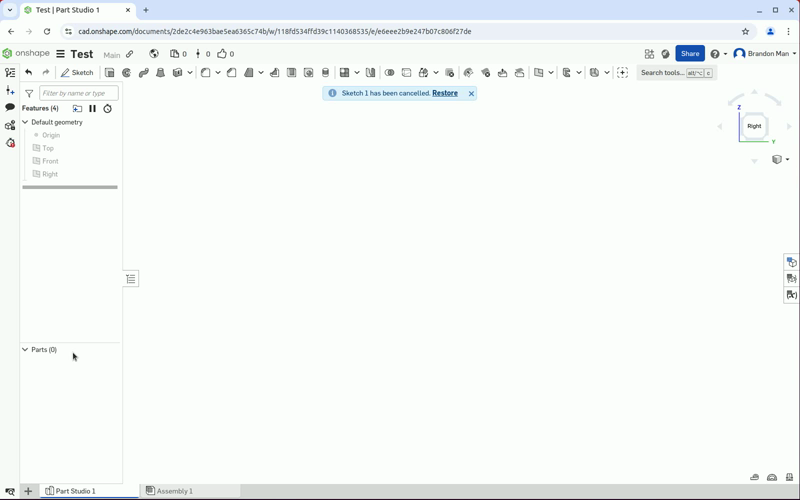
key(shift+s)
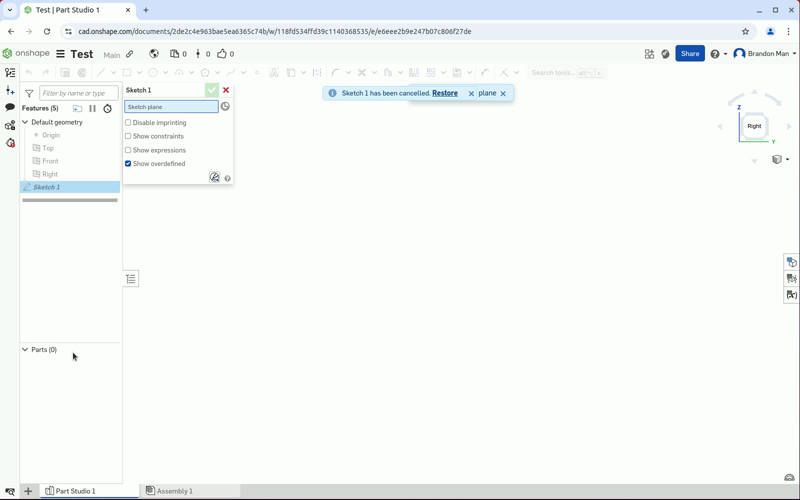
mouse_move(73, 176)
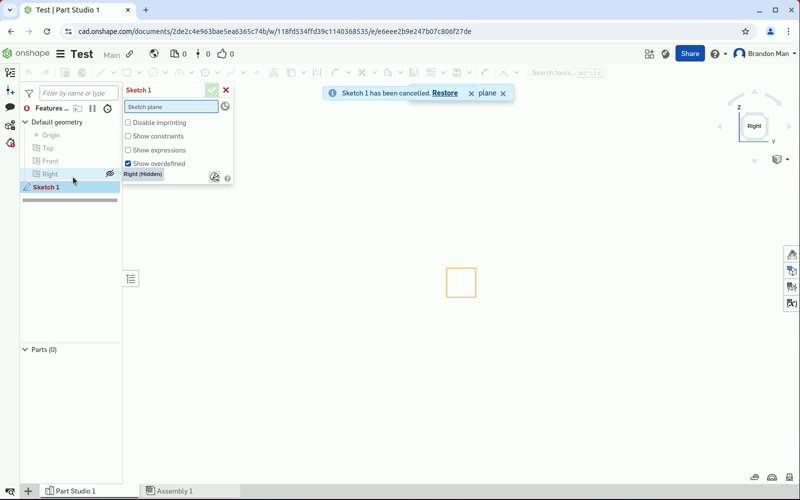
click(73, 176)
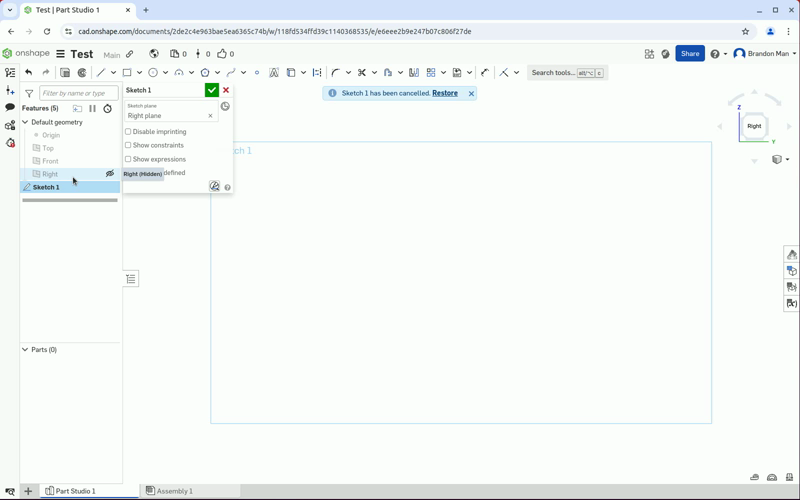
mouse_move(73, 352)
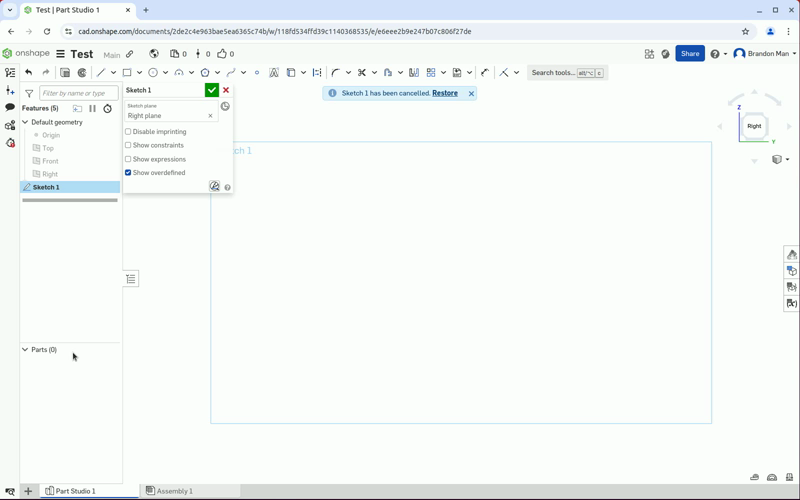
key(y)
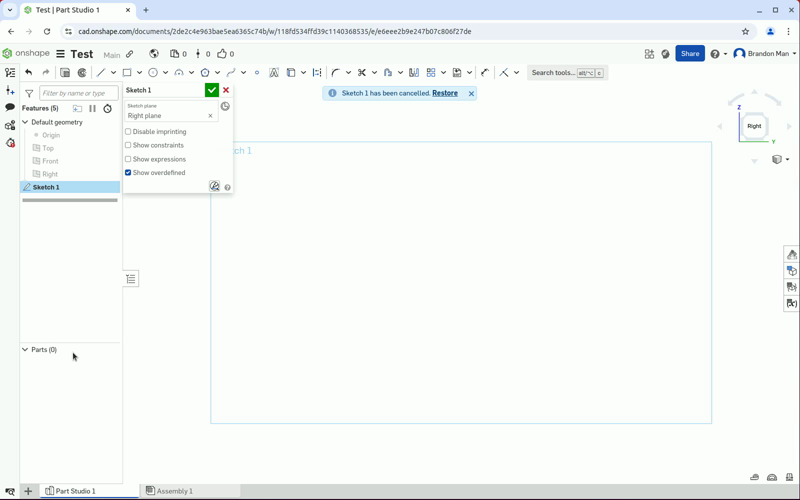
key(l)
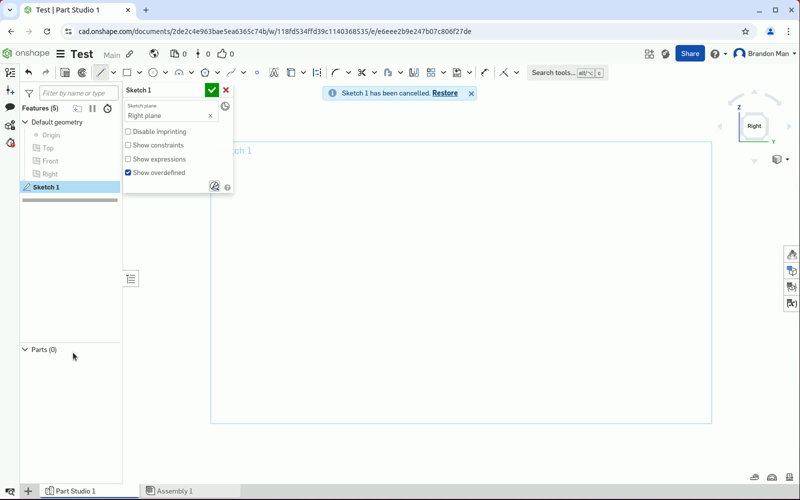
key_down(shift)
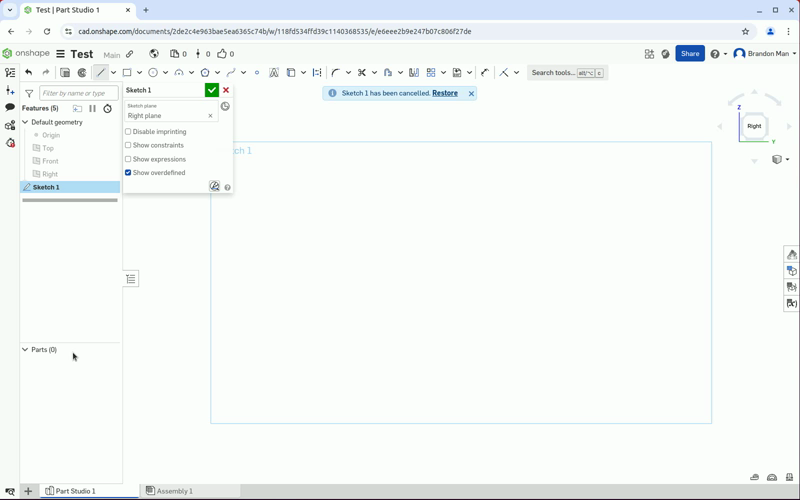
mouse_move(348, 293)
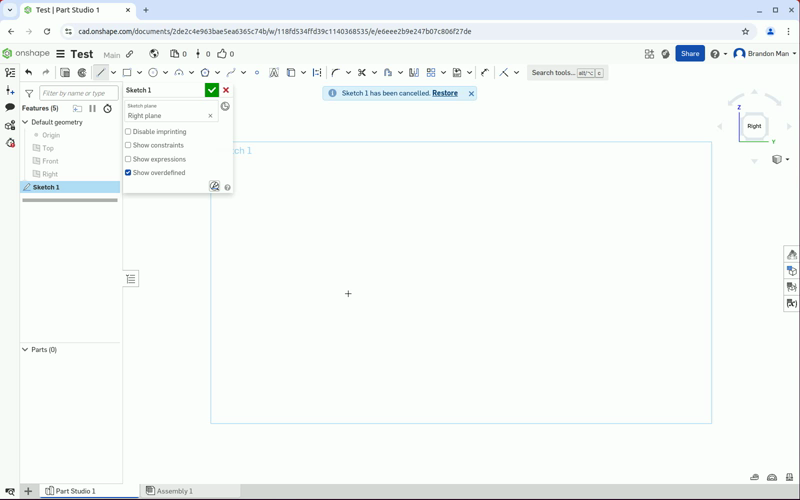
click(348, 293)
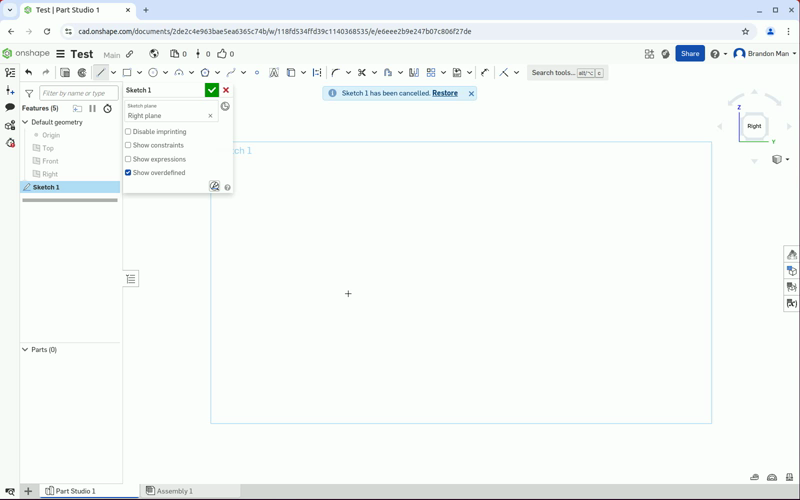
key_up(shift)
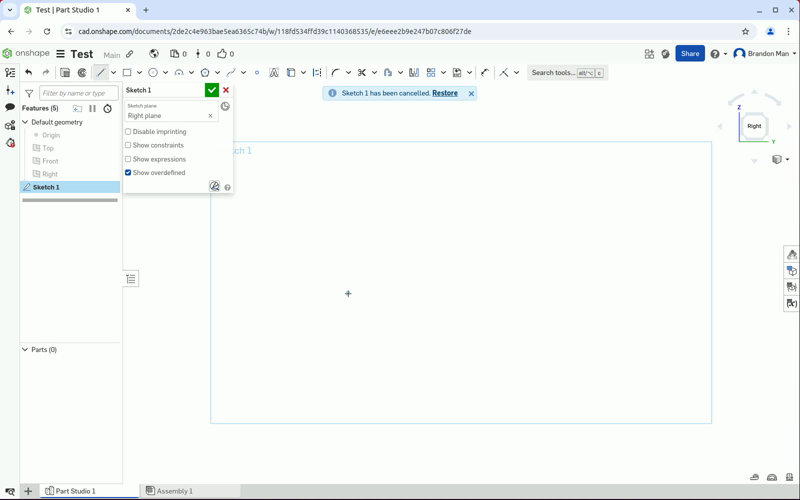
key_down(shift)
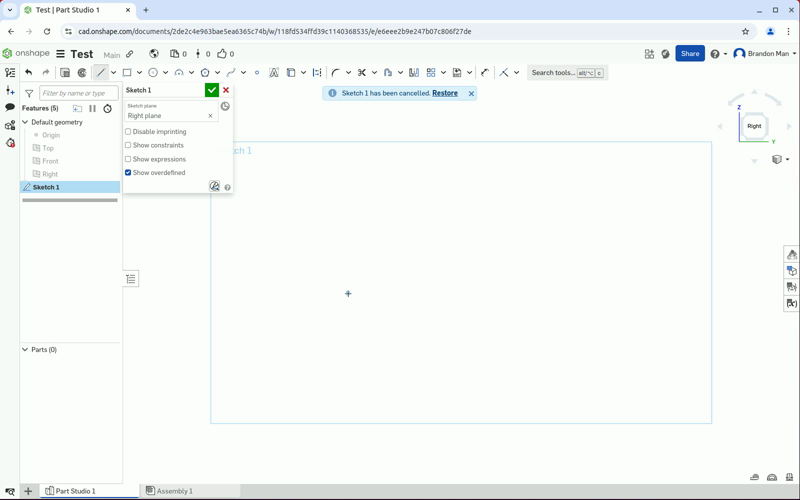
mouse_move(378, 293)
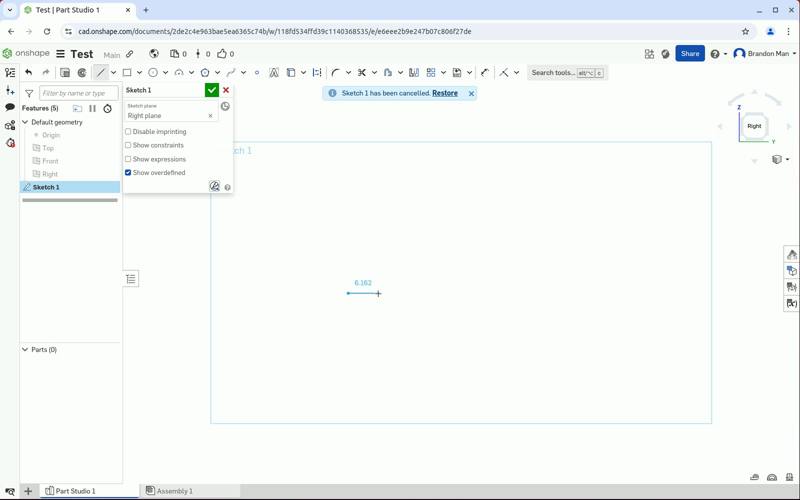
mouse_move(378, 293)
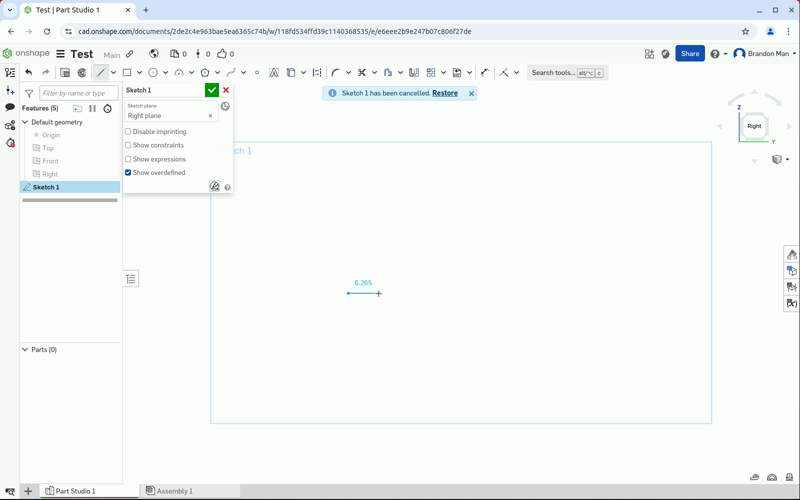
click(378, 293)
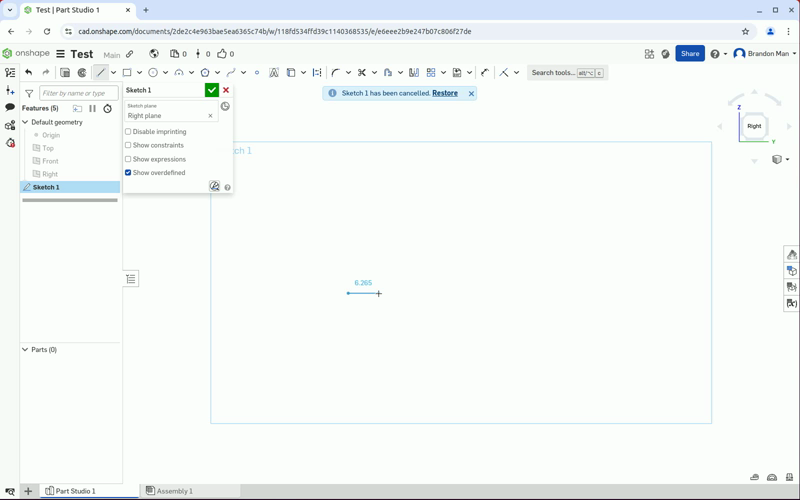
key_up(shift)
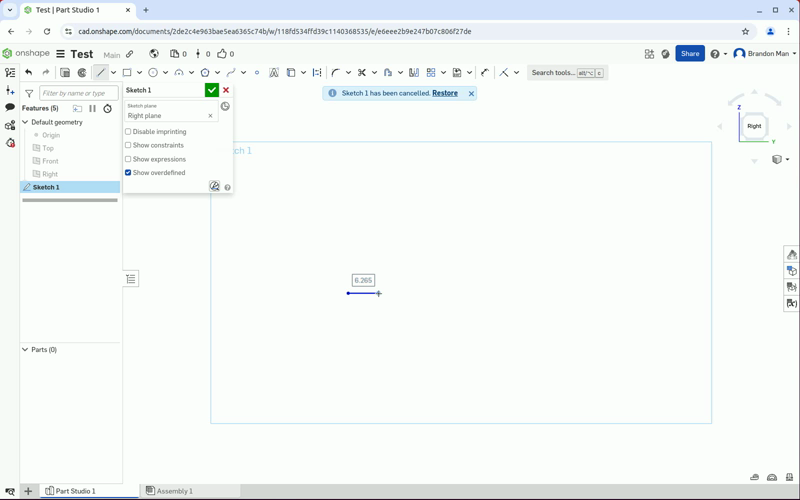
key_down(shift)
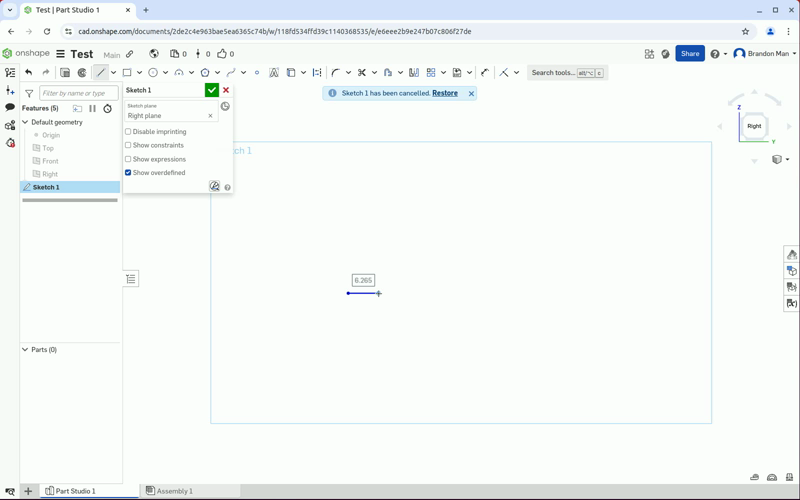
mouse_move(541, 293)
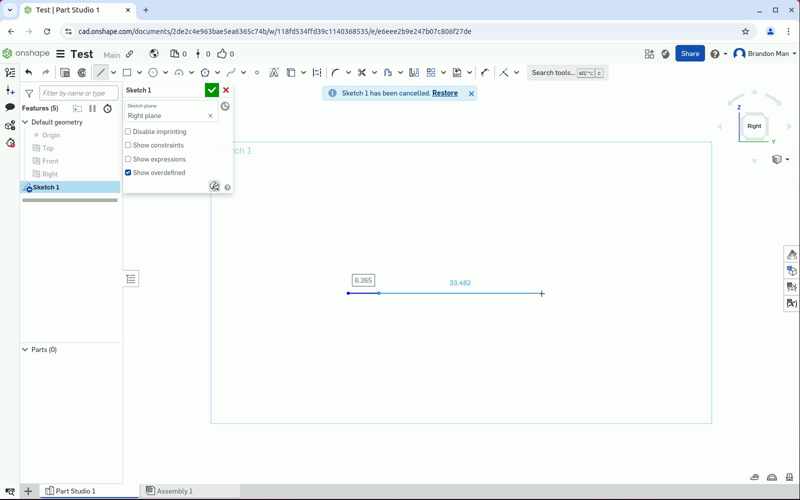
click(541, 293)
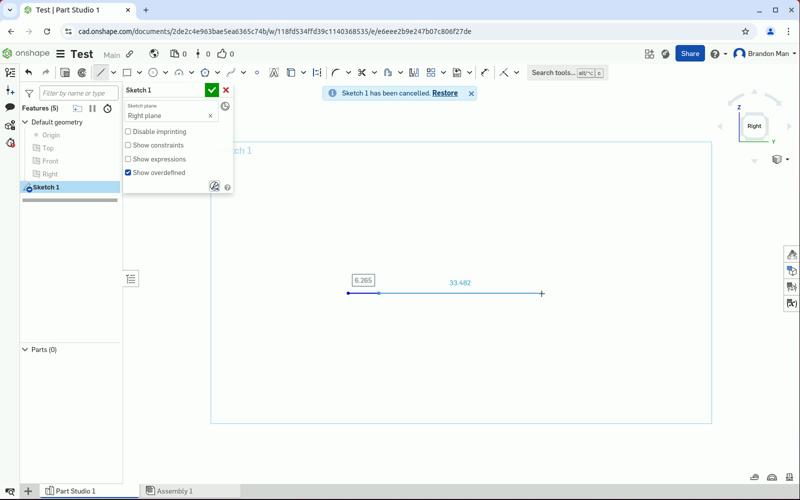
key_up(shift)
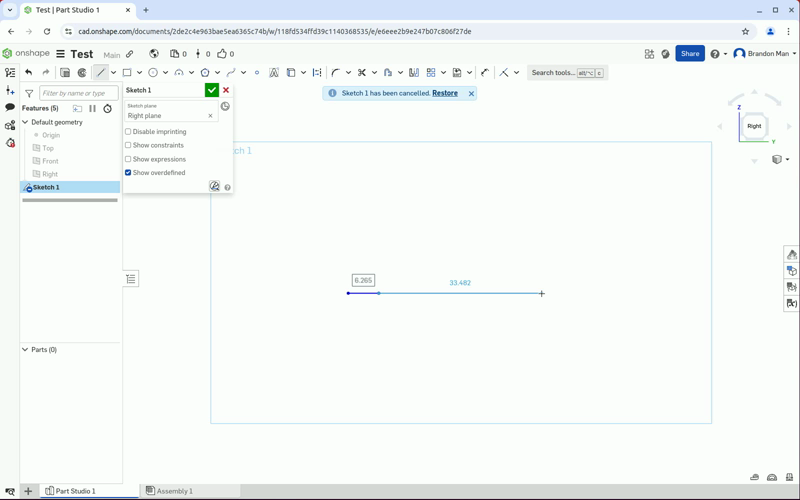
key_down(shift)
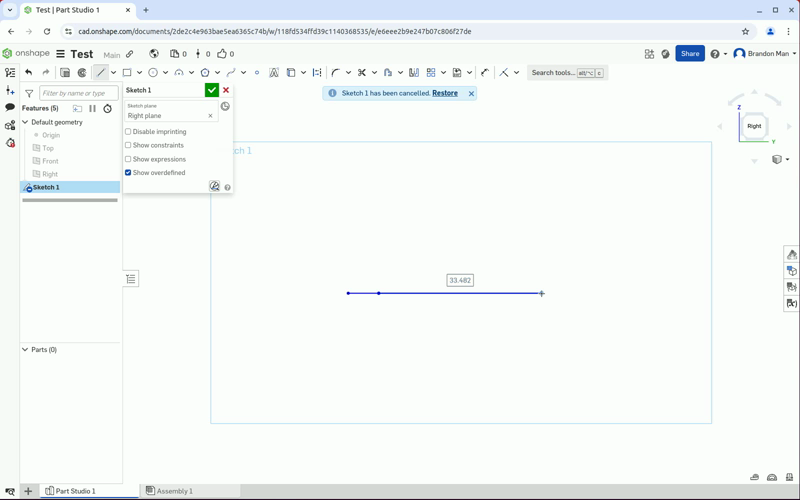
mouse_move(571, 293)
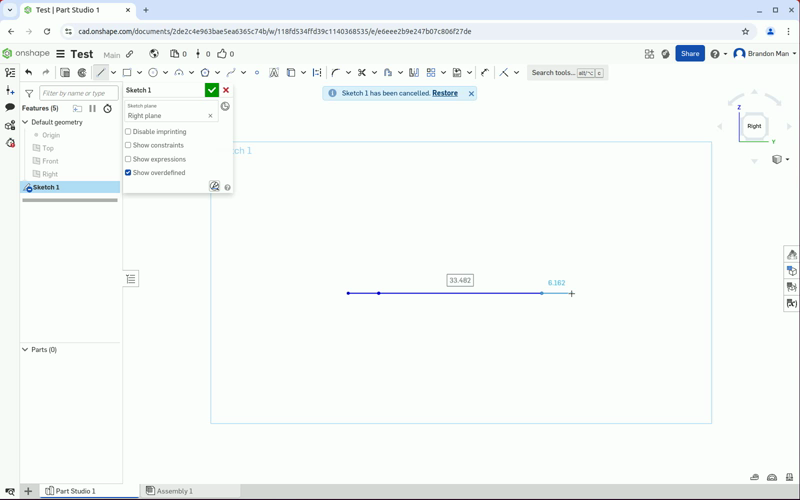
mouse_move(572, 293)
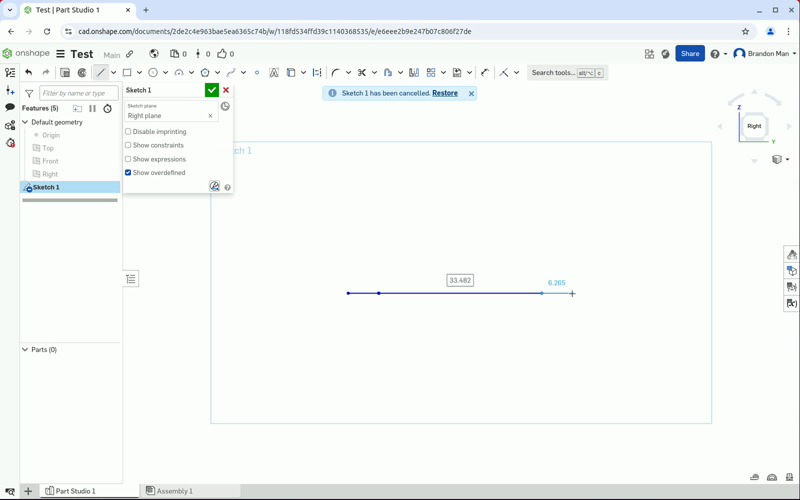
click(572, 293)
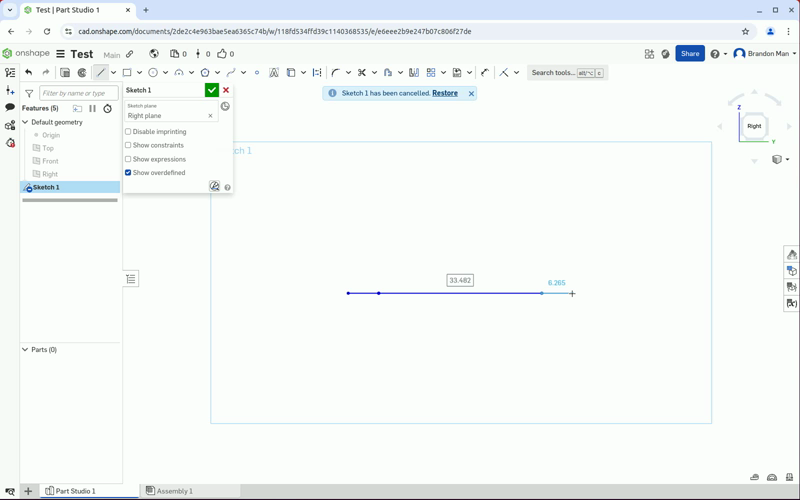
key_up(shift)
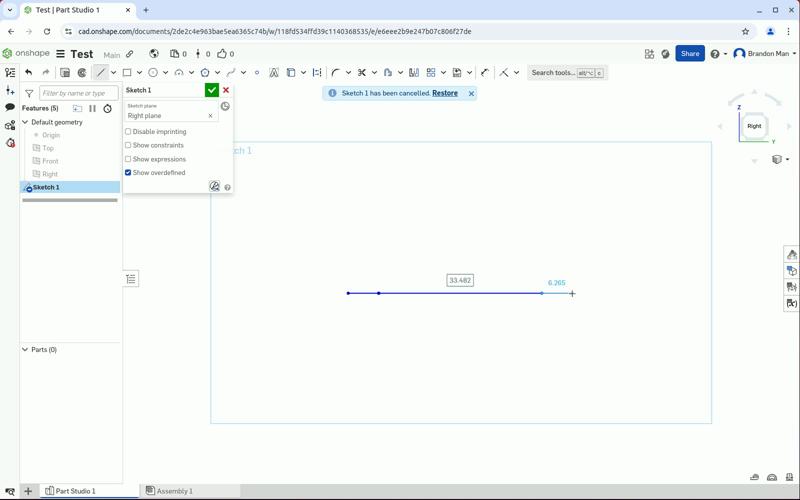
key_down(shift)
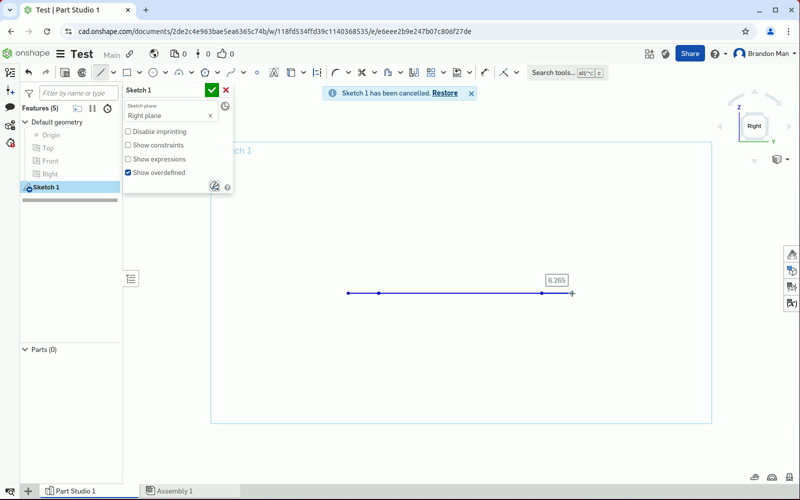
mouse_move(589, 293)
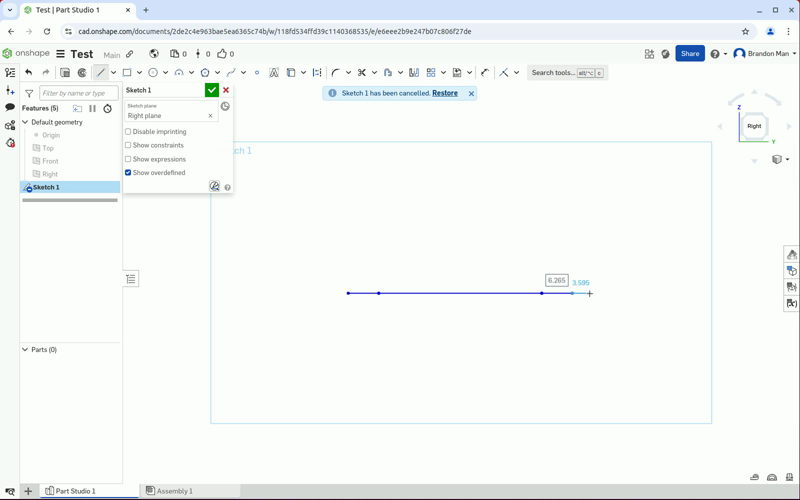
mouse_move(572, 286)
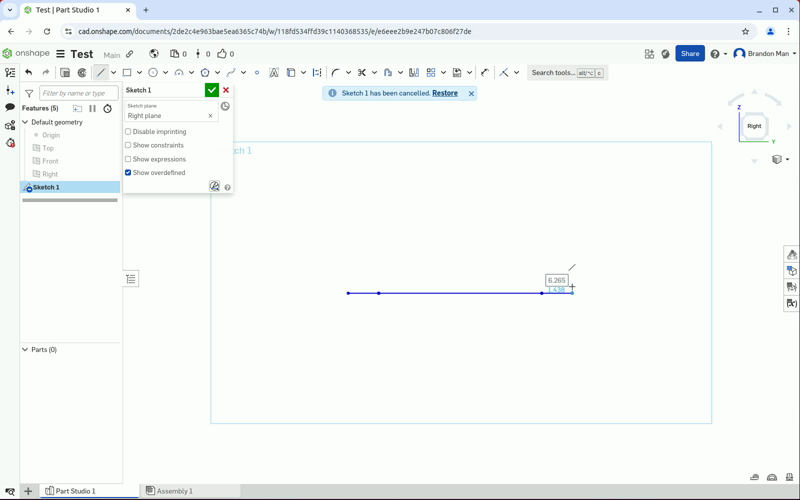
scroll(6)
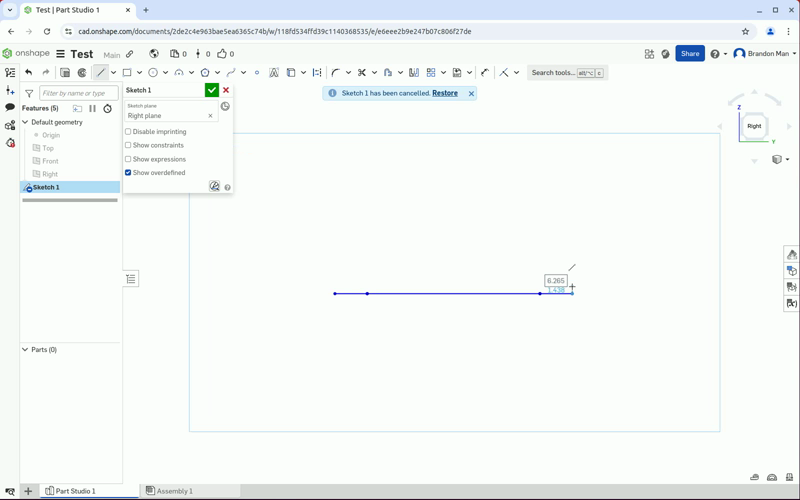
scroll(6)
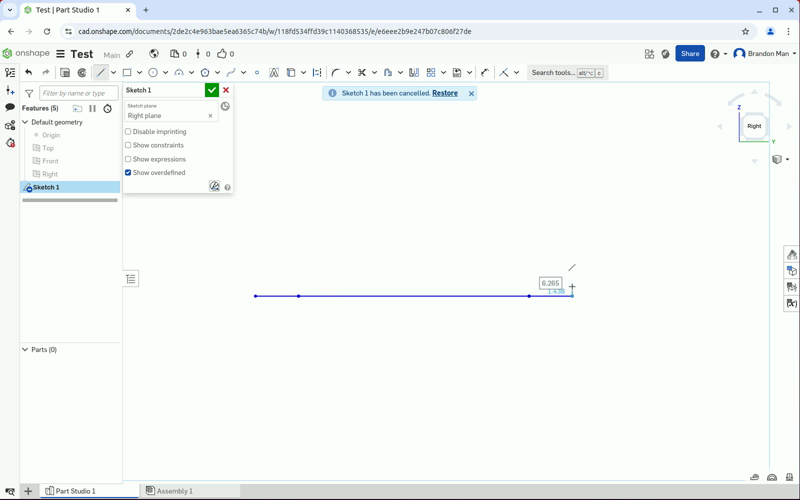
scroll(6)
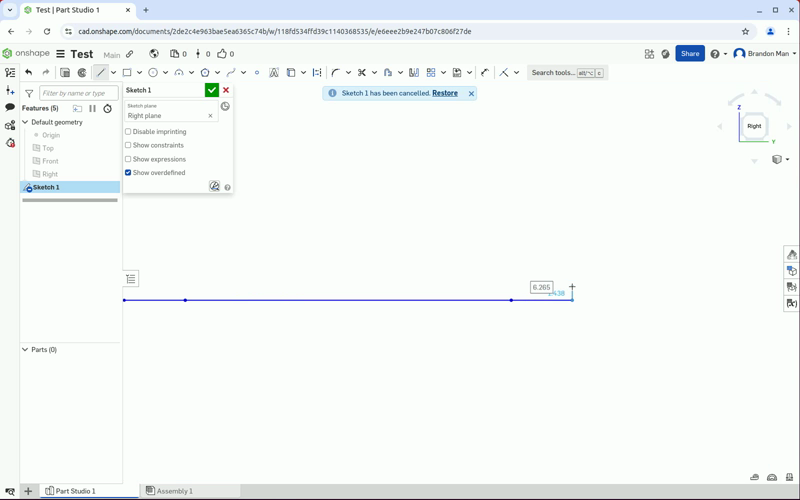
scroll(6)
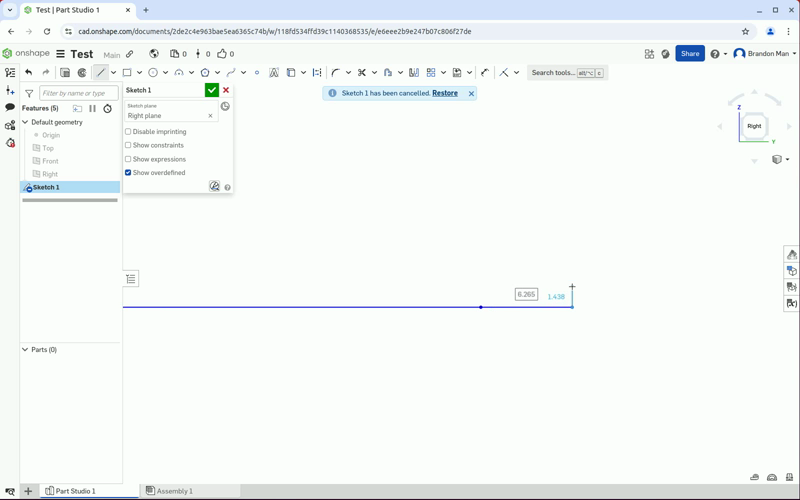
scroll(6)
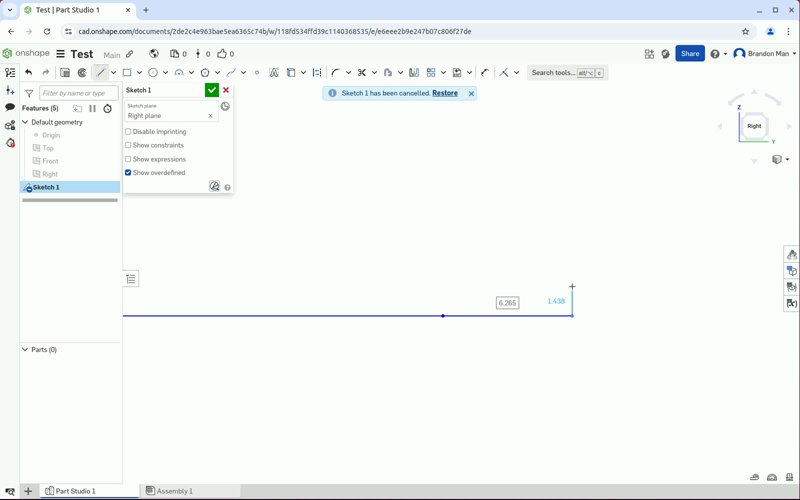
scroll(6)
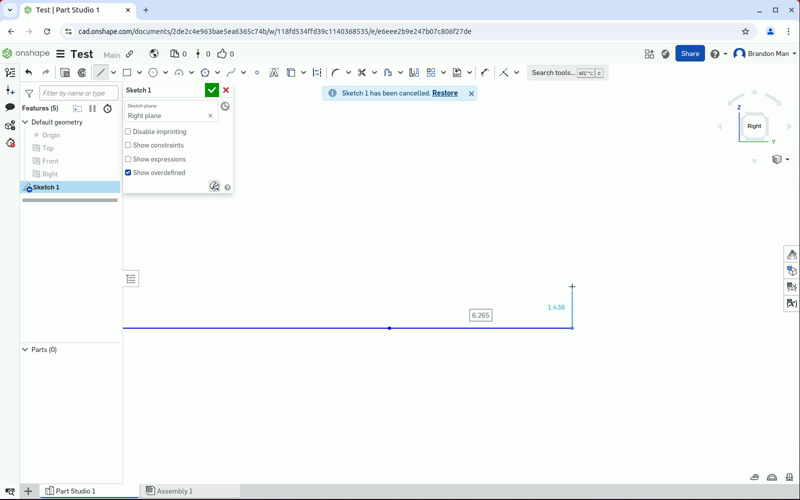
scroll(6)
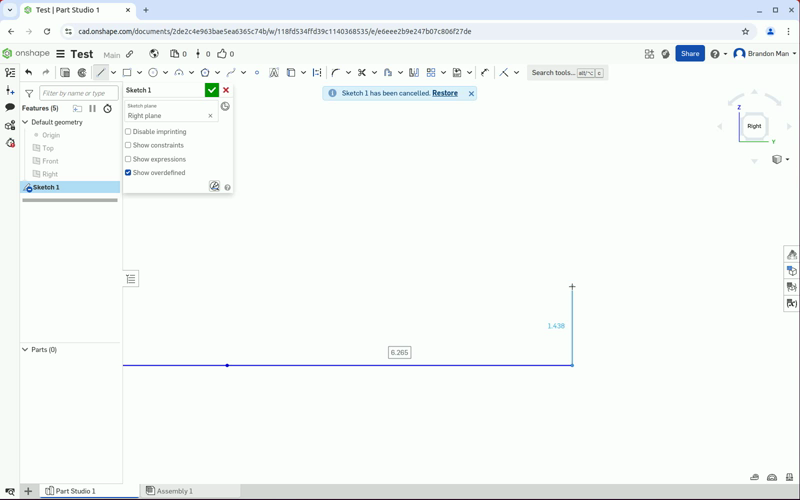
click(572, 286)
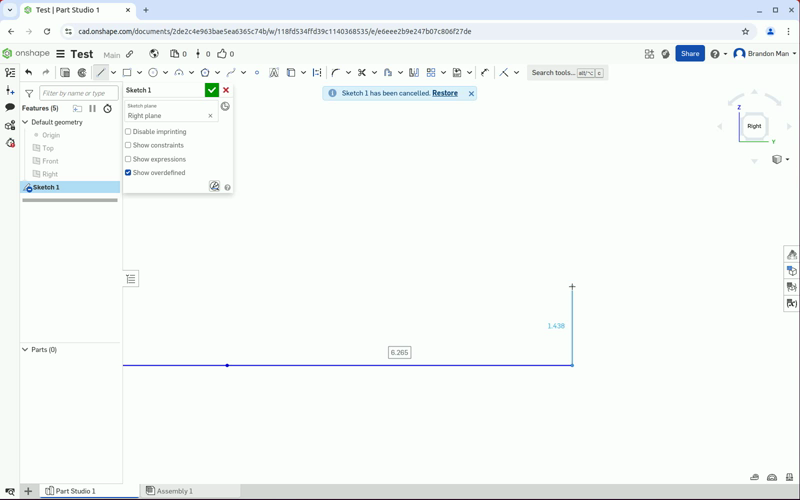
scroll(-6)
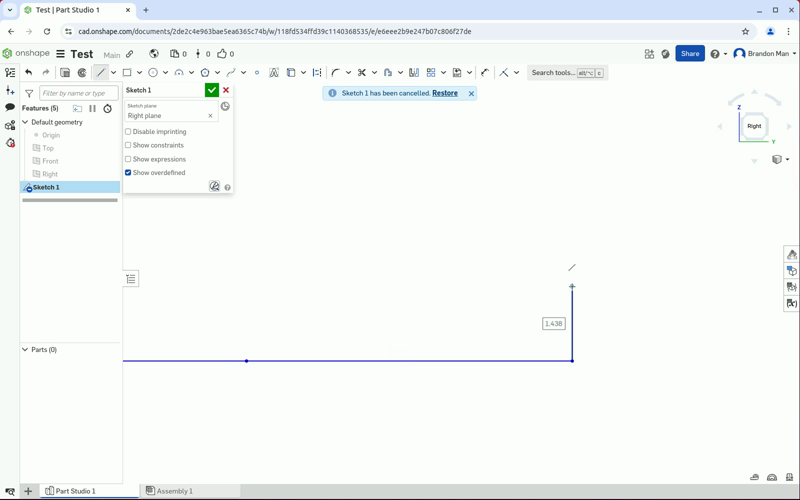
scroll(-6)
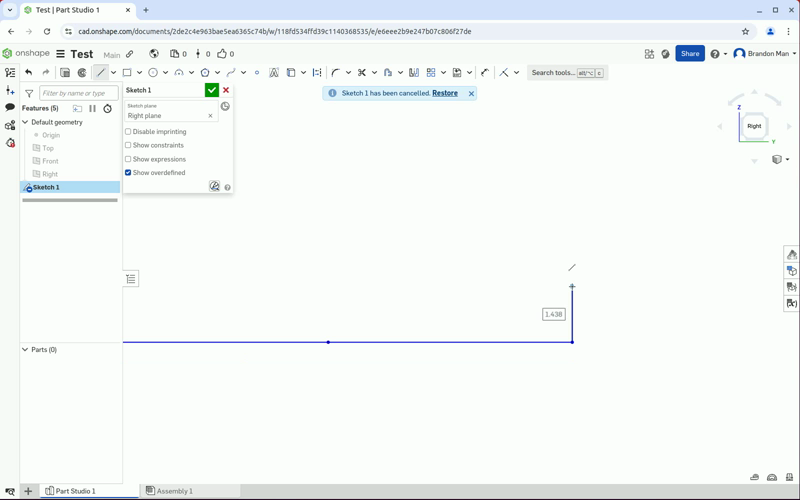
scroll(-6)
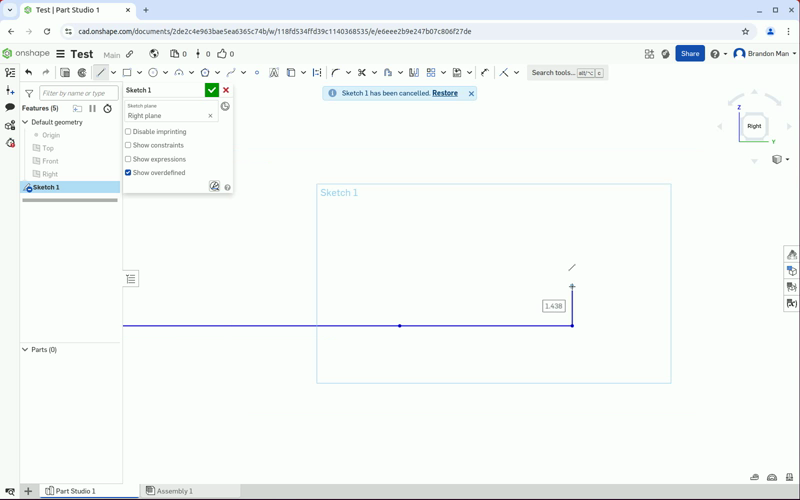
scroll(-6)
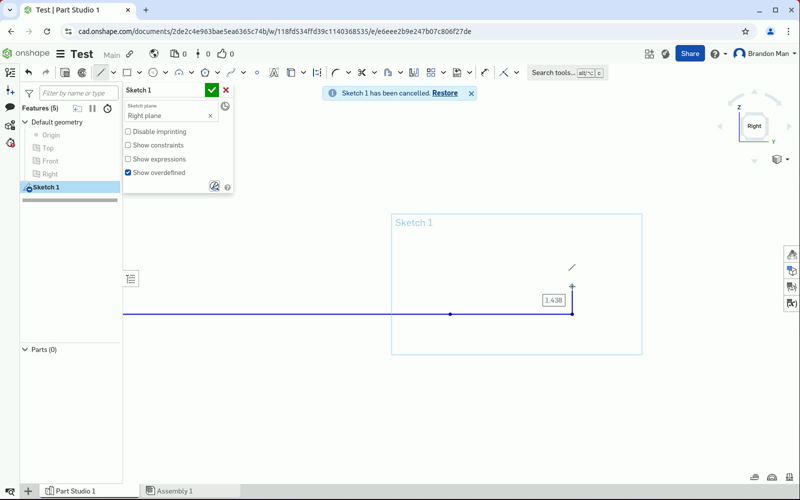
scroll(-6)
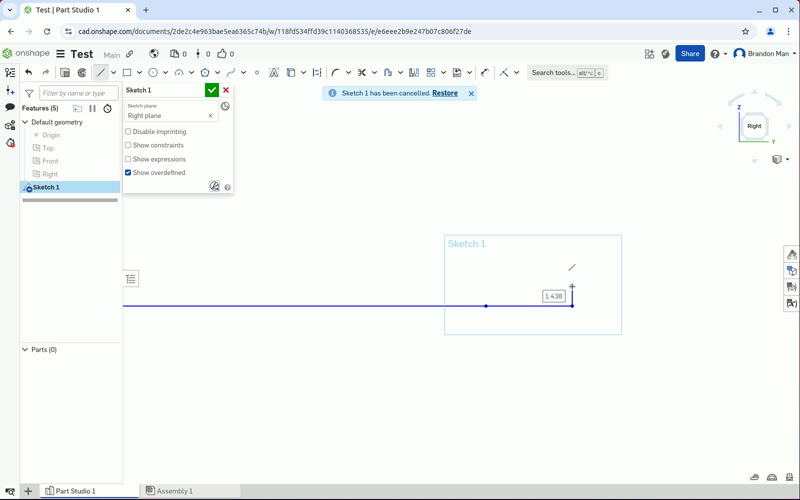
scroll(-6)
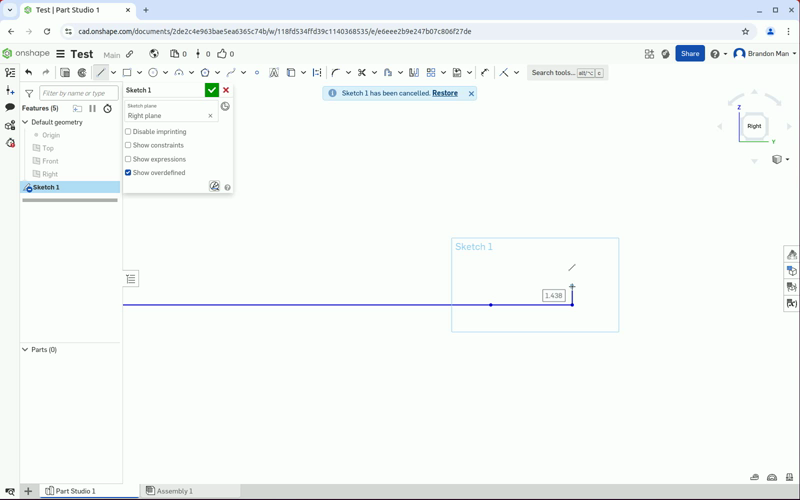
scroll(-6)
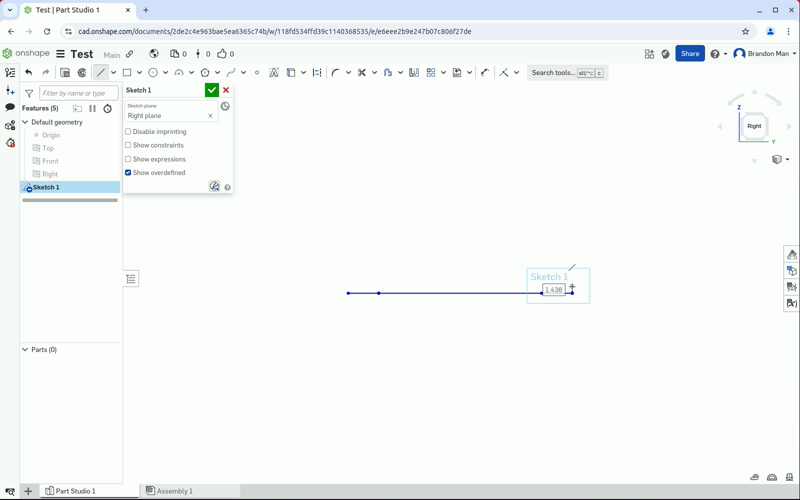
key_up(shift)
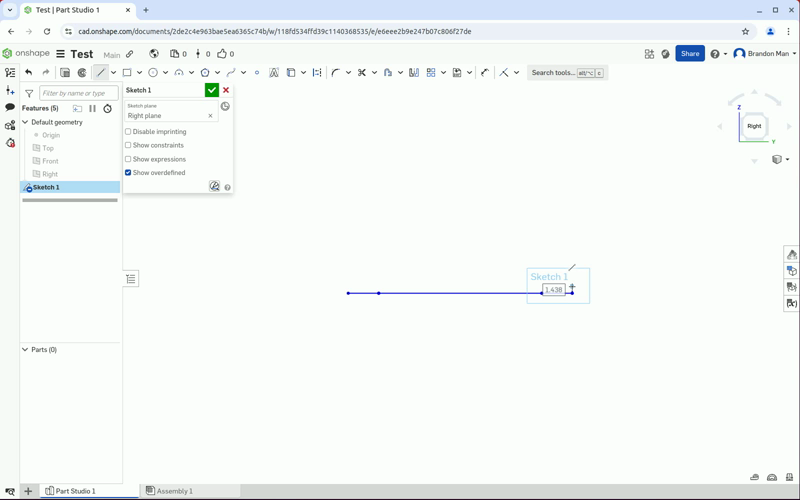
key_down(shift)
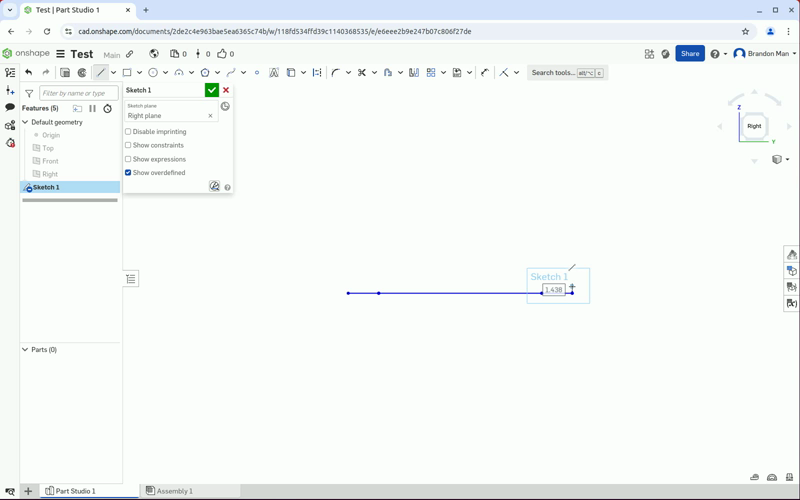
mouse_move(589, 286)
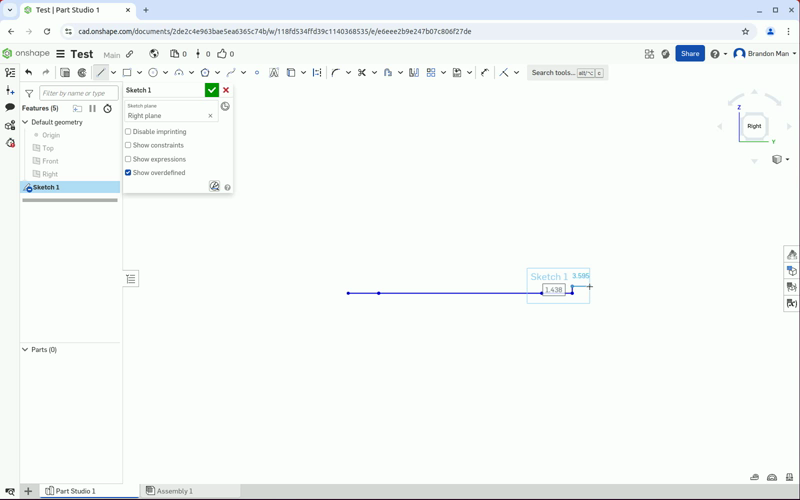
mouse_move(550, 272)
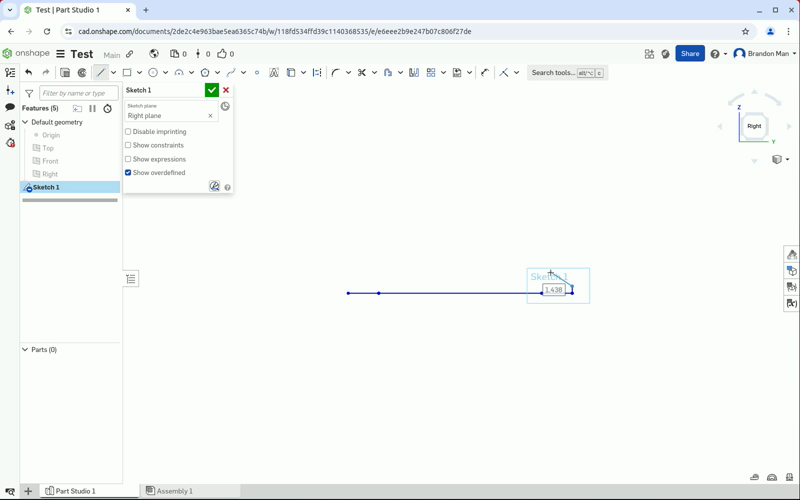
click(550, 272)
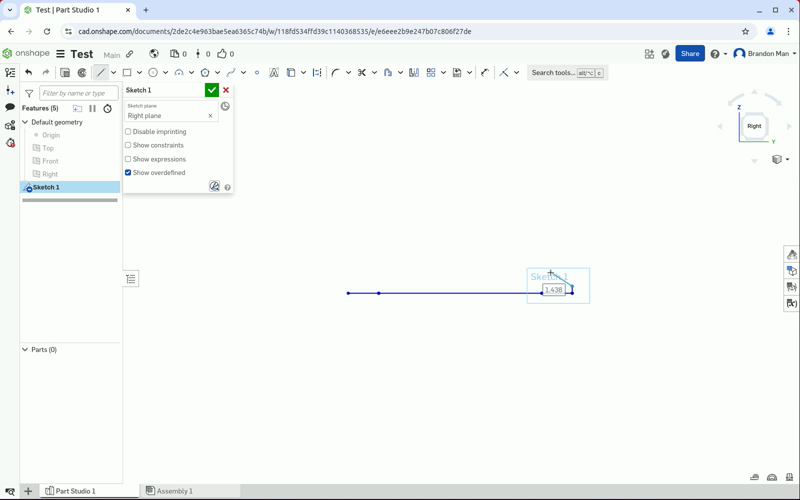
key_up(shift)
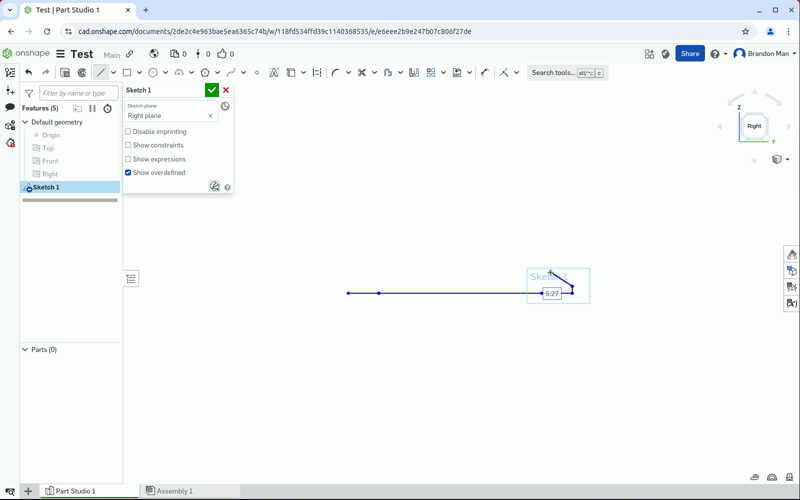
key_down(shift)
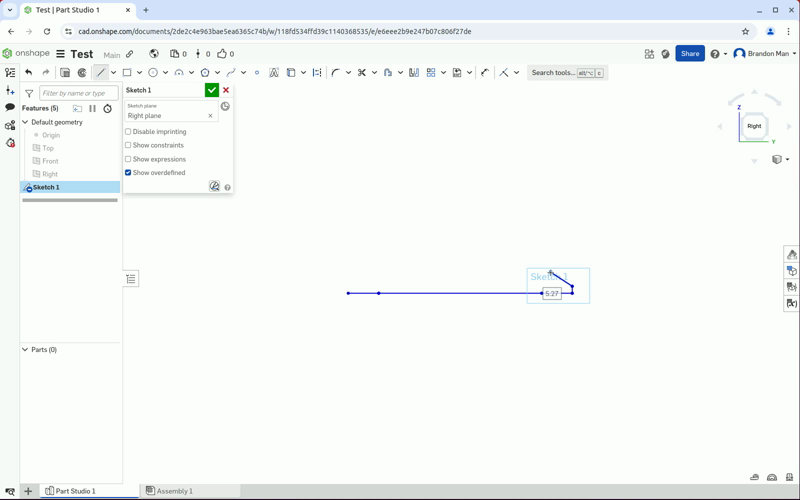
mouse_move(369, 272)
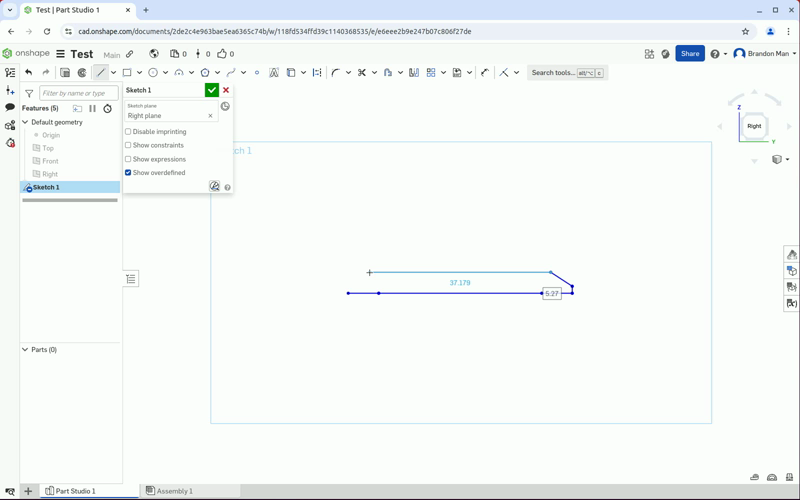
click(369, 272)
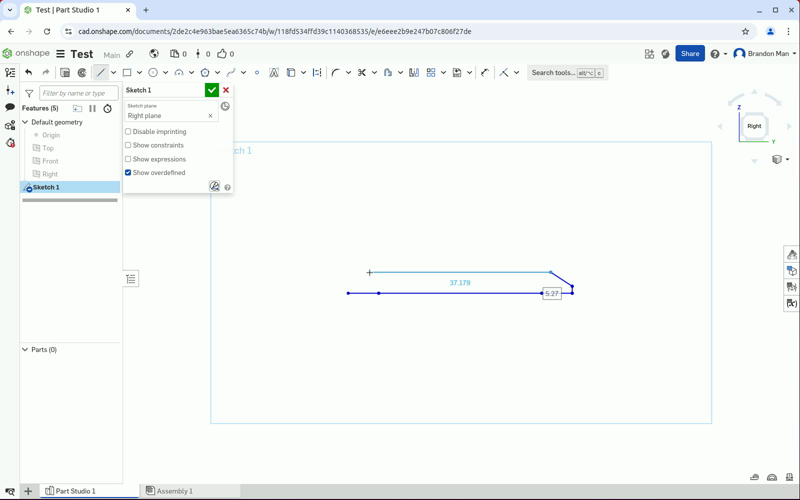
key_up(shift)
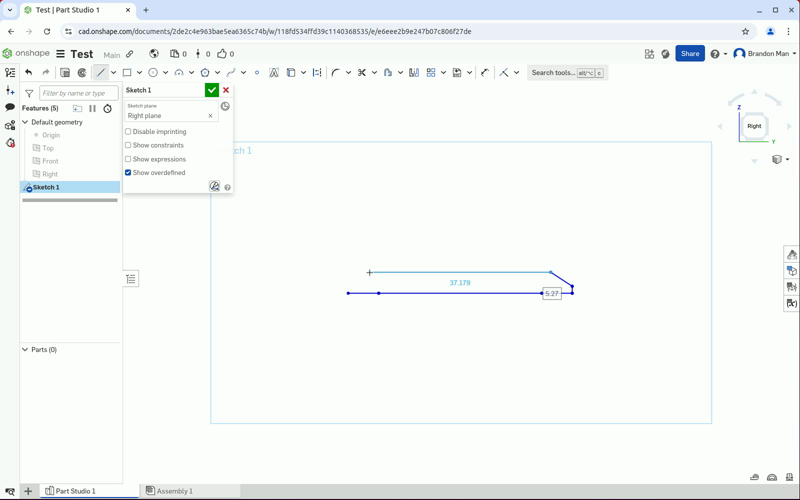
key_down(shift)
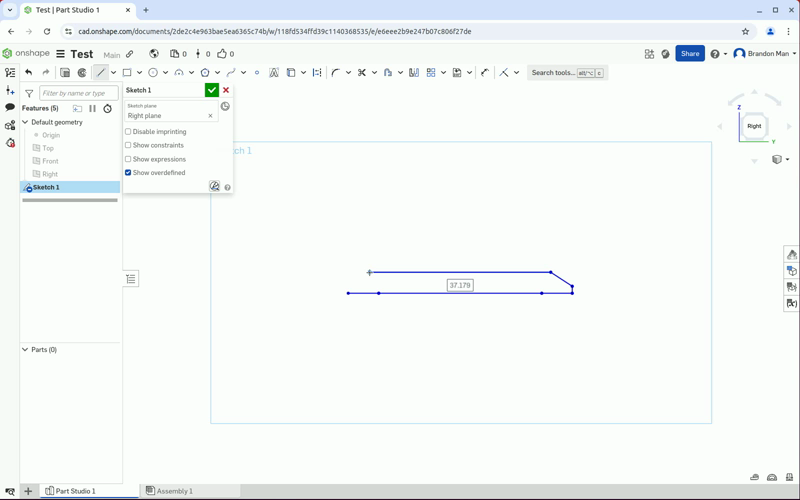
mouse_move(399, 272)
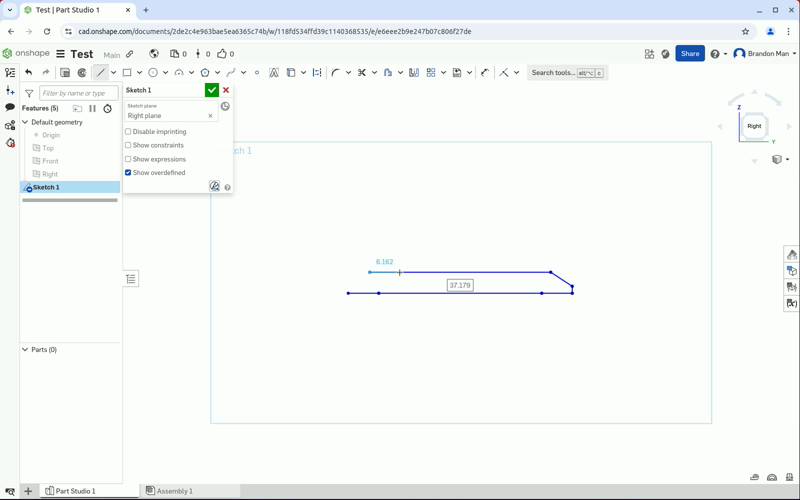
mouse_move(348, 286)
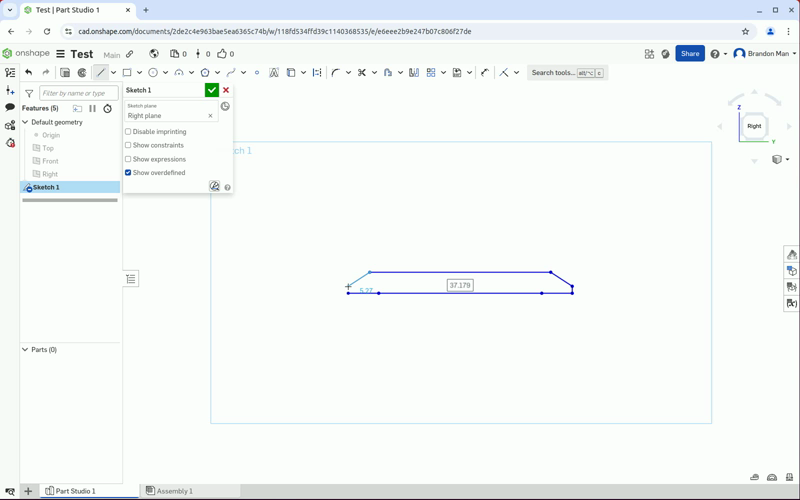
click(348, 286)
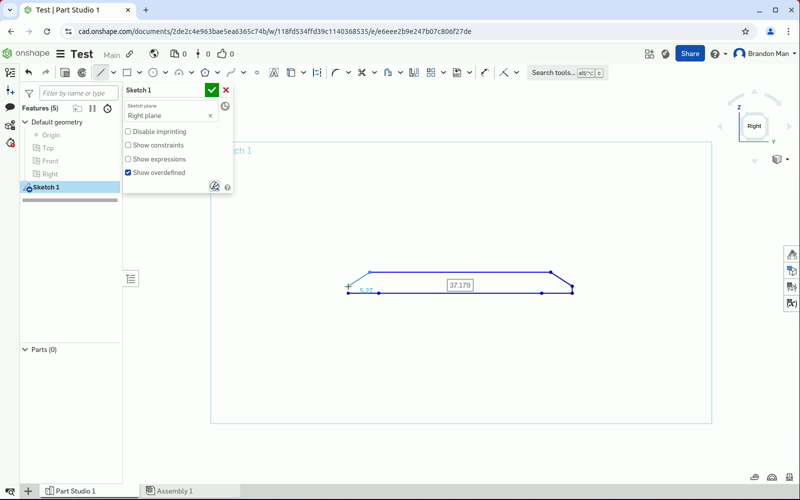
key_up(shift)
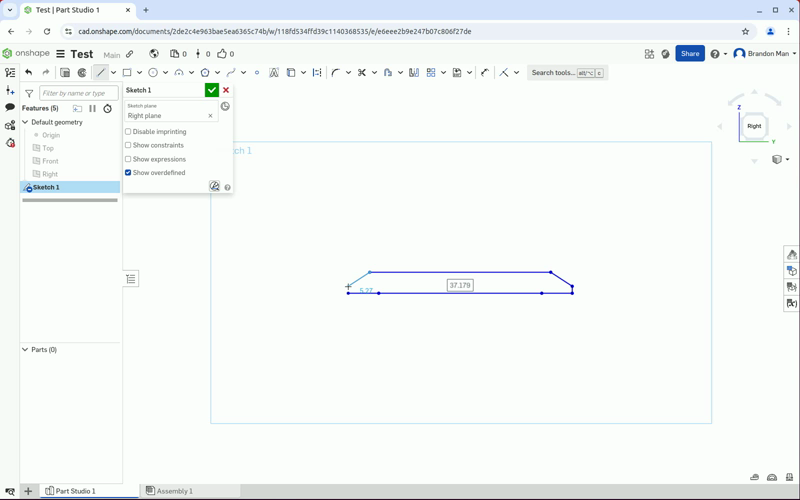
mouse_move(378, 286)
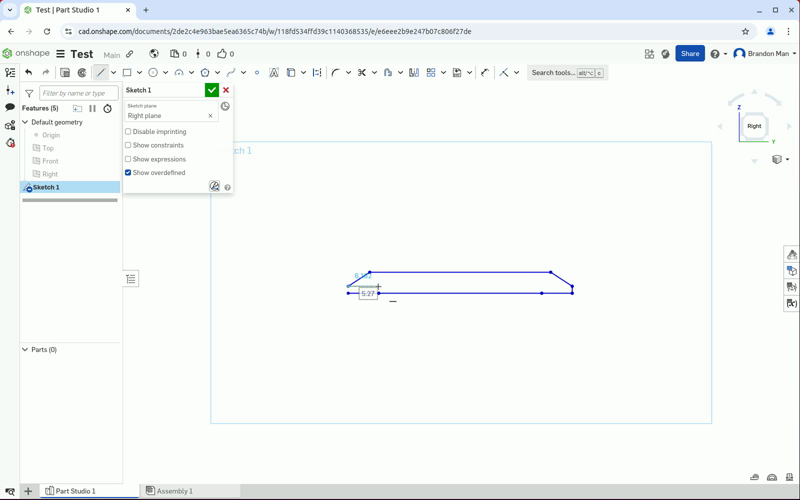
key_down(shift)
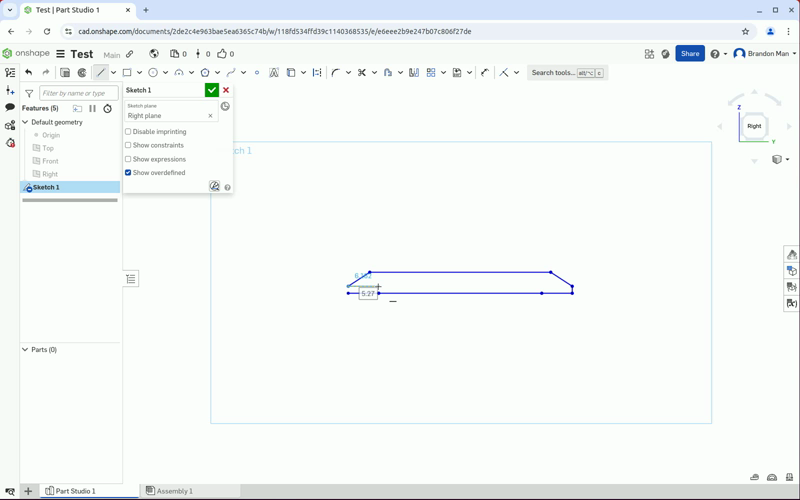
mouse_move(348, 293)
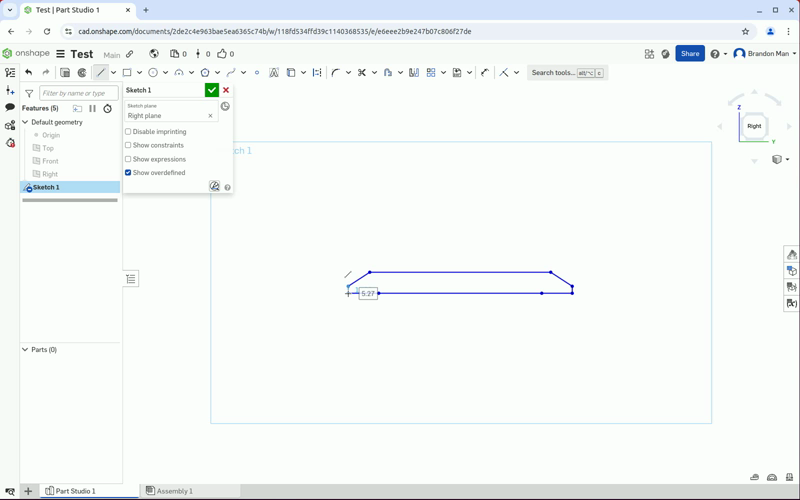
scroll(6)
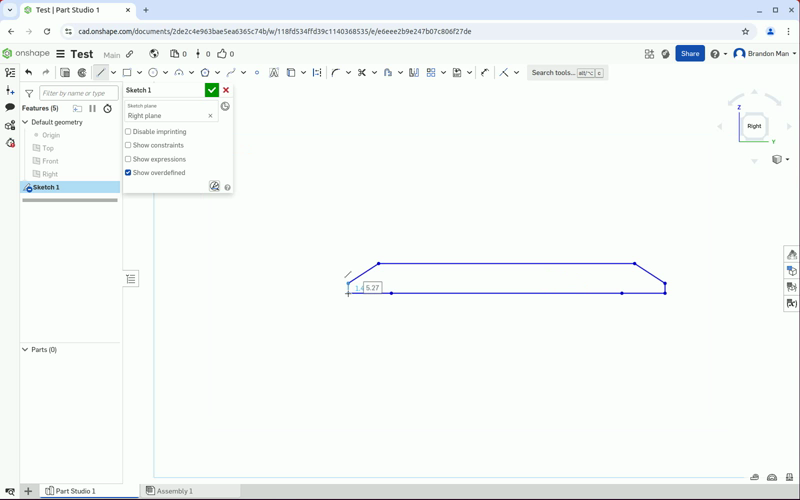
scroll(6)
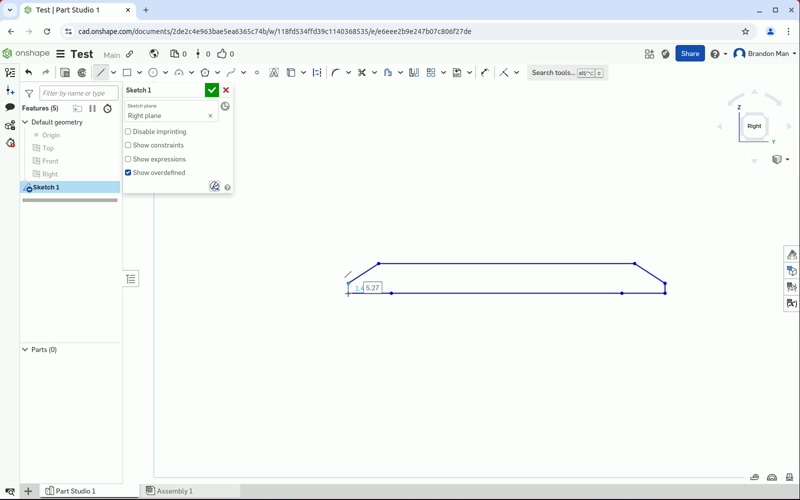
scroll(6)
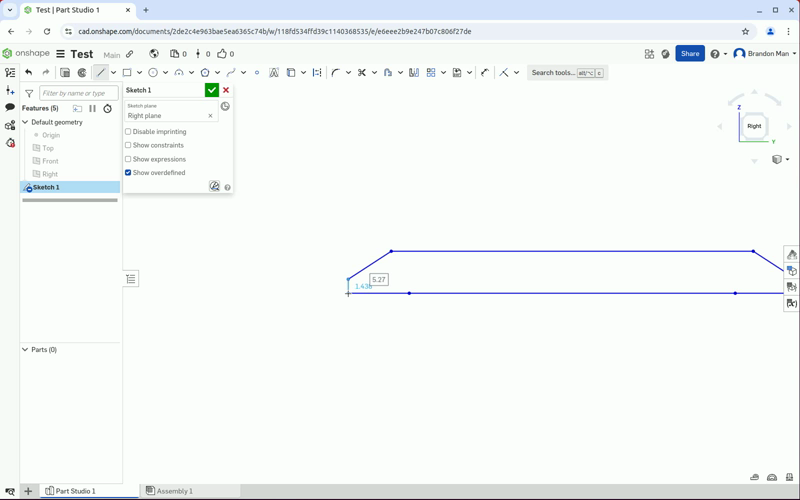
scroll(6)
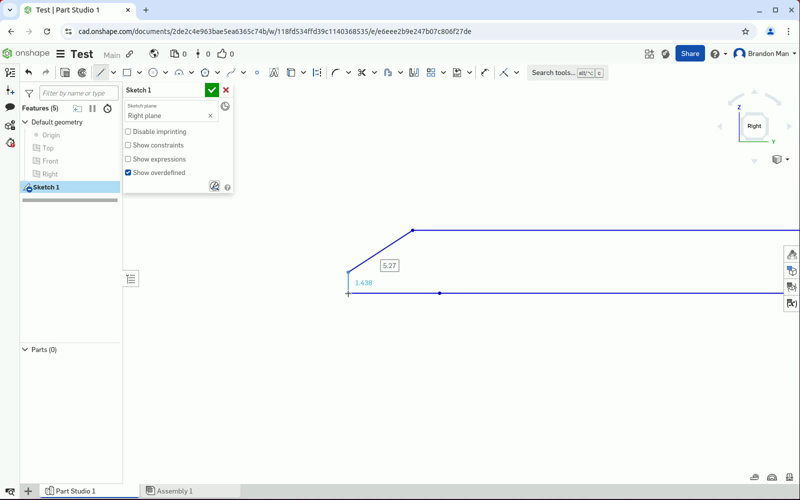
scroll(6)
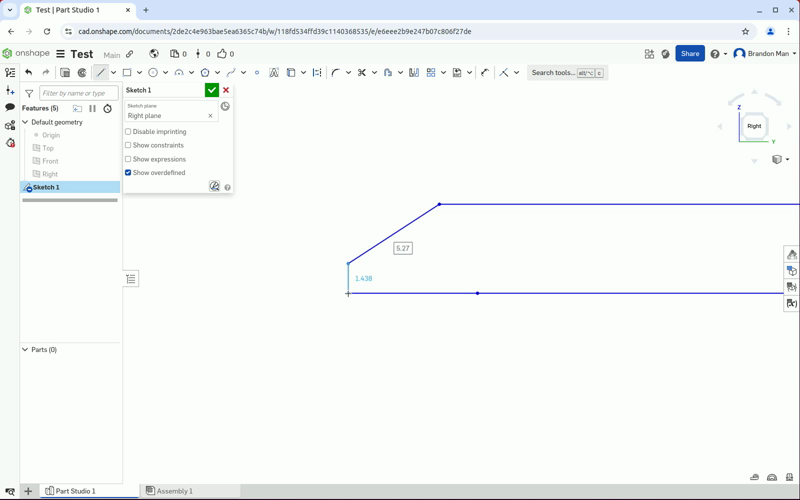
scroll(6)
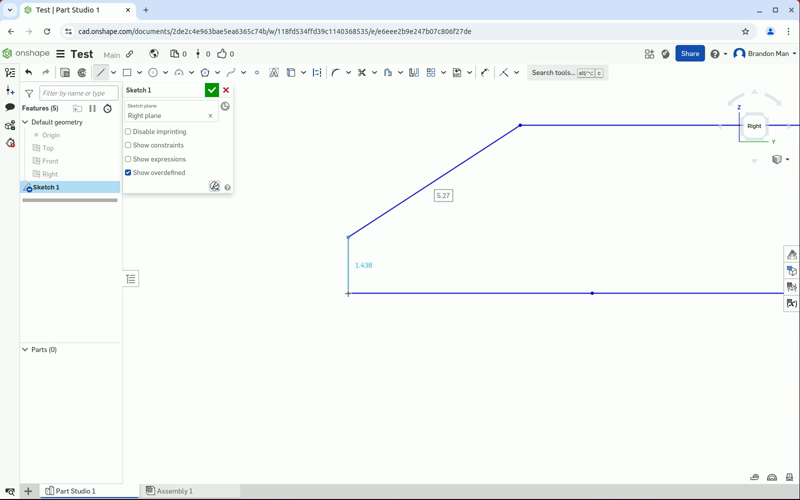
scroll(6)
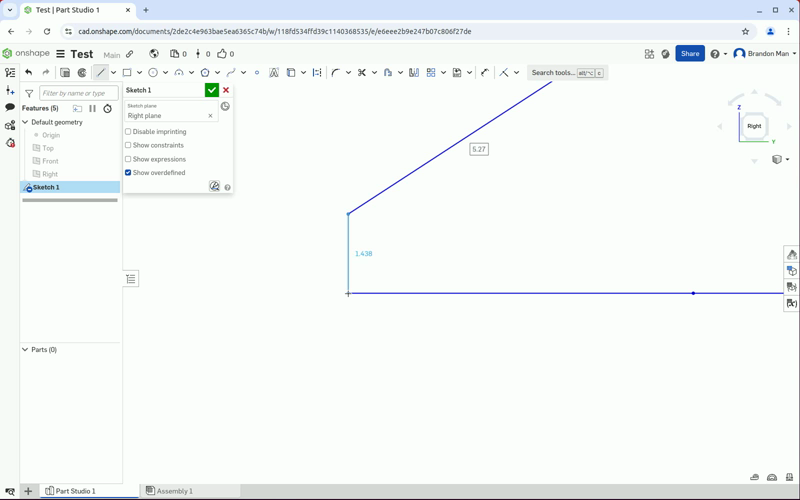
key_up(shift)
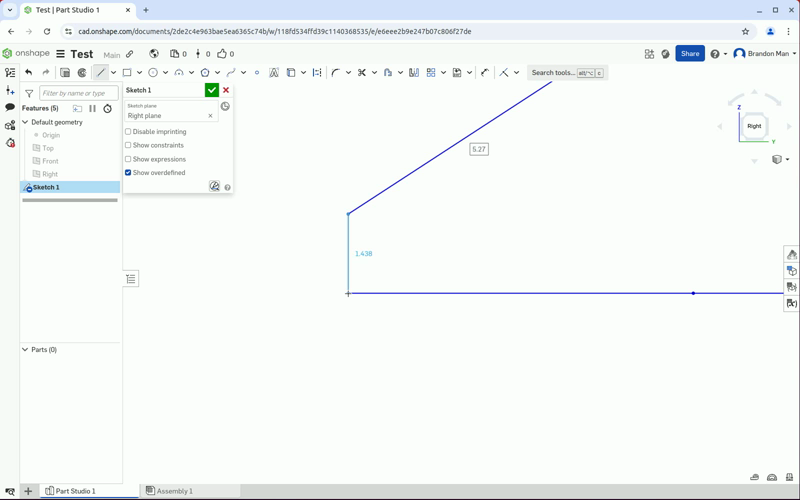
click(348, 293)
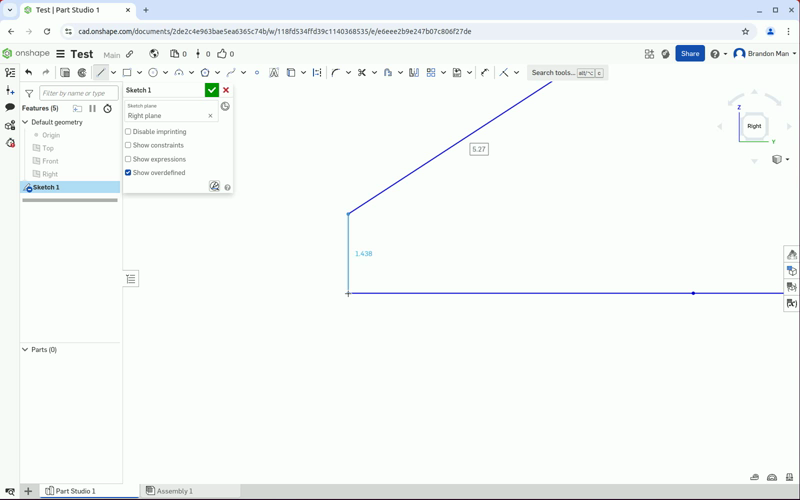
scroll(-6)
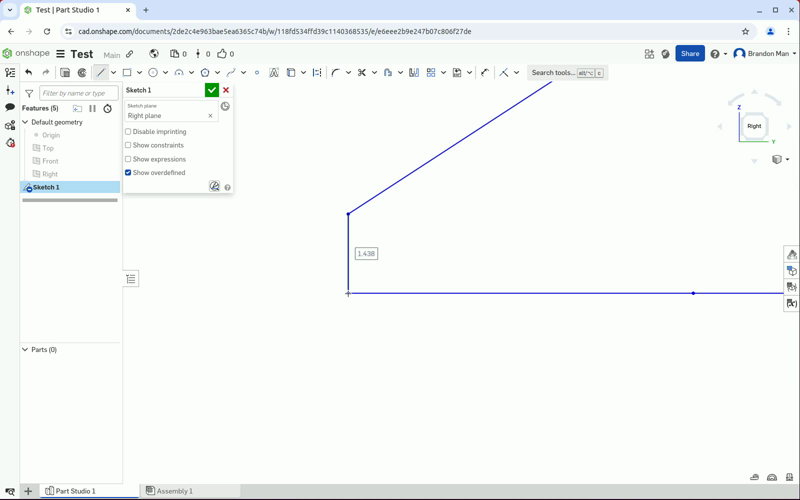
scroll(-6)
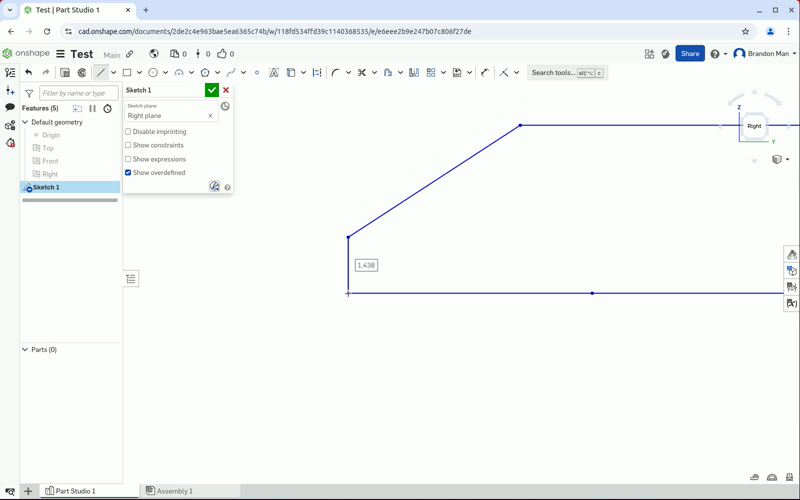
scroll(-6)
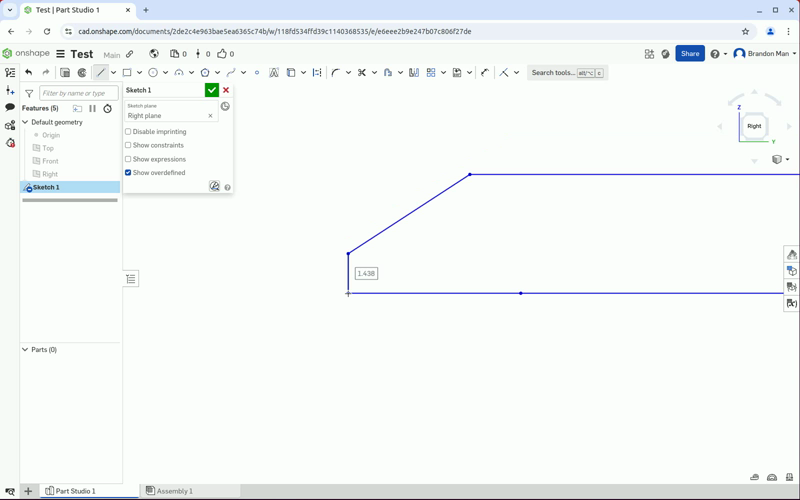
scroll(-6)
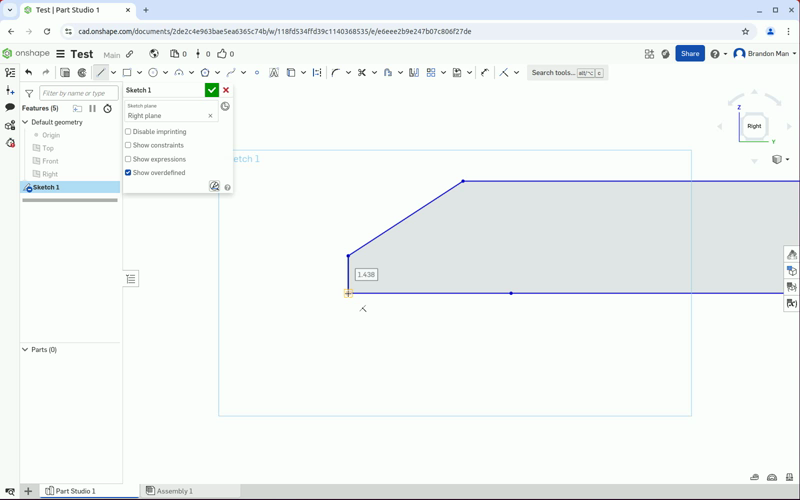
scroll(-6)
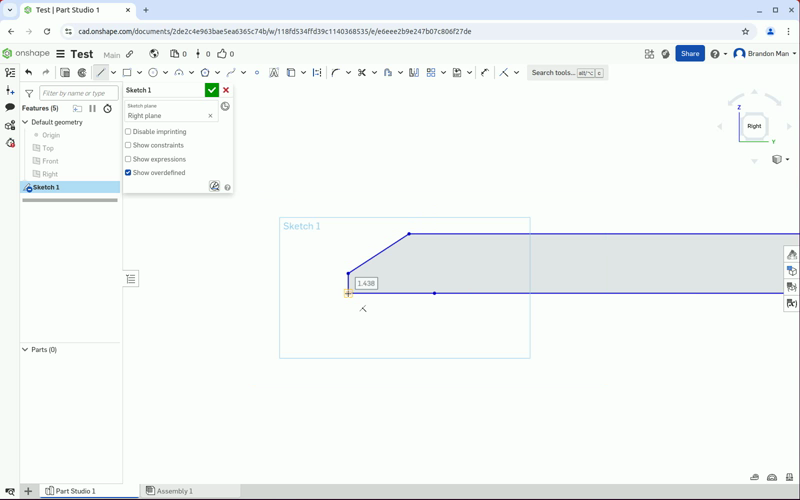
scroll(-6)
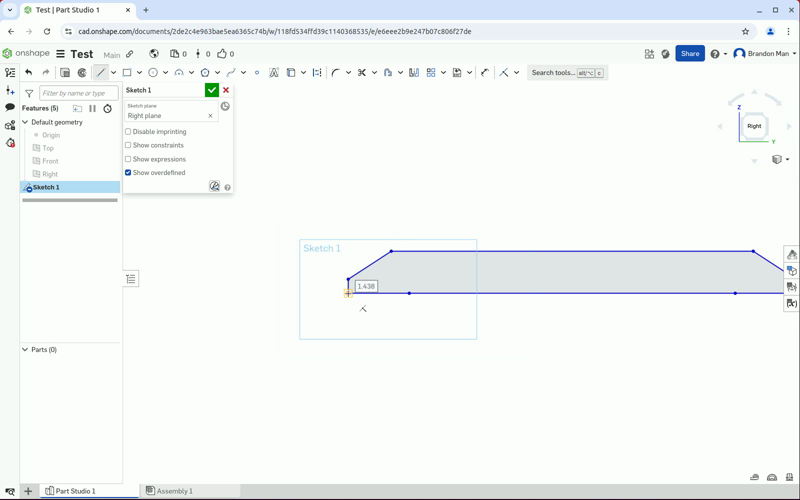
scroll(-6)
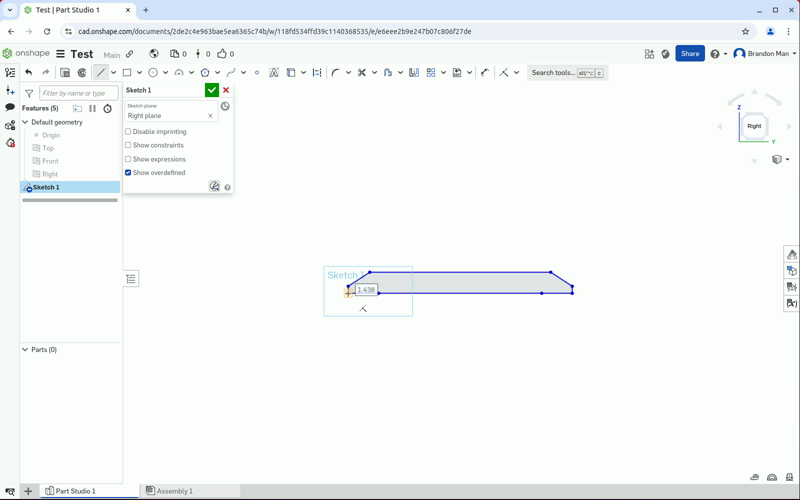
key(esc)
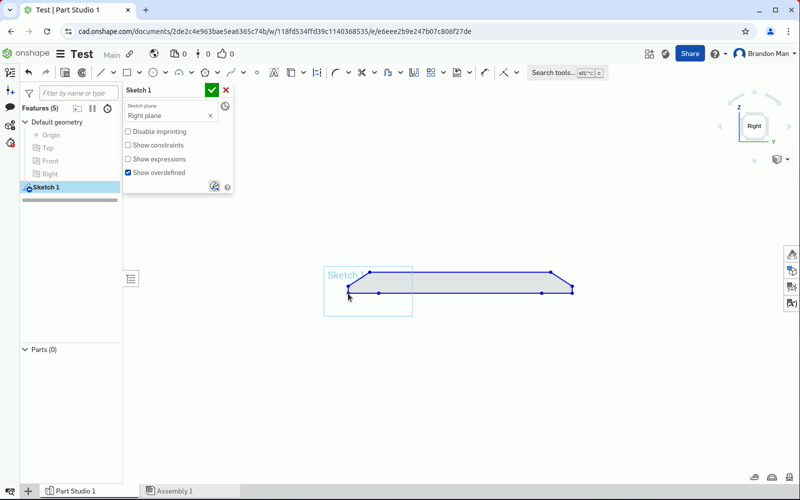
mouse_move(372, 283)
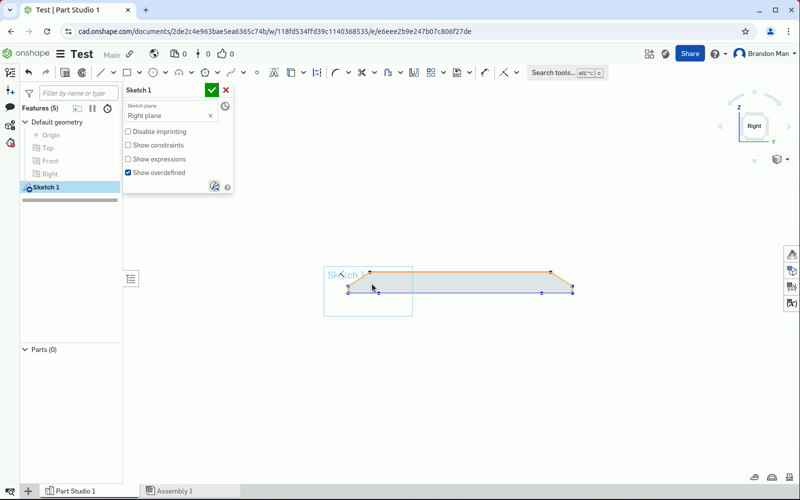
click(372, 283)
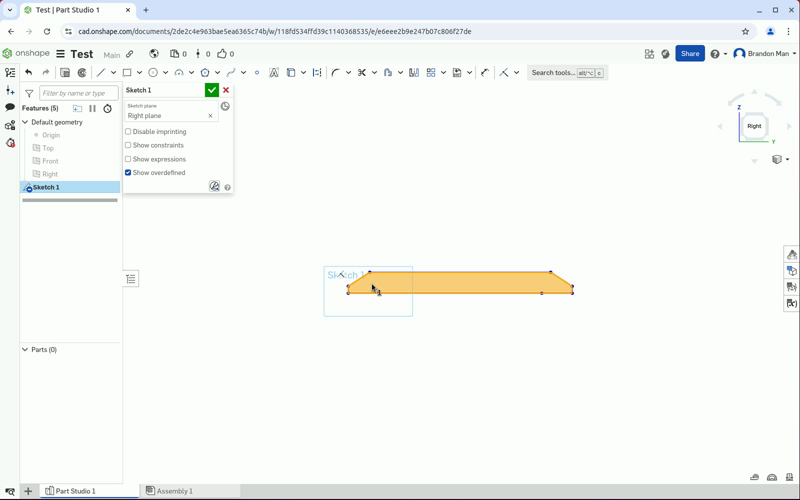
mouse_move(73, 352)
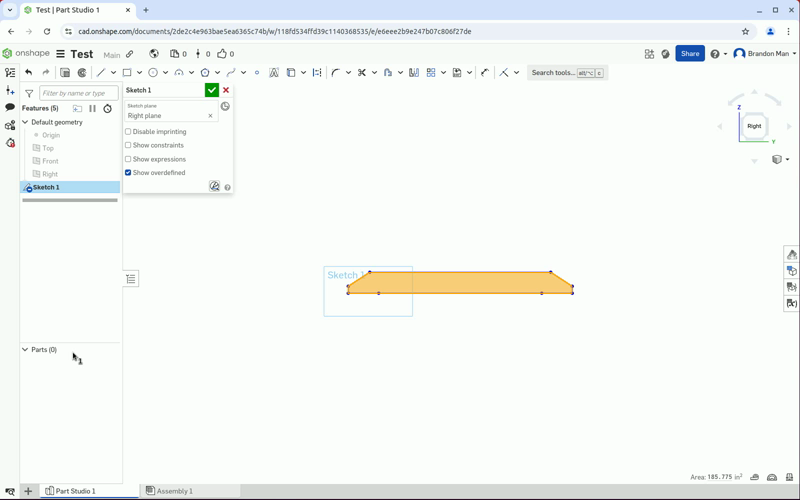
key(shift+y)
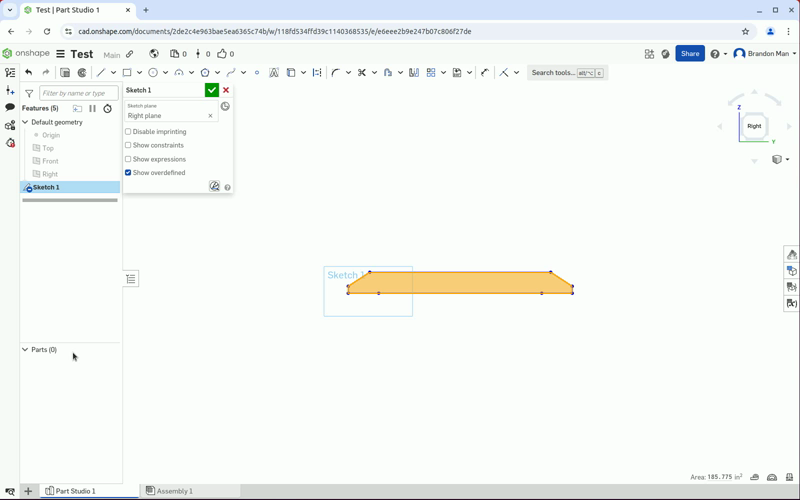
key(shift+e)
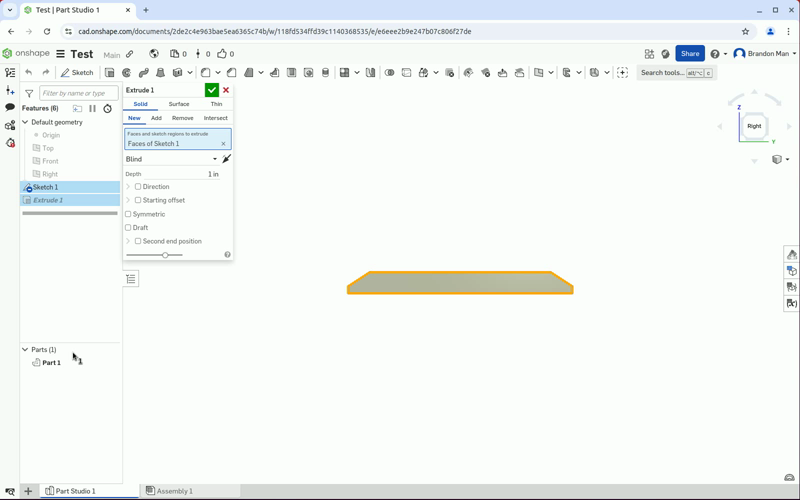
mouse_move(143, 106)
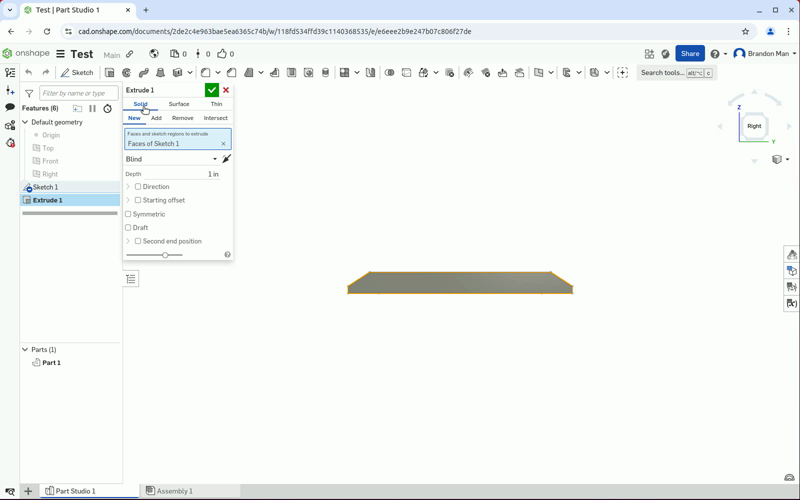
click(143, 106)
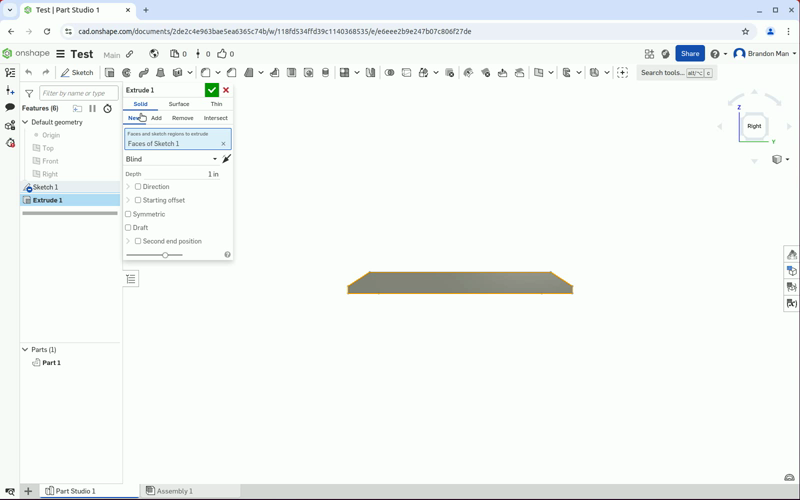
mouse_move(137, 120)
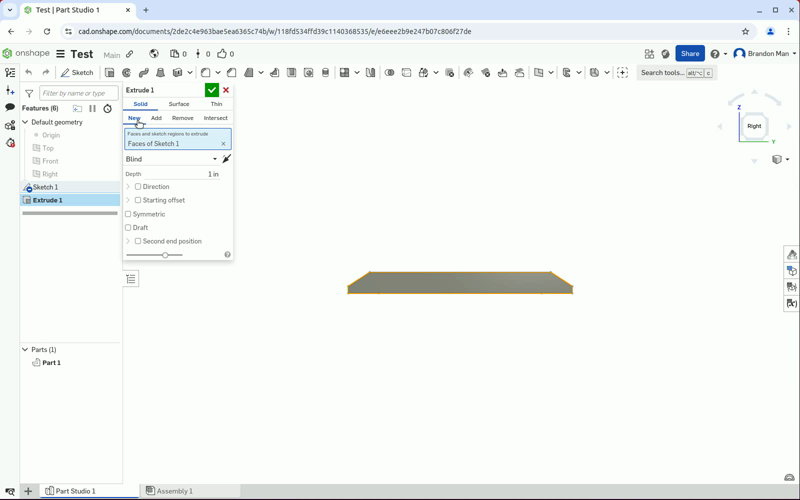
click(137, 120)
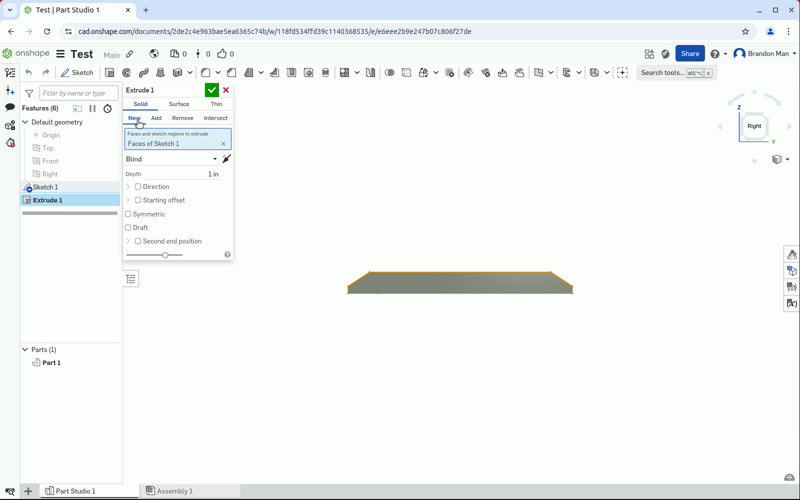
key(tab, 4)
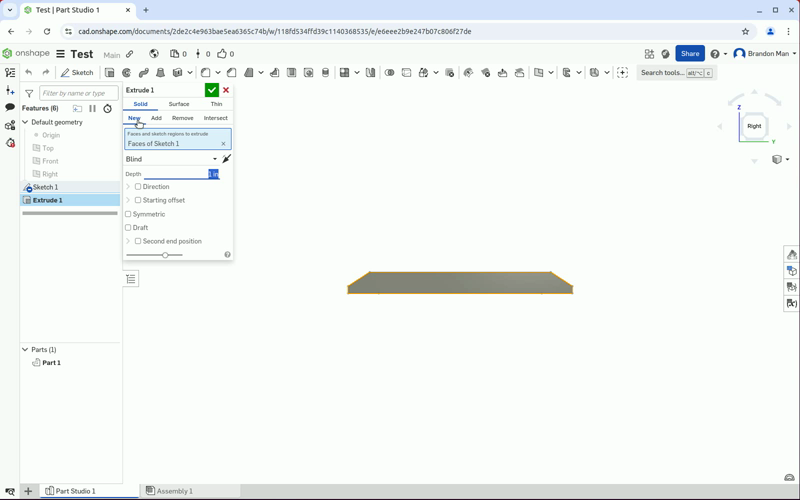
text(4.333)
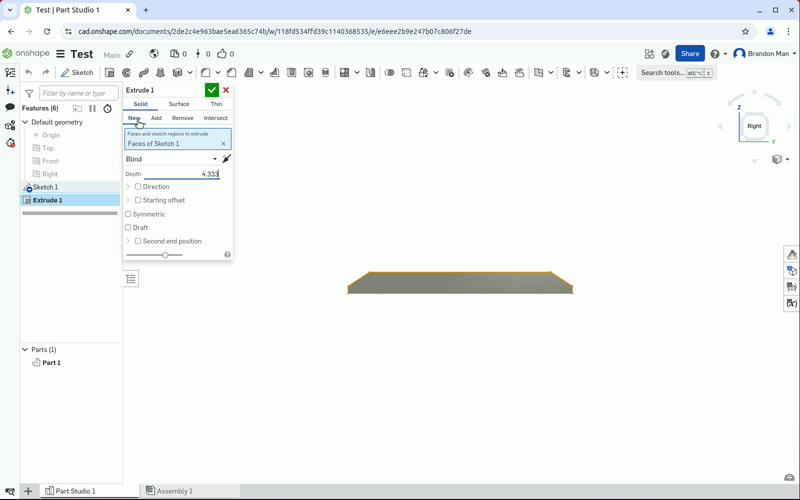
key(enter)
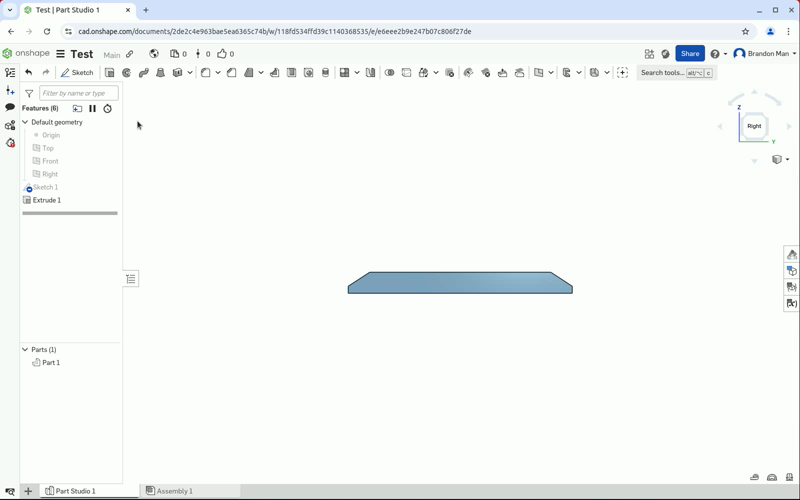
key(shift+h)
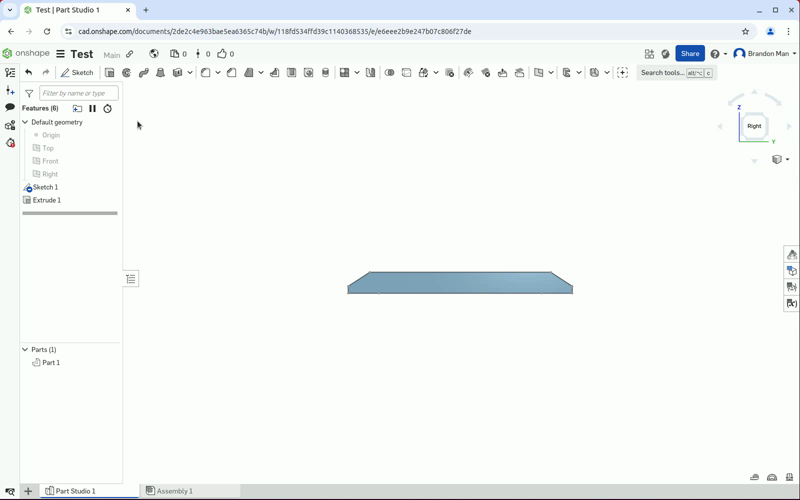
key(shift+h)
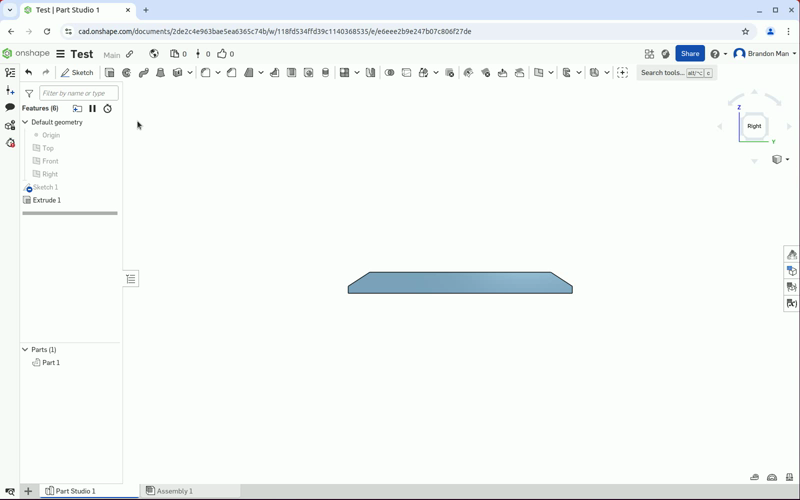
mouse_move(73, 189)
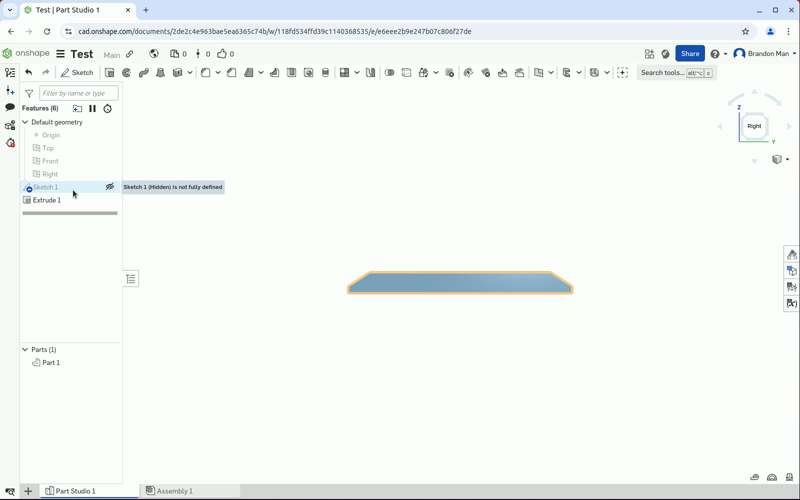
click(73, 189)
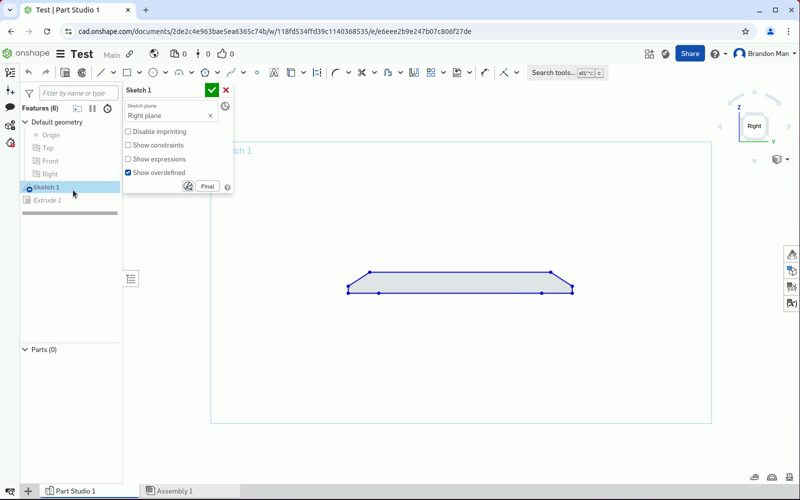
mouse_move(229, 92)
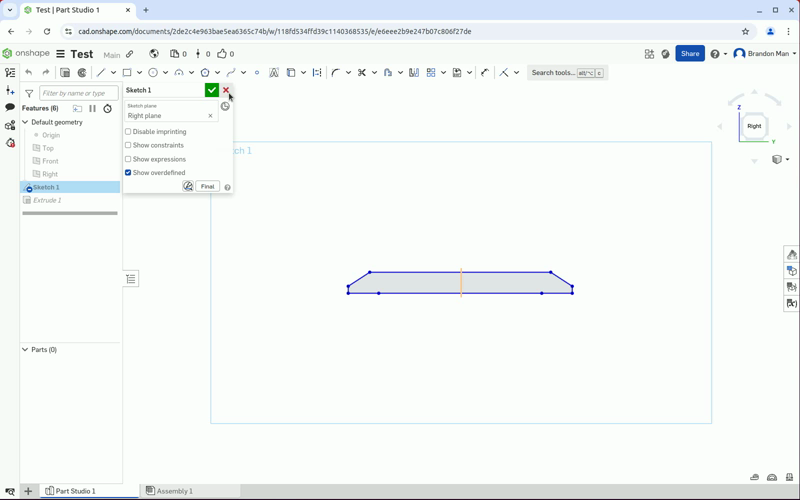
click(229, 92)
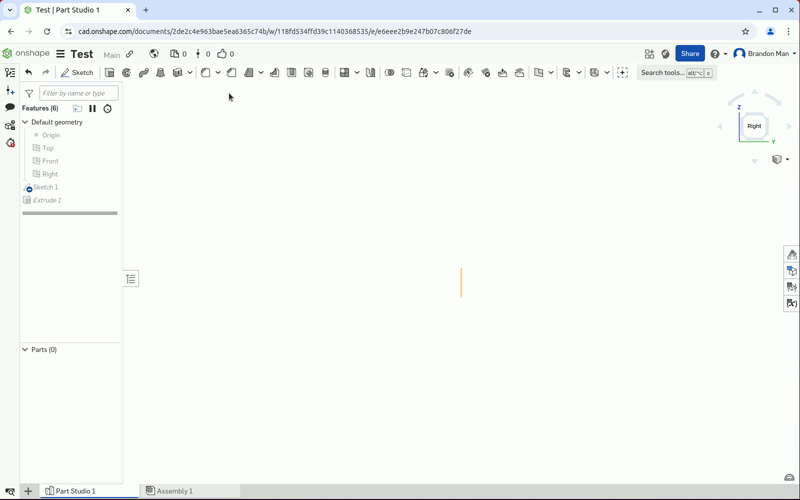
mouse_move(73, 352)
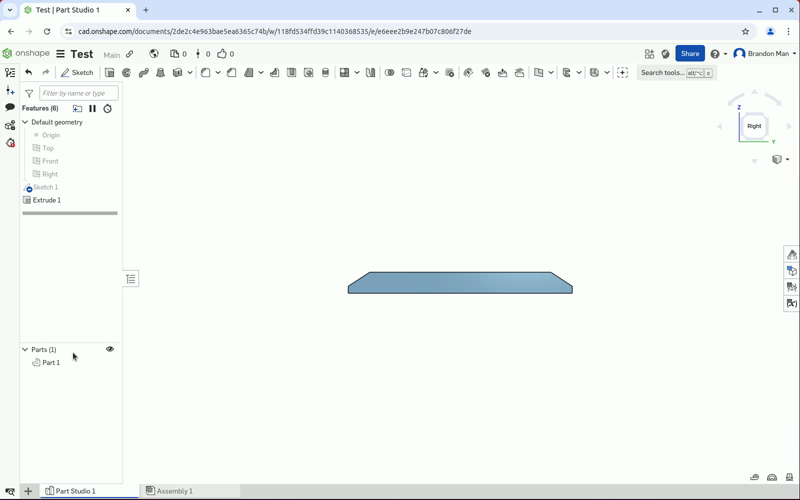
key(y)
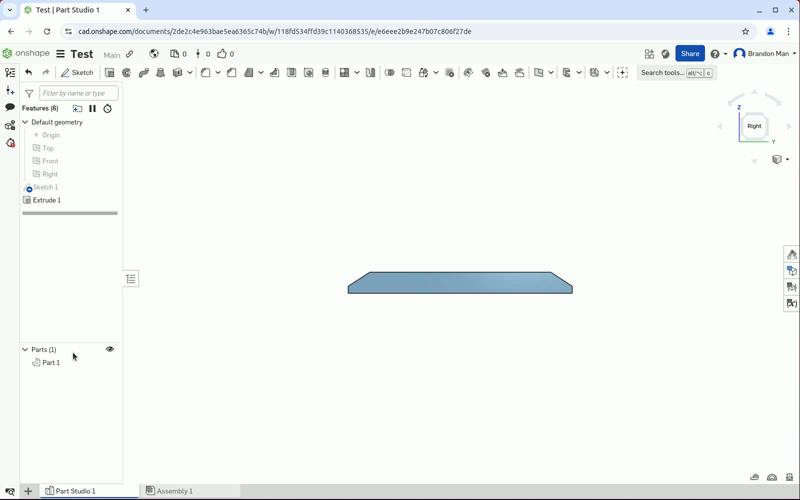
key(shift+p)
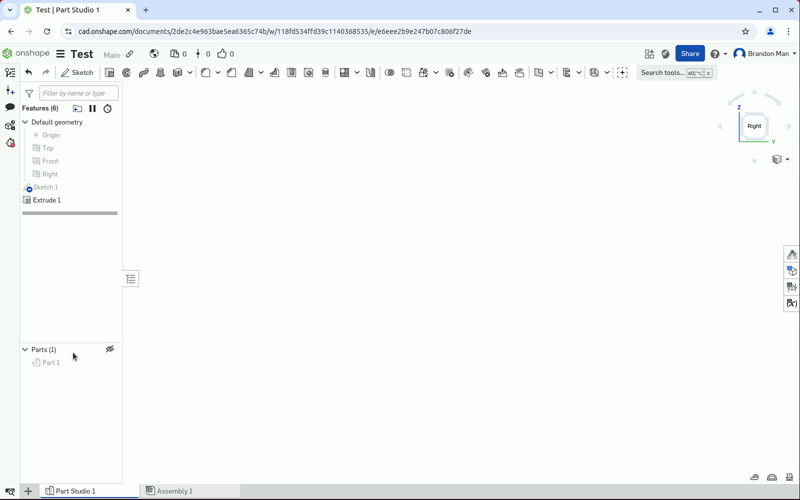
key(space)
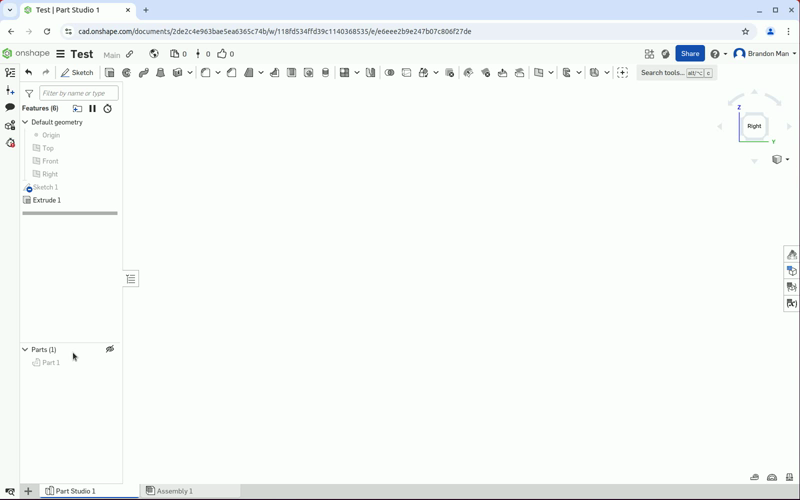
key_down(shift)
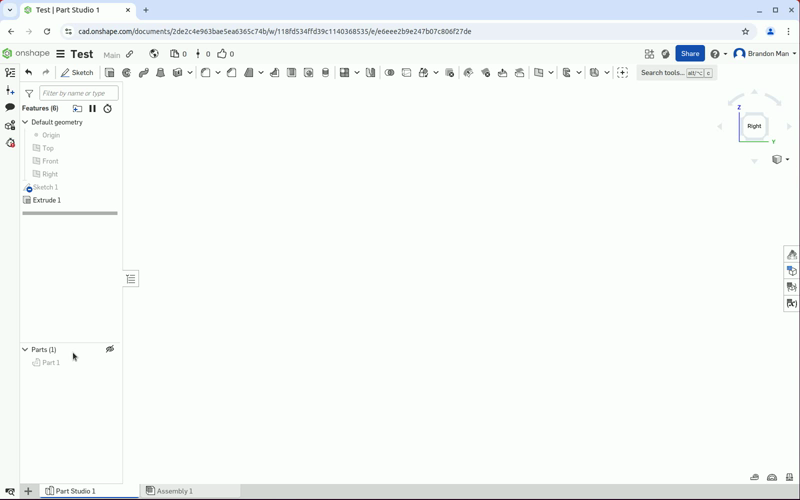
key(right)
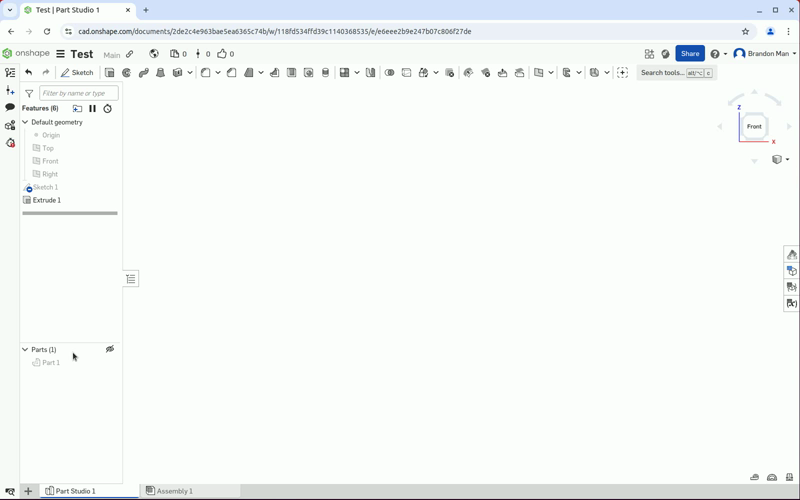
key_up(shift)
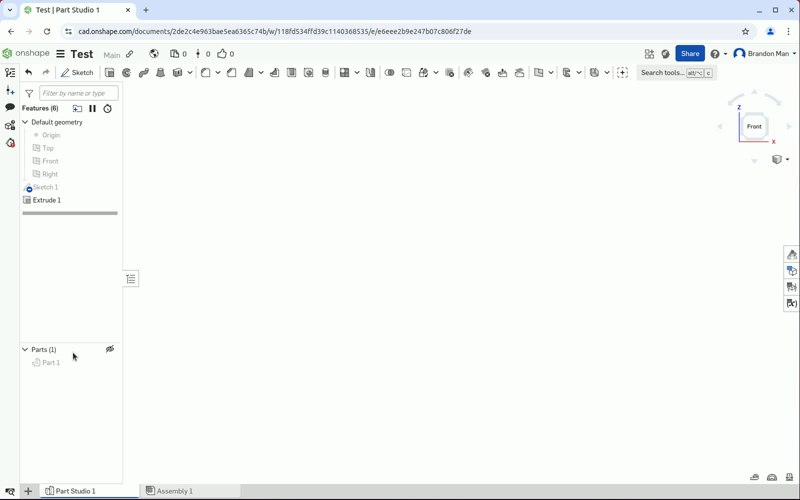
key(space)
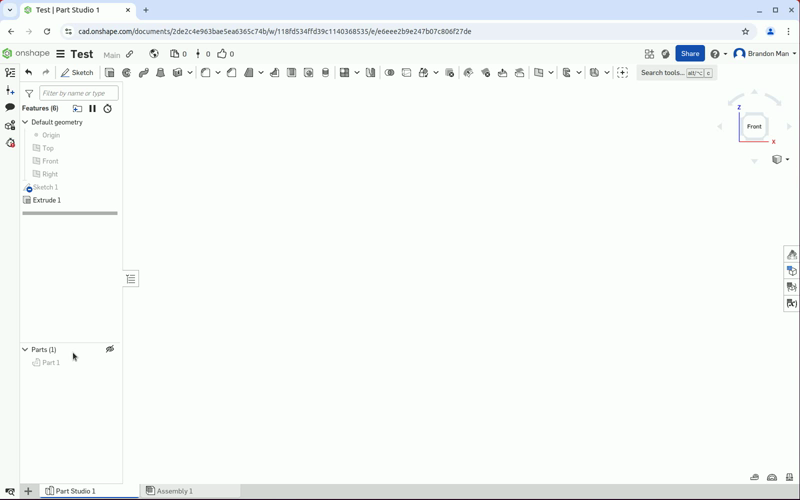
key_down(shift)
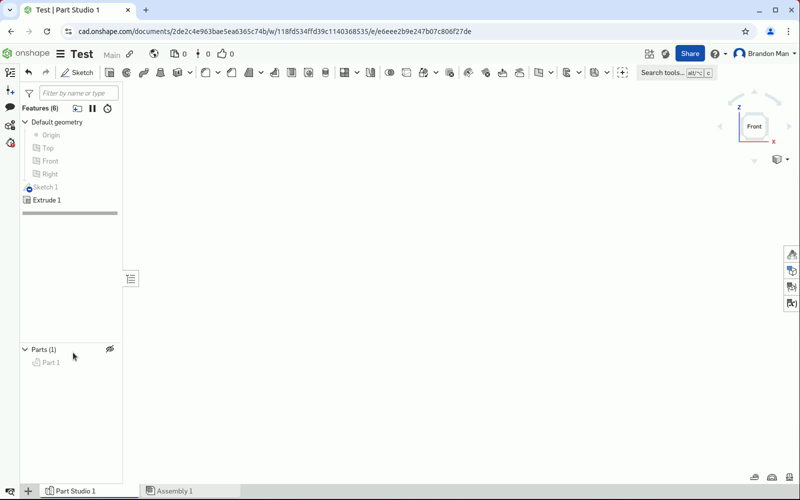
key(down)
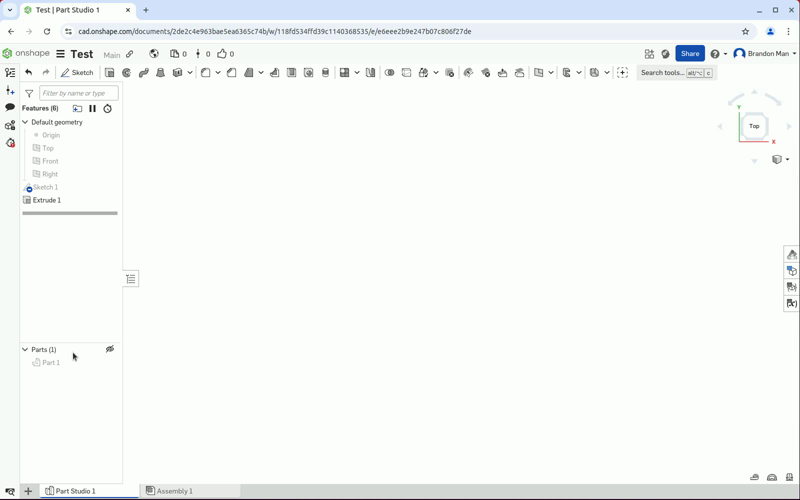
key_up(shift)
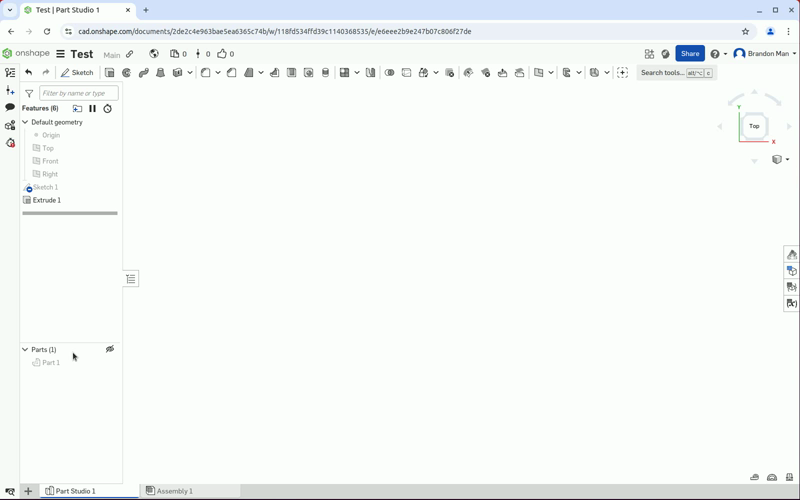
mouse_move(73, 352)
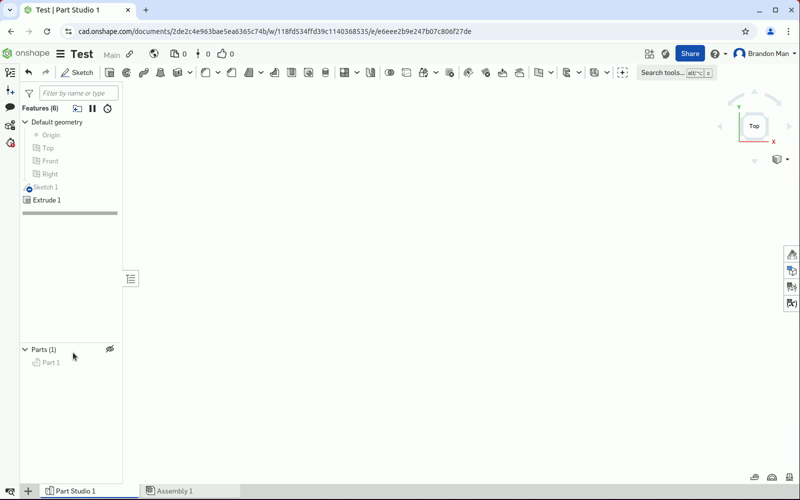
key(shift+y)
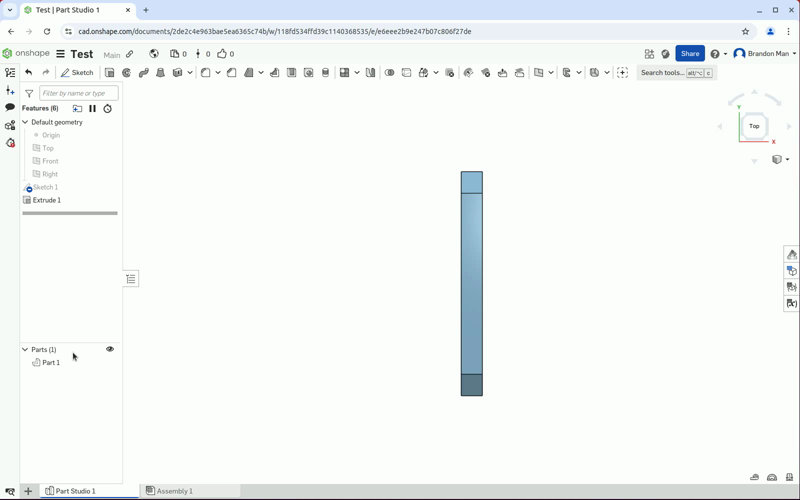
mouse_move(541, 75)
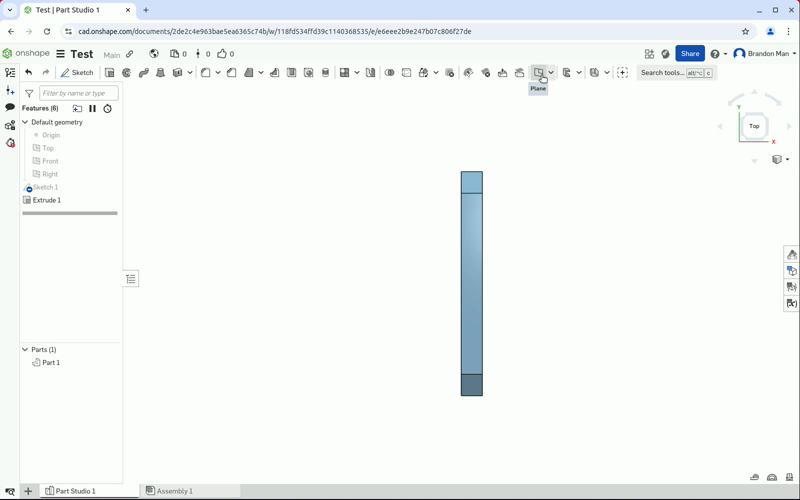
click(541, 75)
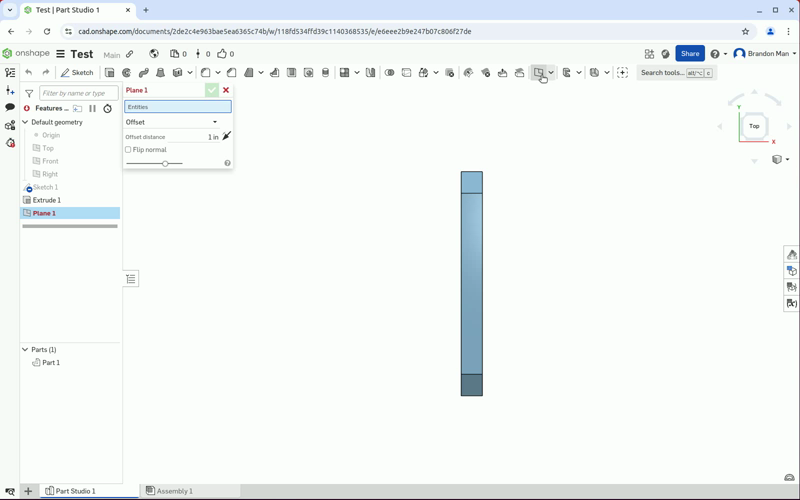
mouse_move(73, 150)
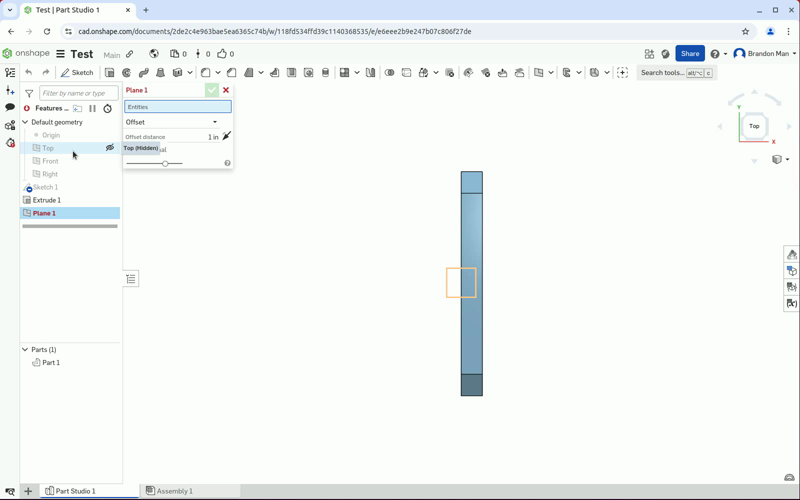
click(73, 150)
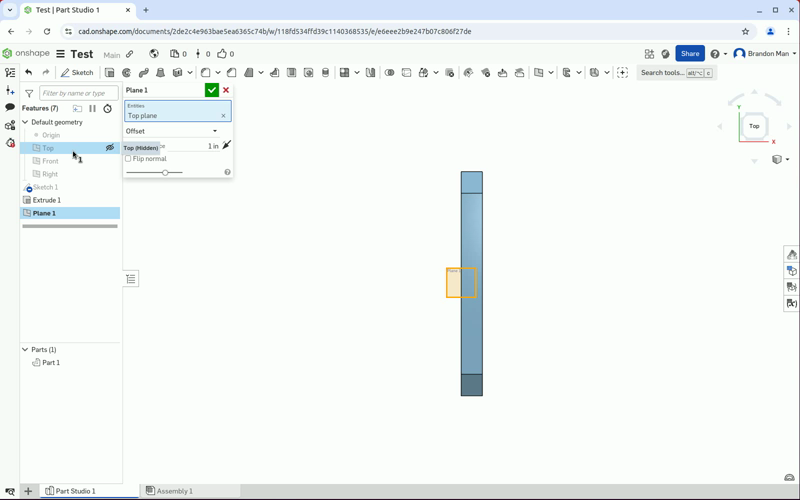
key(tab, 2)
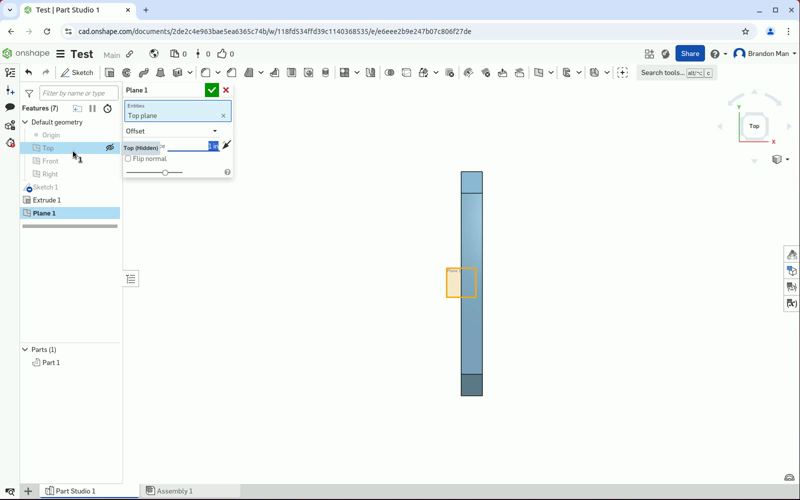
text(2.157)
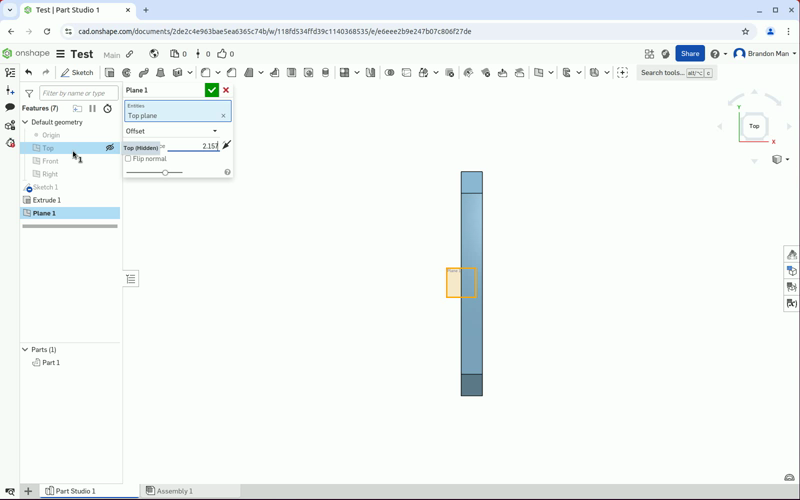
key(enter, 2)
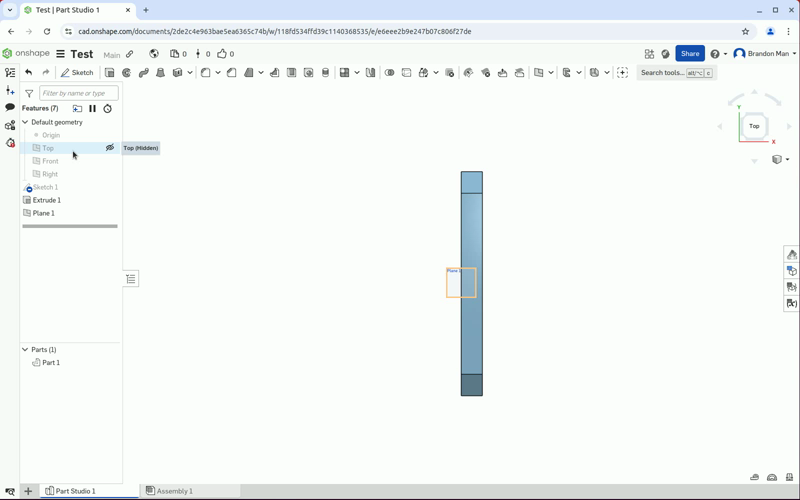
key(shift+s)
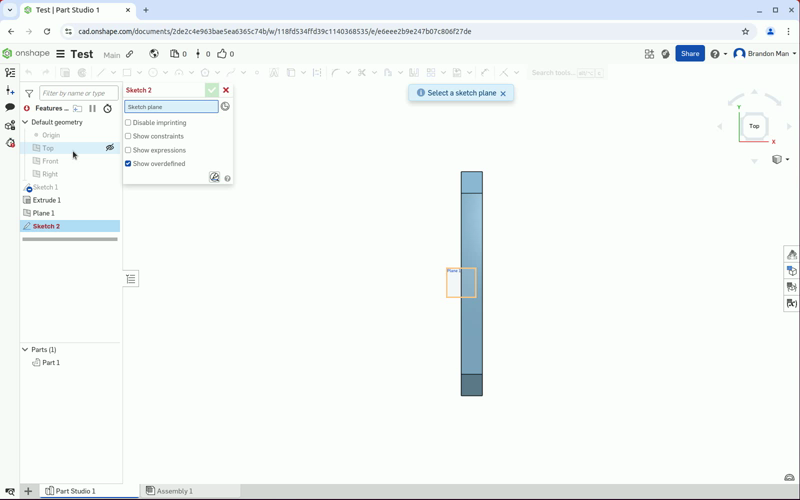
mouse_move(73, 215)
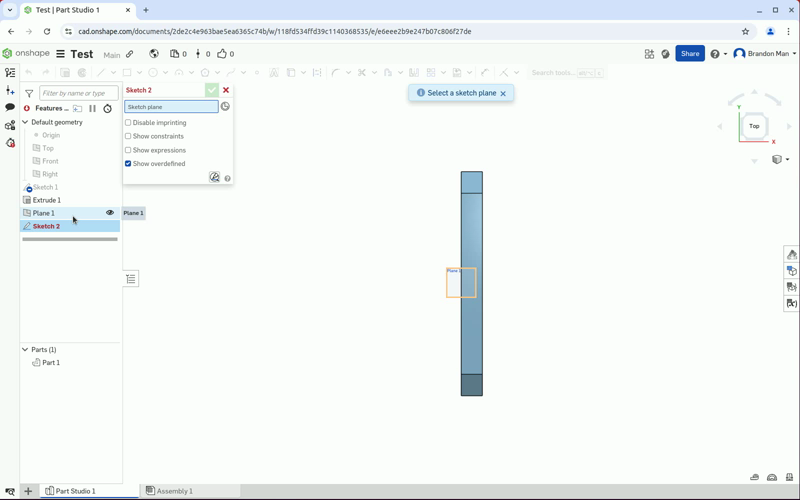
click(73, 215)
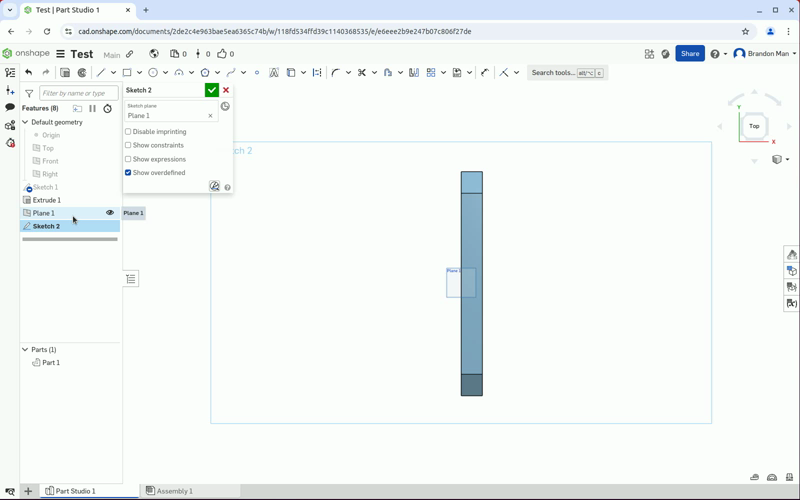
mouse_move(73, 352)
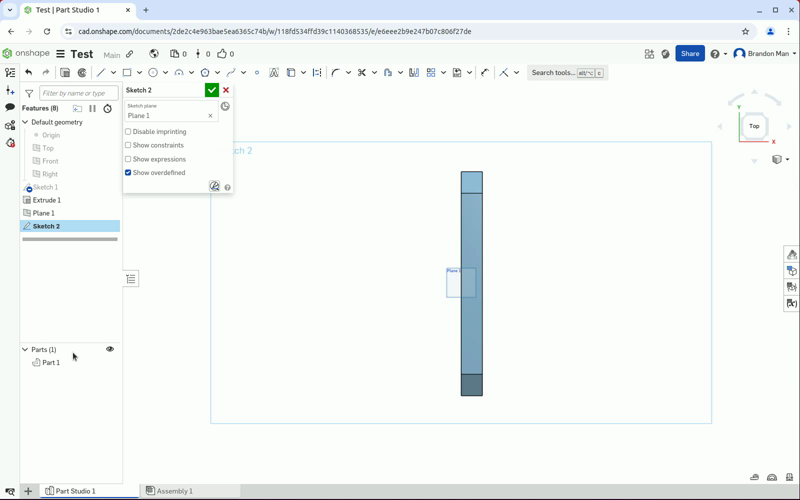
key(y)
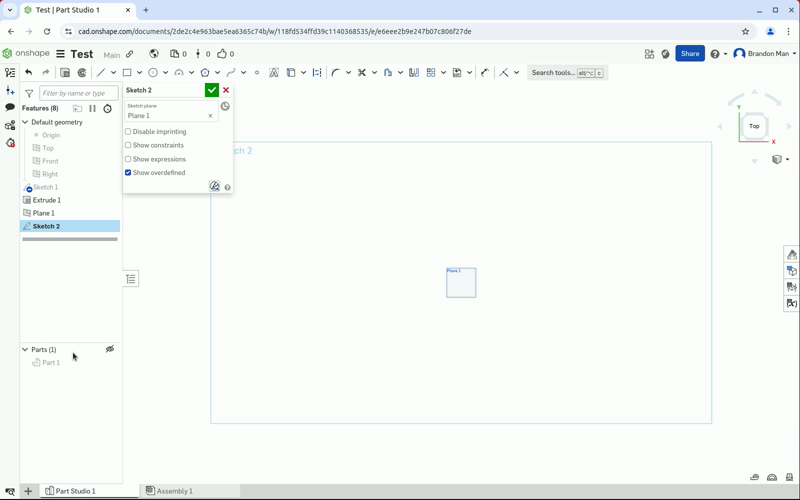
key(l)
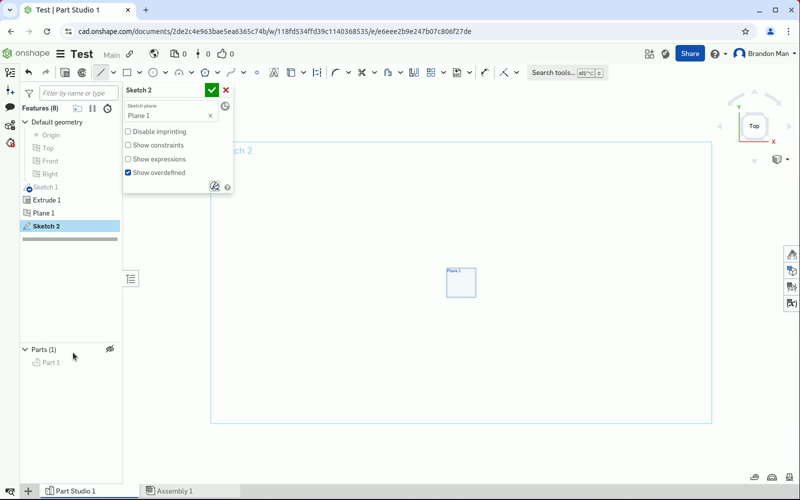
key_down(shift)
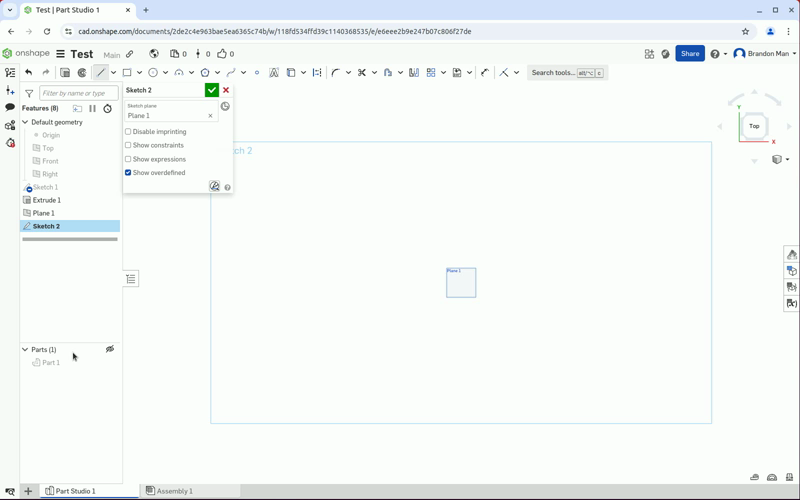
mouse_move(465, 282)
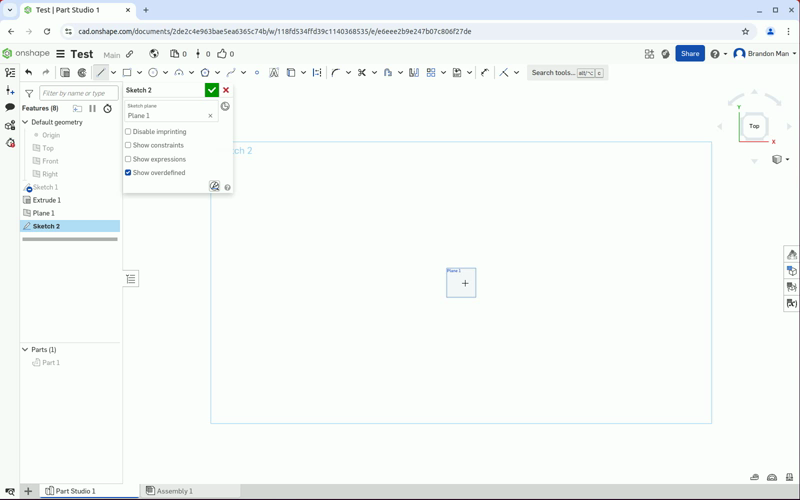
click(465, 282)
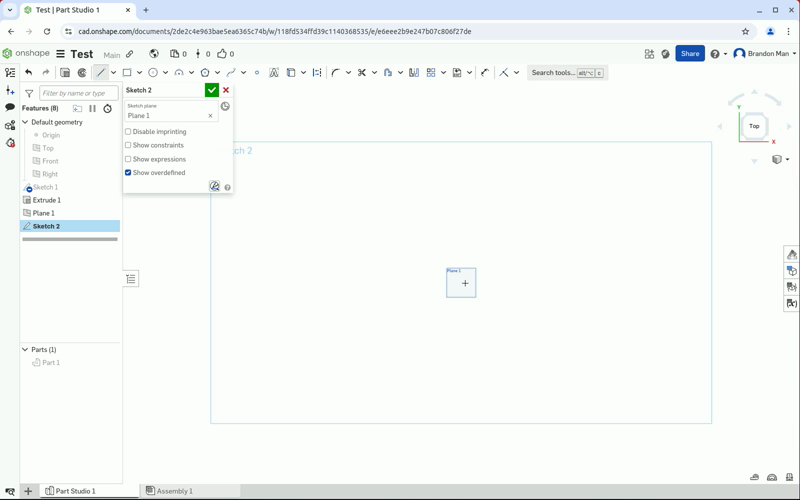
key_up(shift)
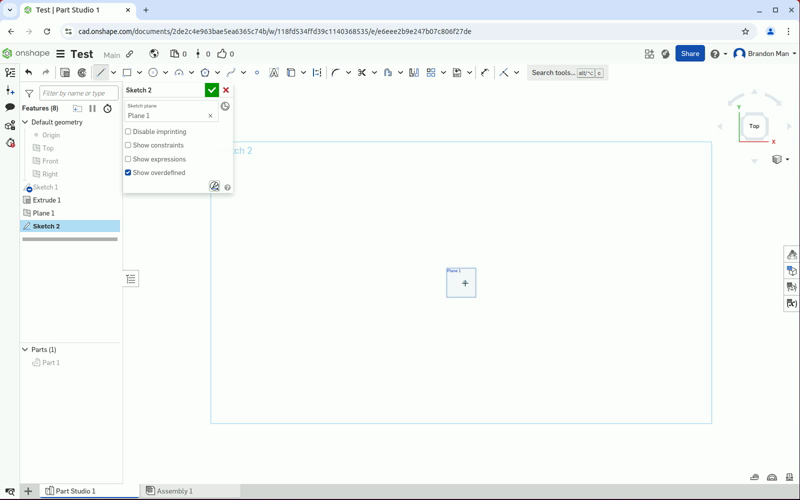
key_down(shift)
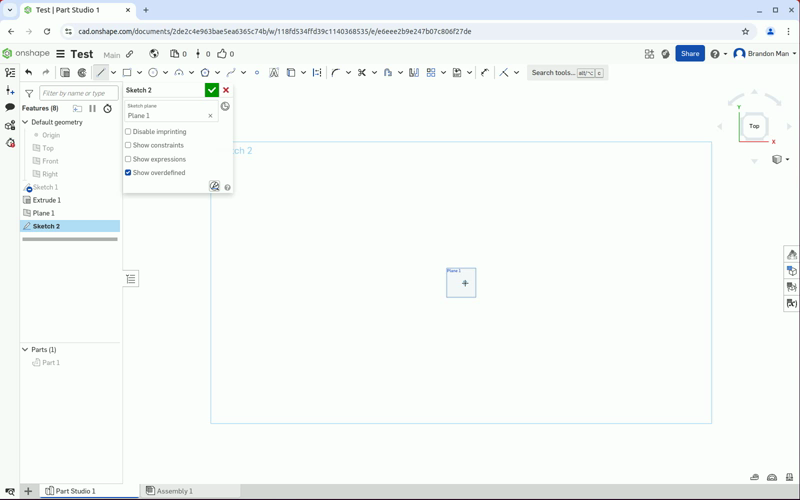
mouse_move(495, 282)
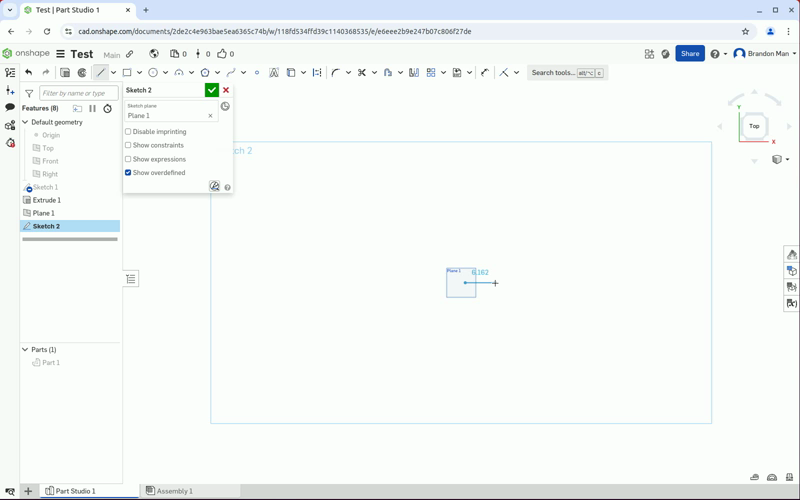
mouse_move(477, 282)
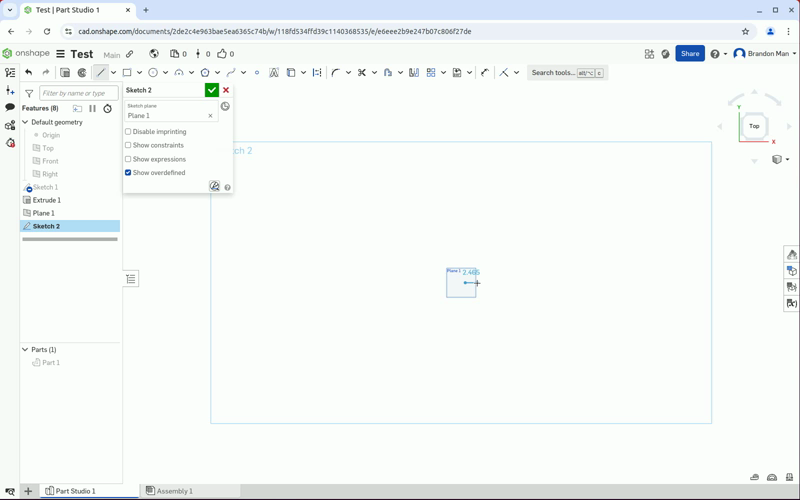
click(477, 282)
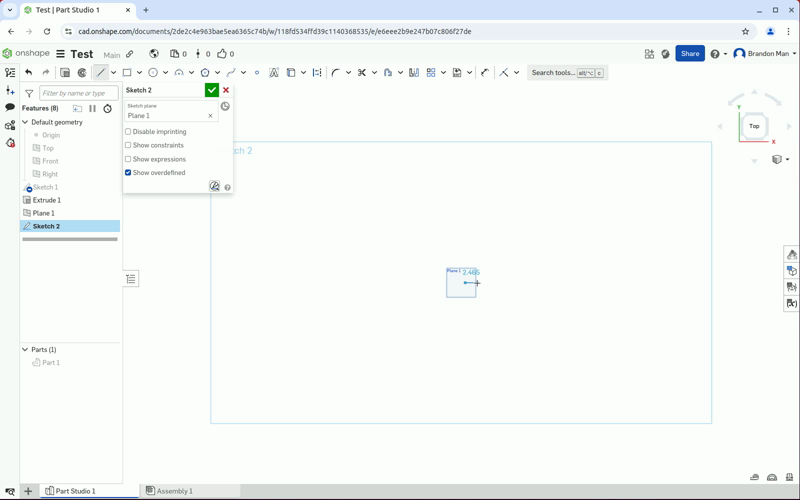
key_up(shift)
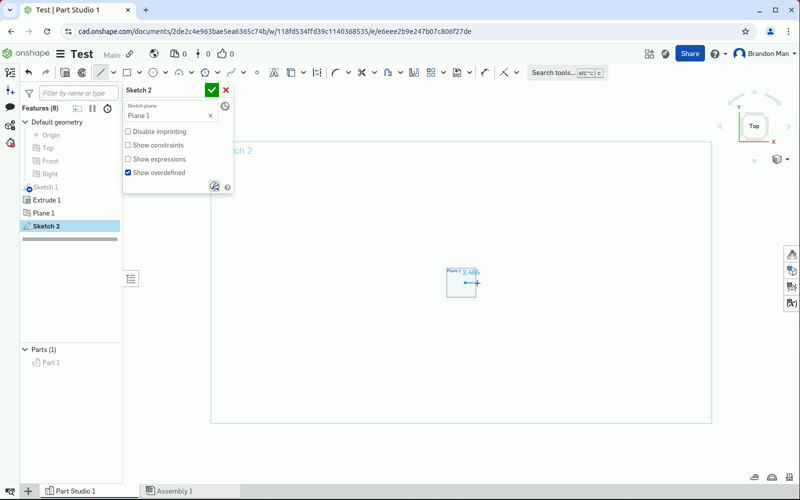
key_down(shift)
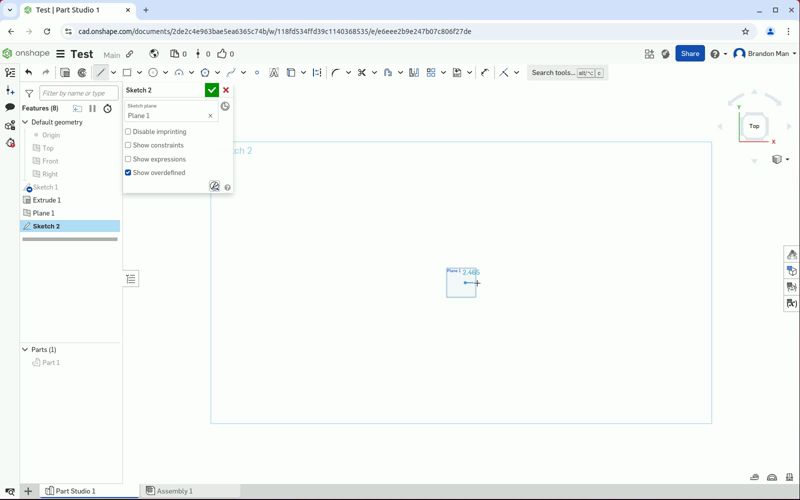
mouse_move(507, 282)
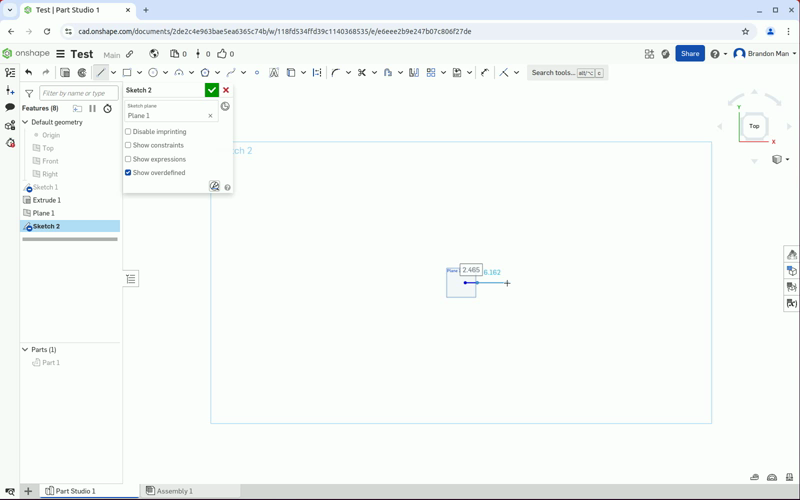
mouse_move(477, 276)
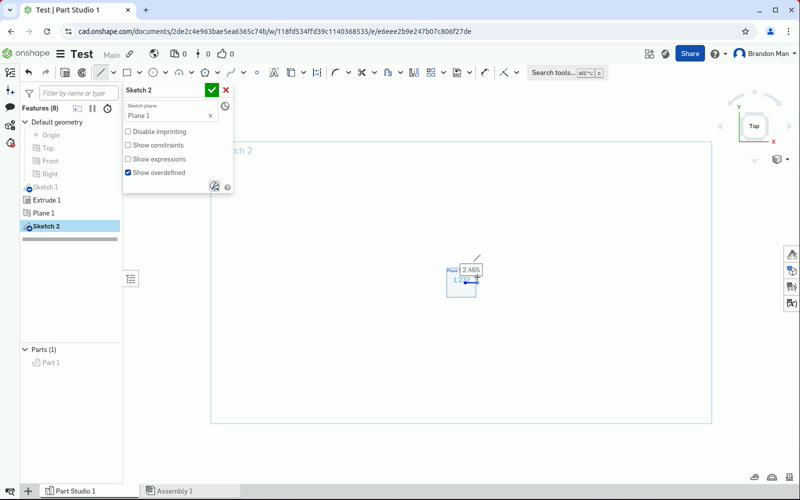
scroll(6)
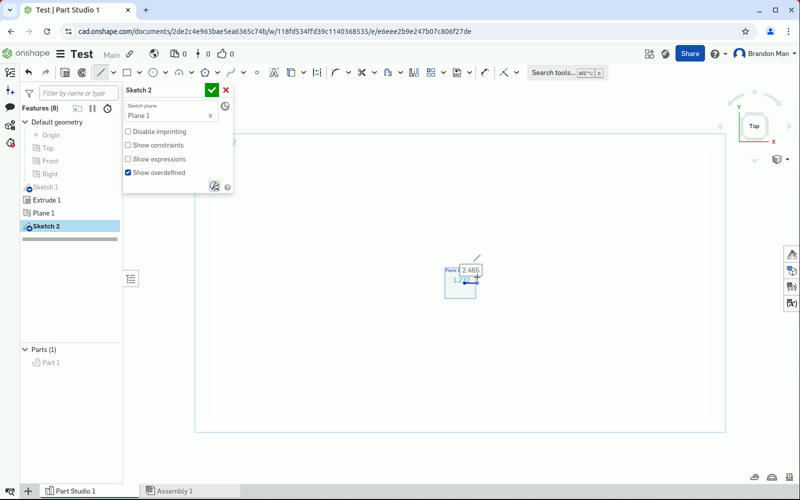
scroll(6)
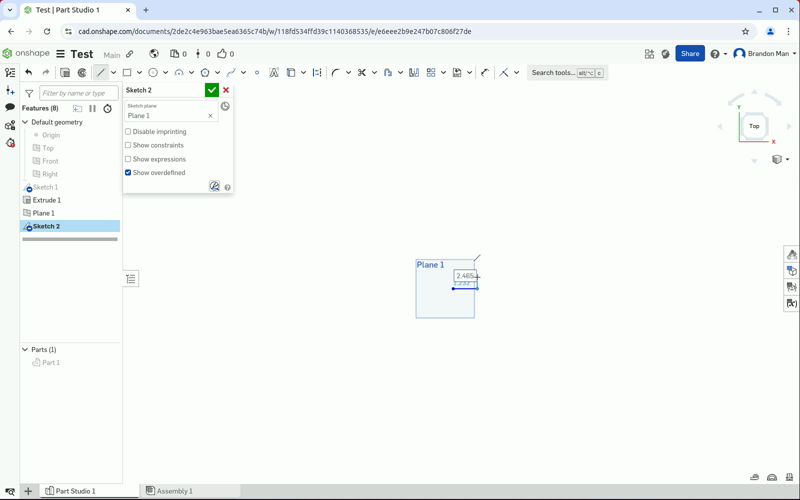
scroll(6)
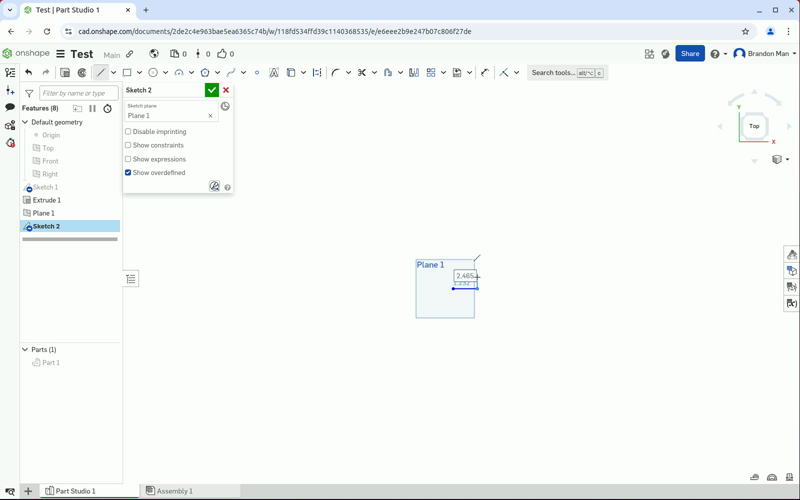
scroll(6)
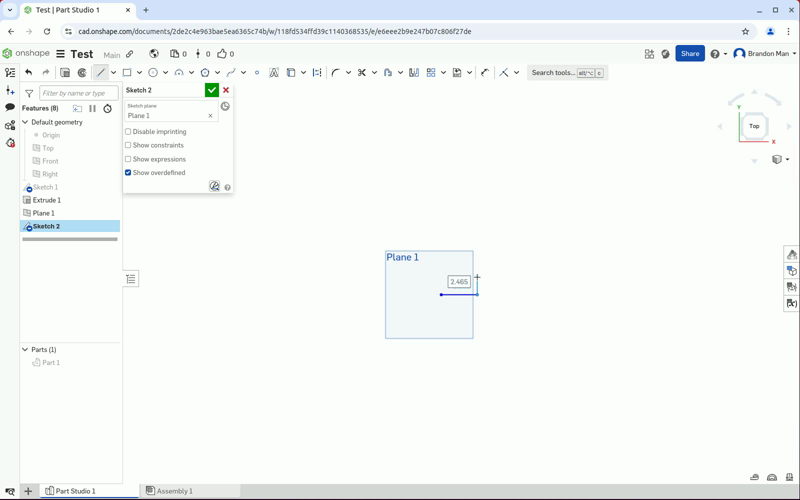
scroll(6)
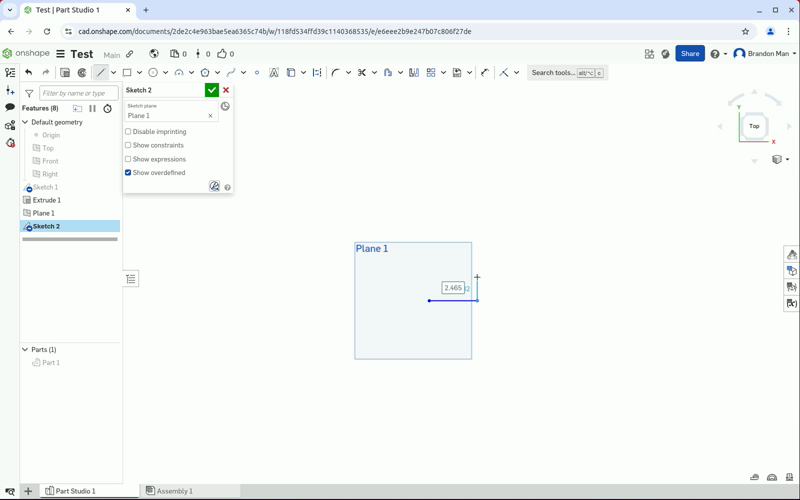
scroll(6)
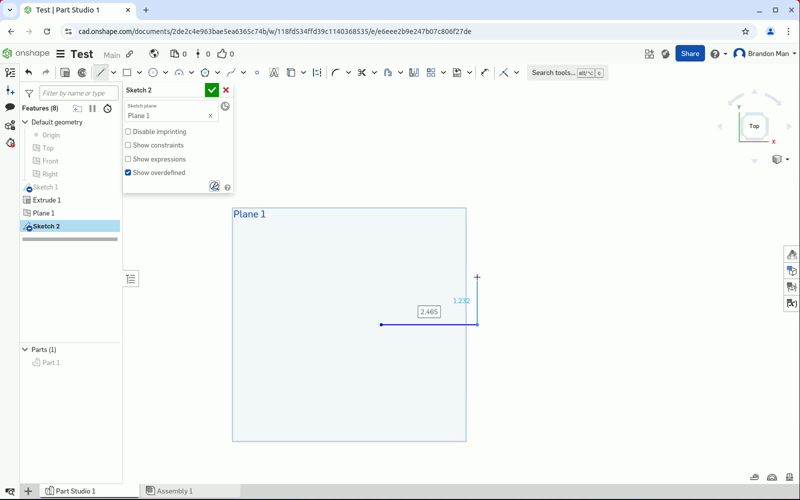
scroll(6)
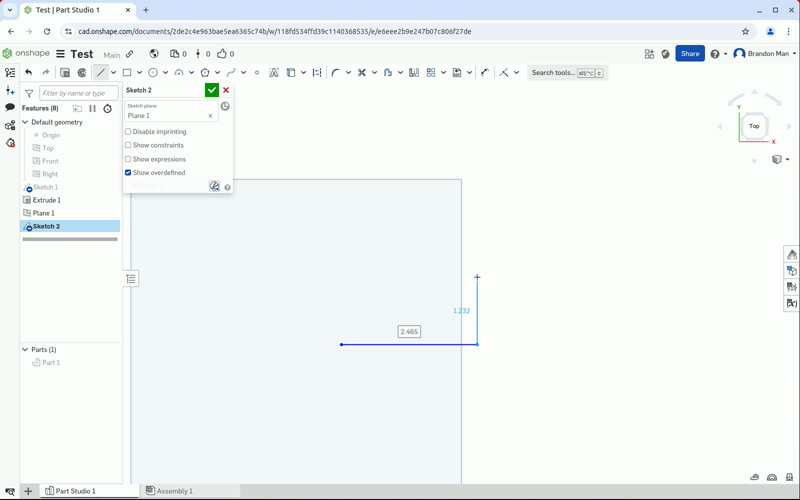
click(477, 276)
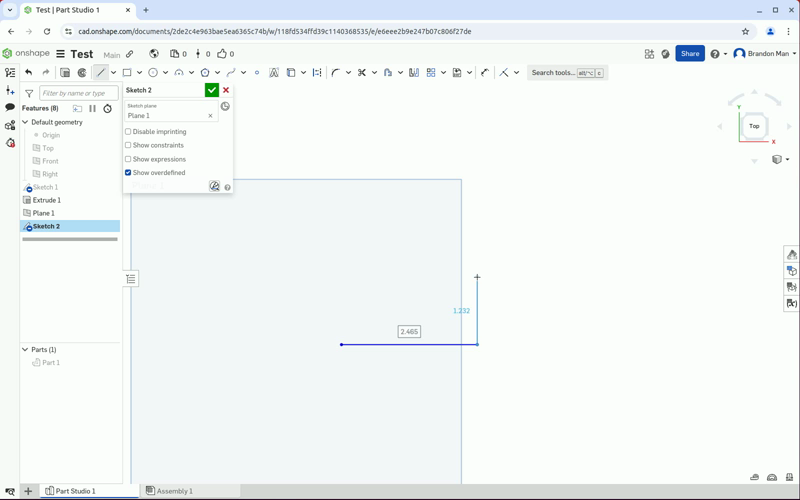
scroll(-6)
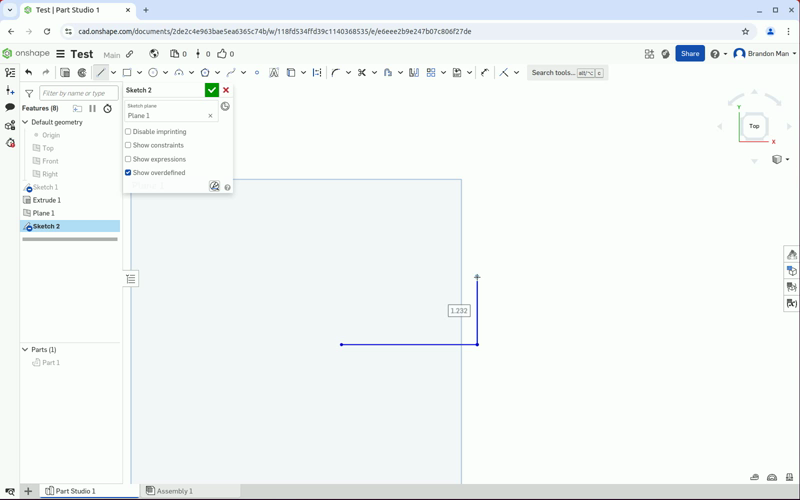
scroll(-6)
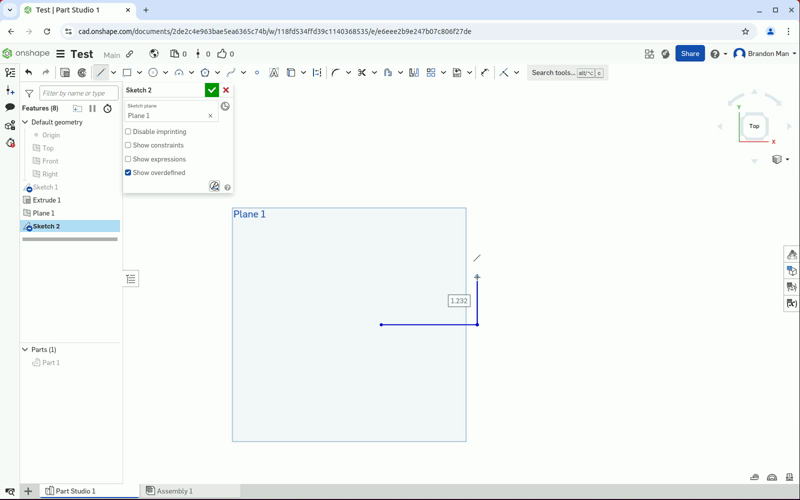
scroll(-6)
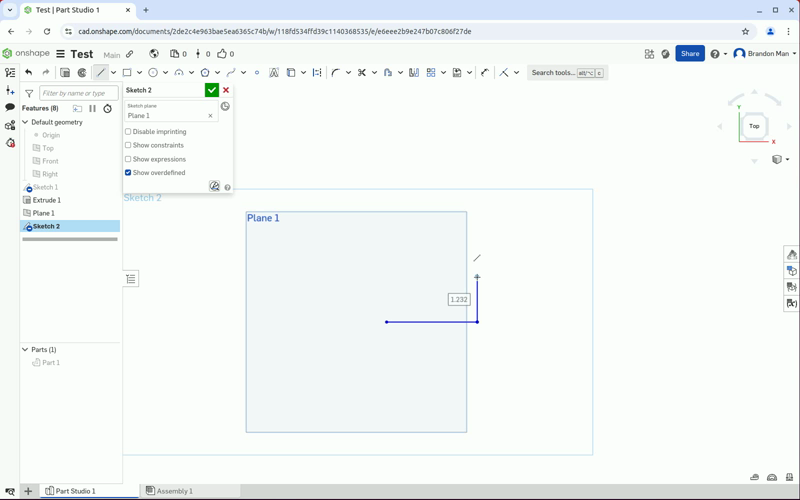
scroll(-6)
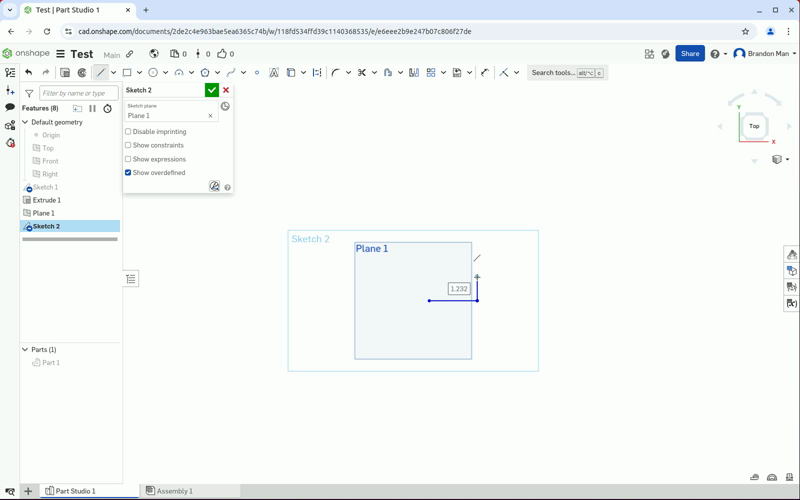
scroll(-6)
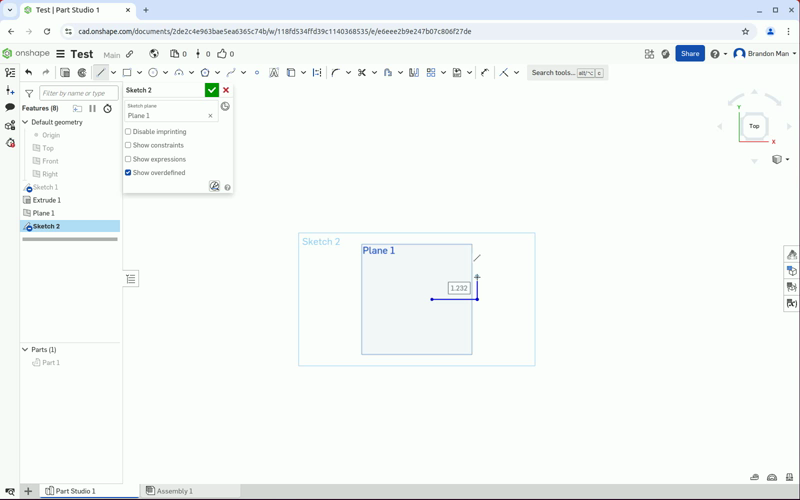
scroll(-6)
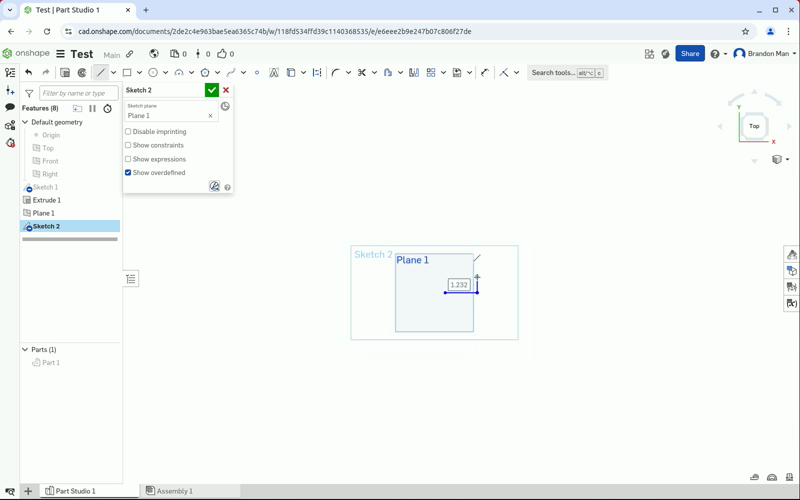
scroll(-6)
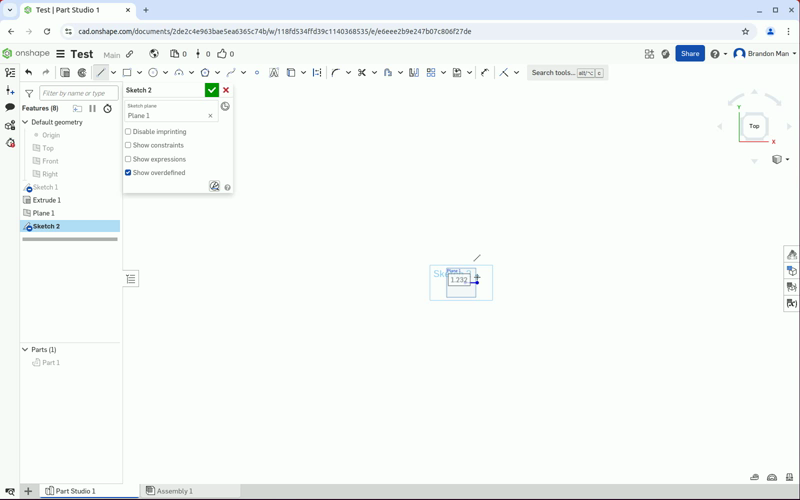
key_up(shift)
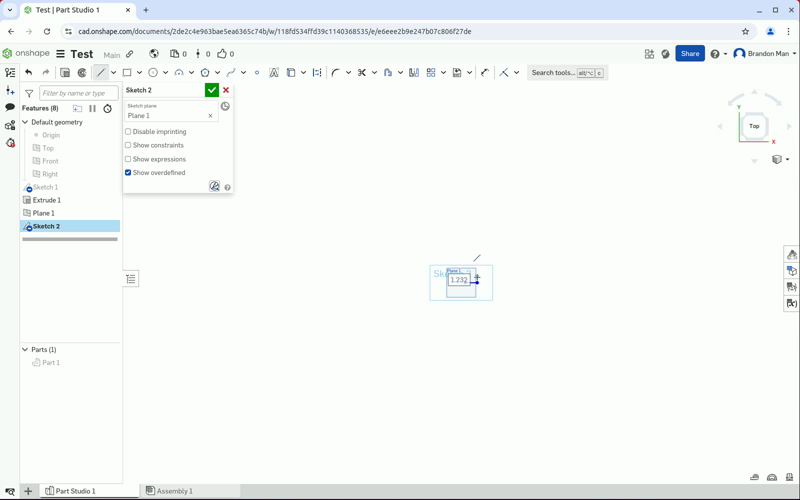
key_down(shift)
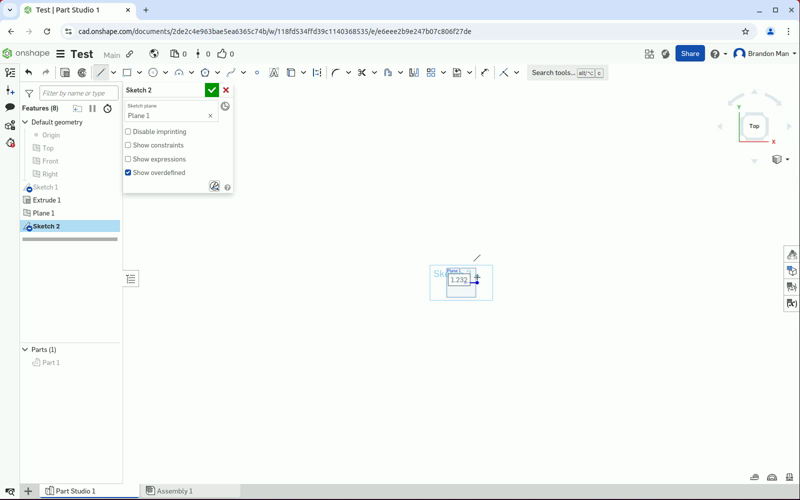
mouse_move(507, 276)
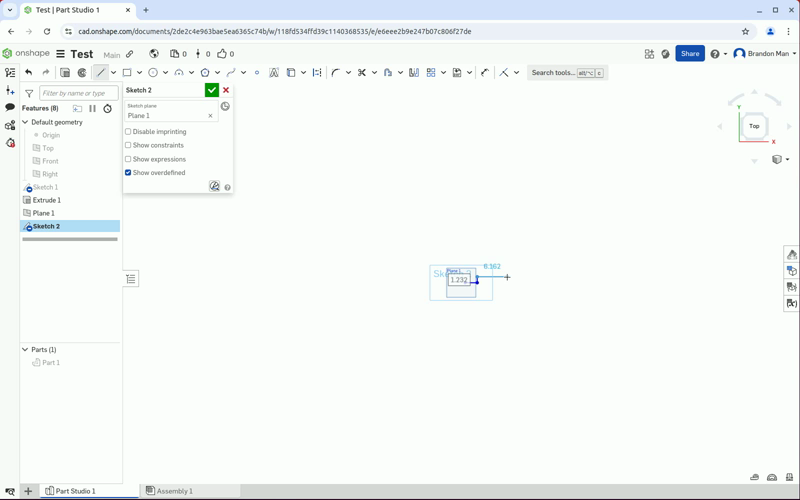
mouse_move(465, 276)
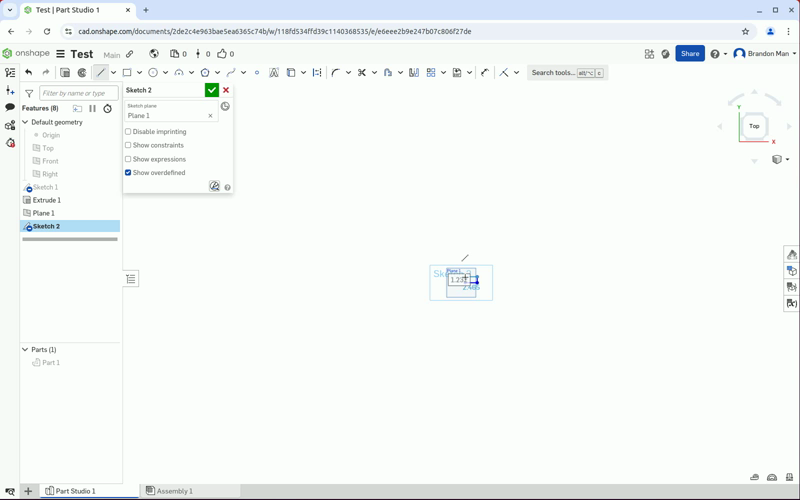
click(465, 276)
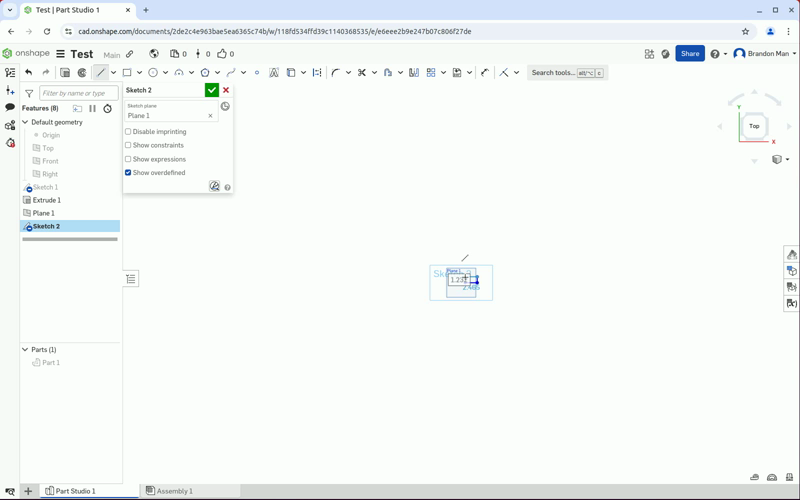
key_up(shift)
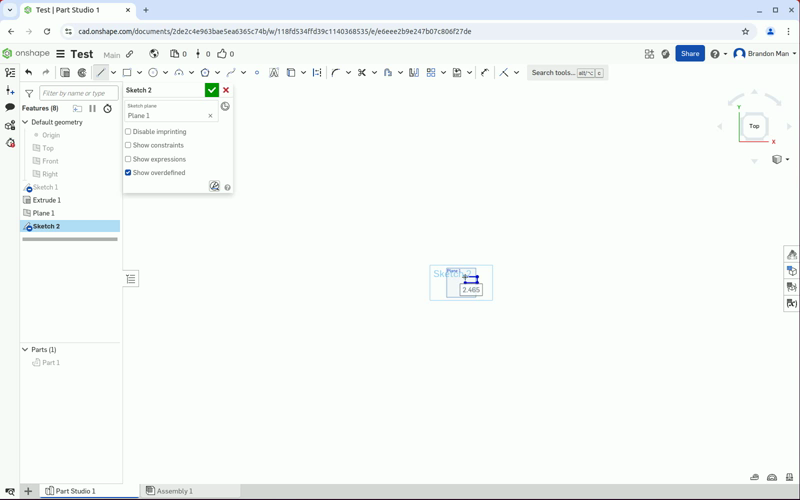
mouse_move(495, 276)
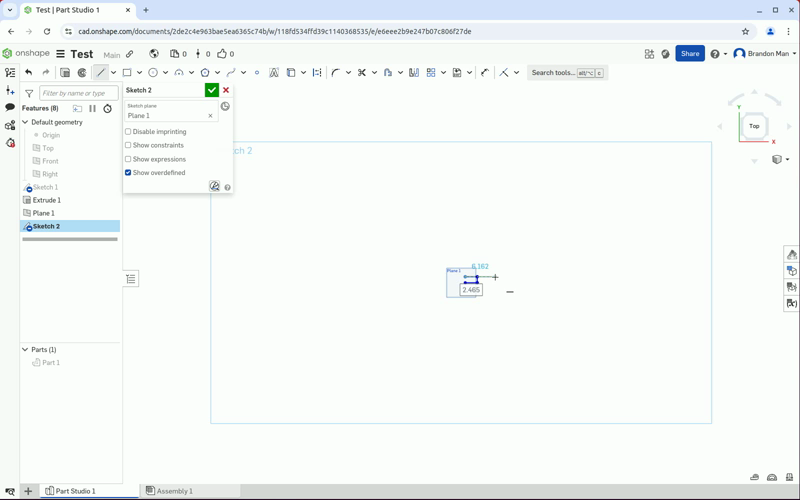
key_down(shift)
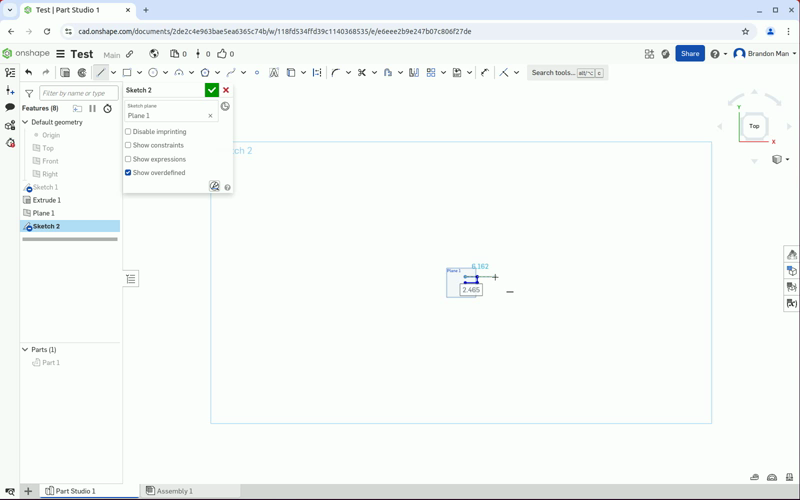
mouse_move(465, 282)
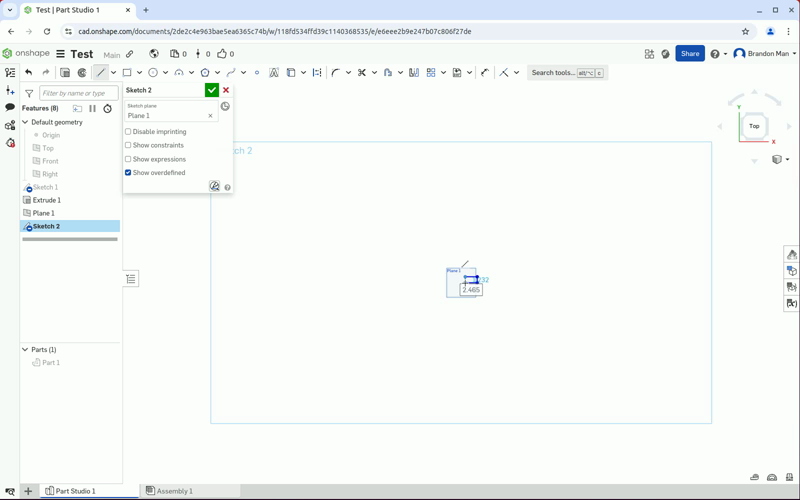
scroll(6)
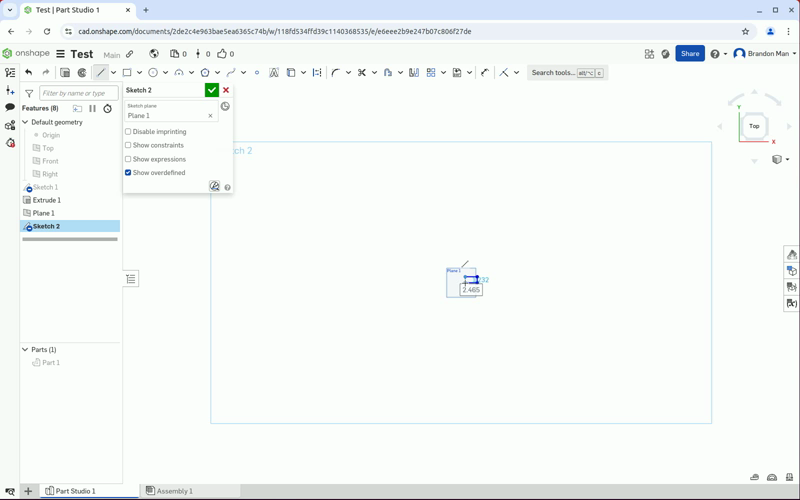
scroll(6)
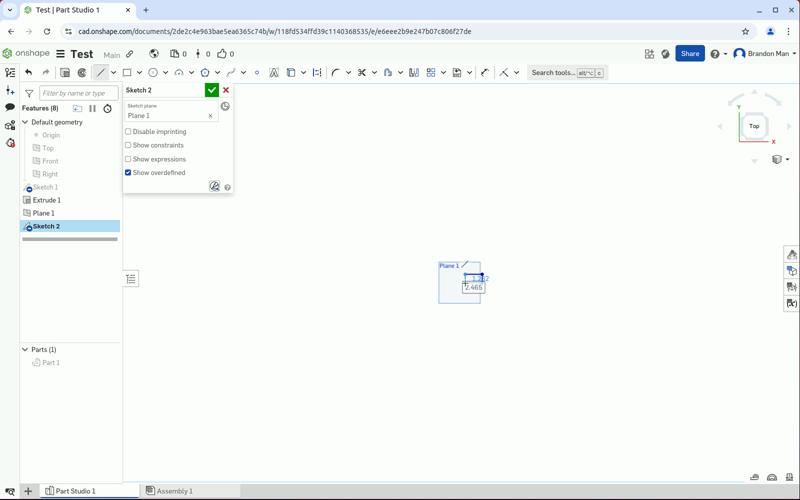
scroll(6)
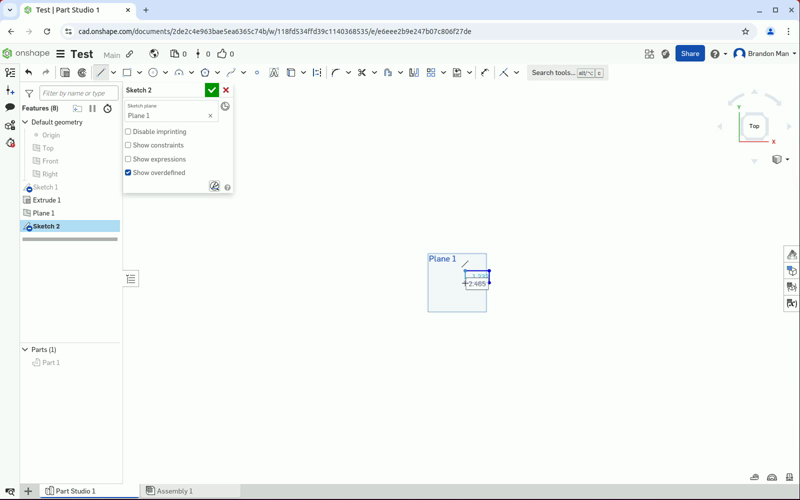
scroll(6)
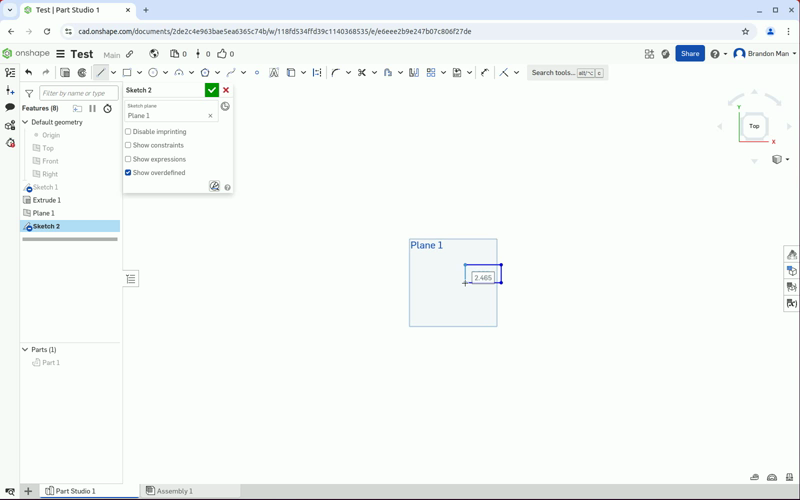
scroll(6)
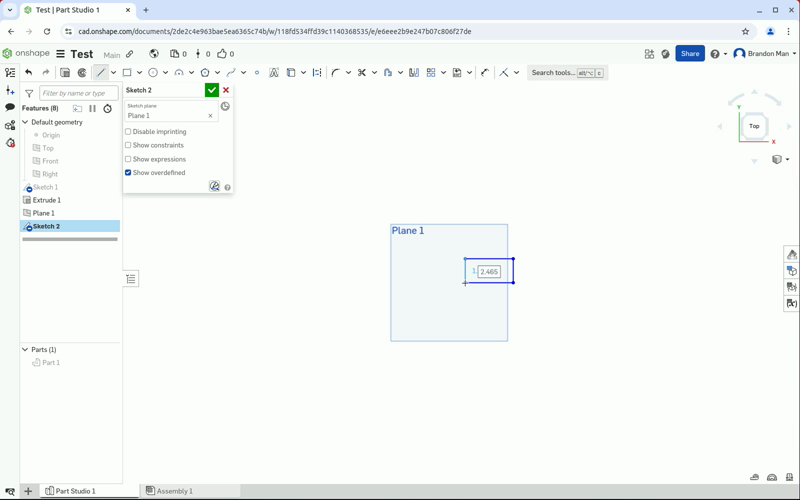
scroll(6)
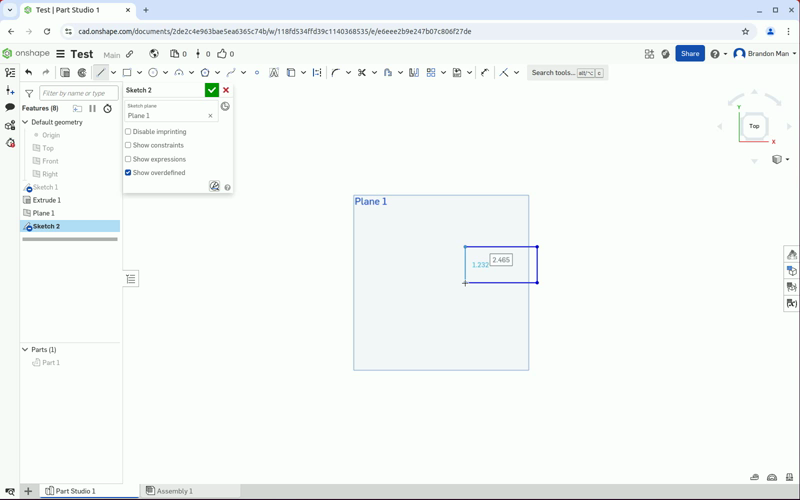
scroll(6)
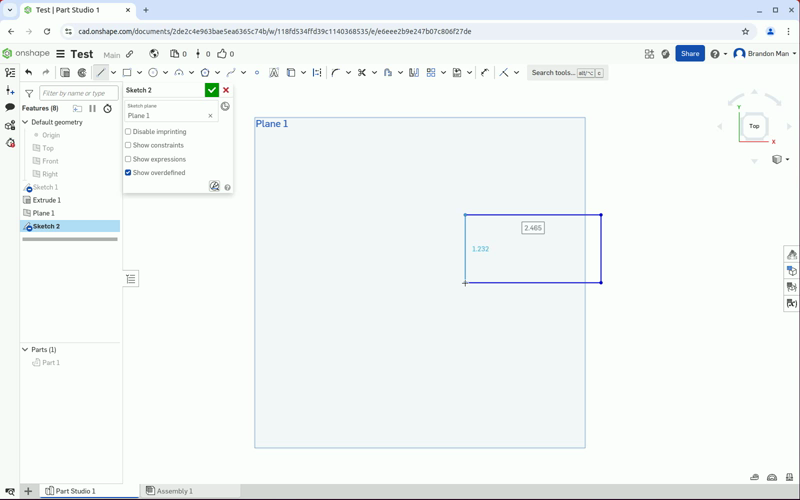
key_up(shift)
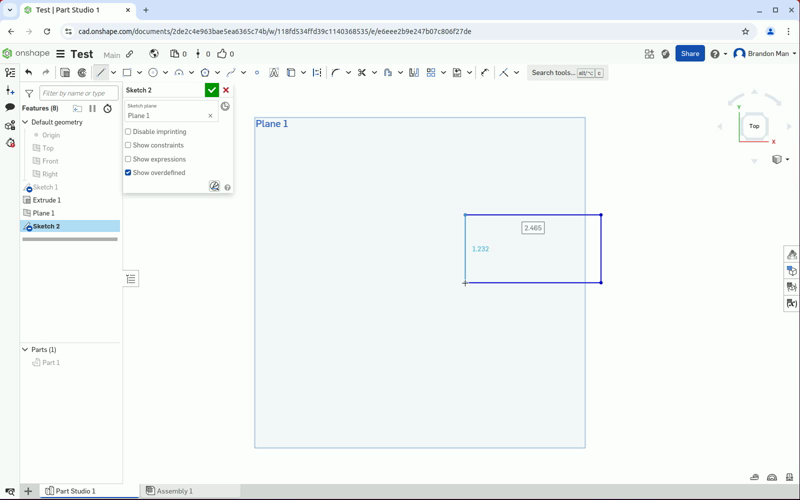
click(465, 282)
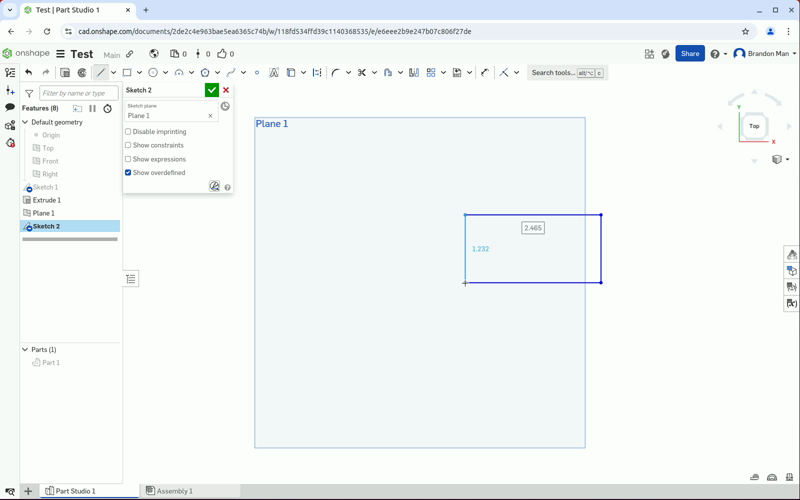
scroll(-6)
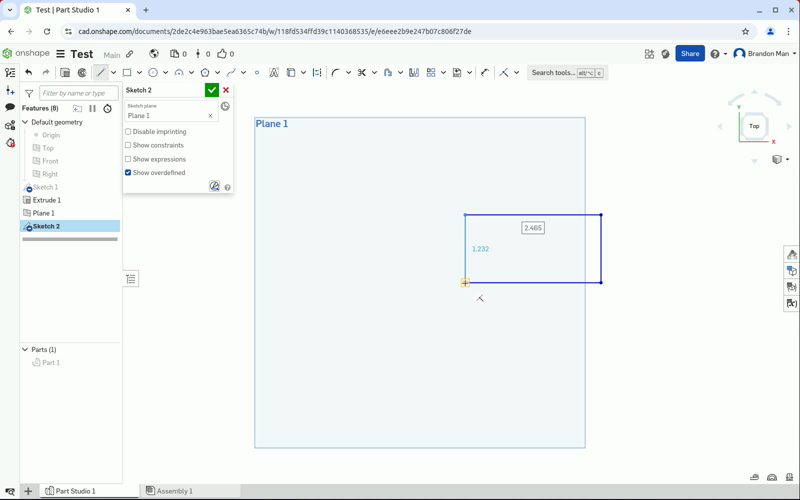
scroll(-6)
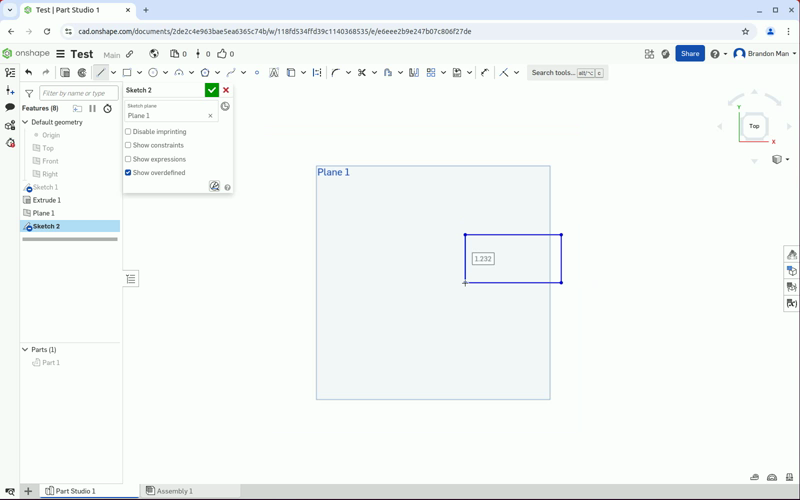
scroll(-6)
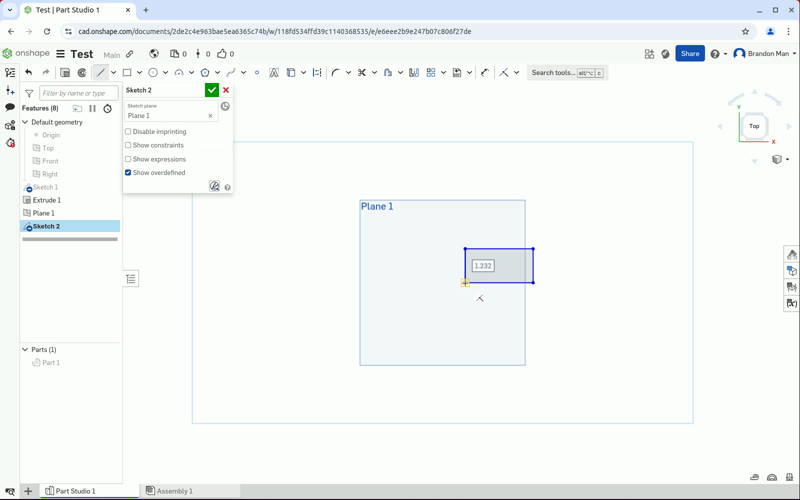
scroll(-6)
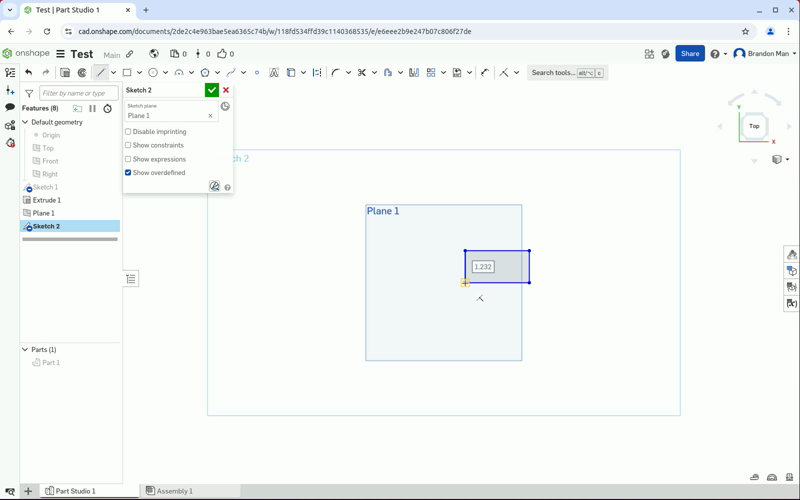
scroll(-6)
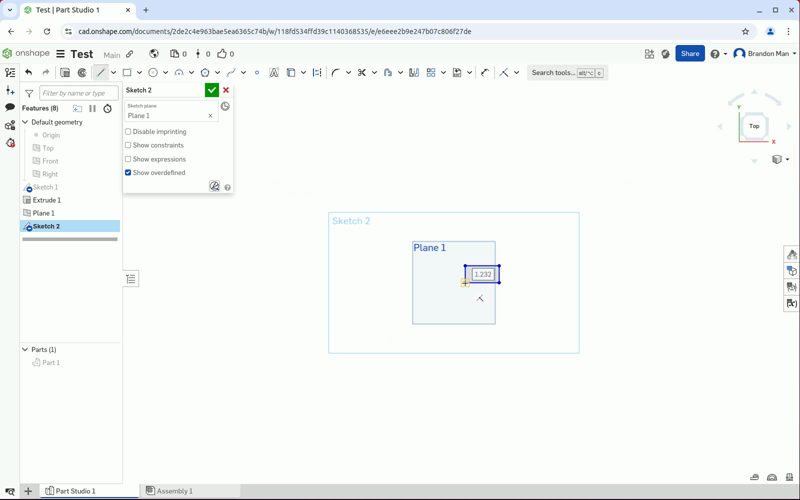
scroll(-6)
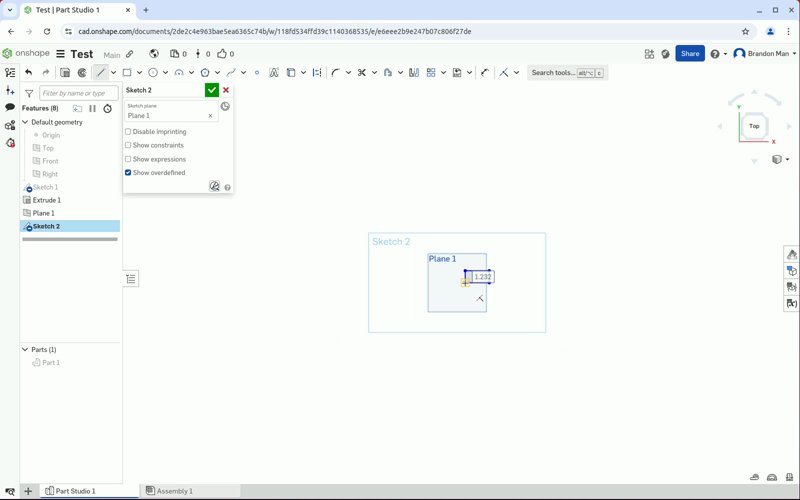
scroll(-6)
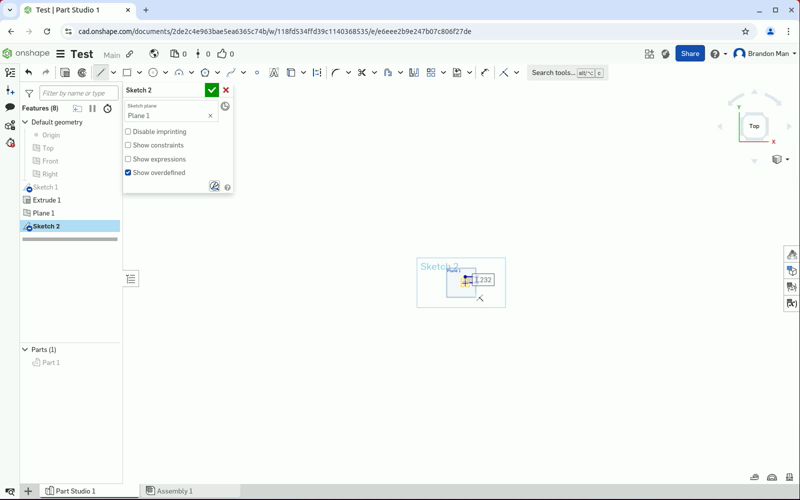
key(esc)
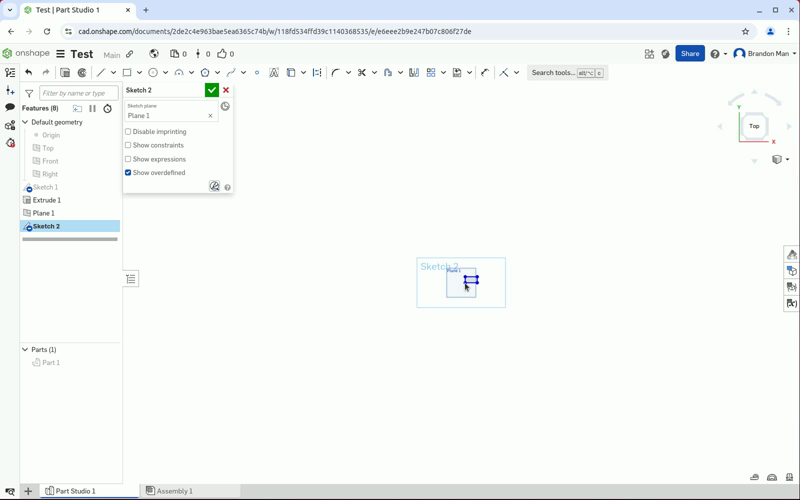
mouse_move(471, 278)
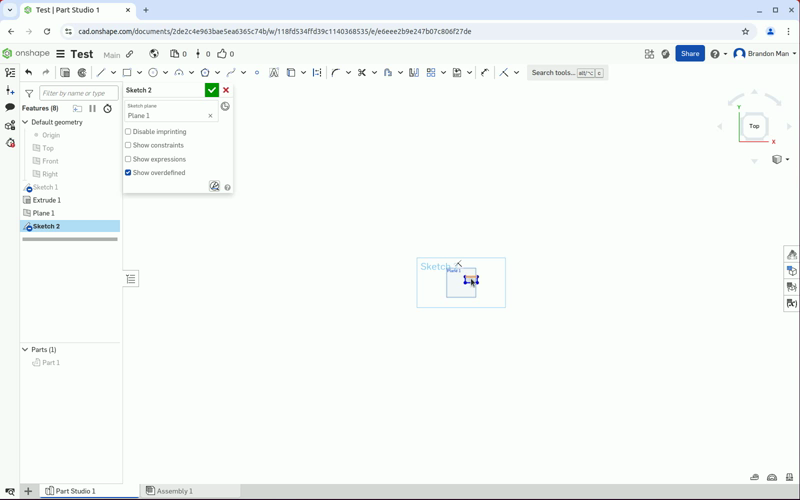
scroll(6)
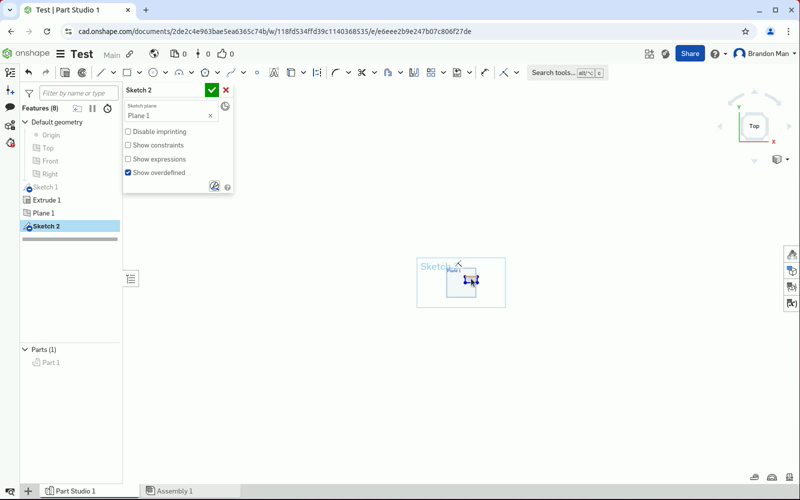
scroll(6)
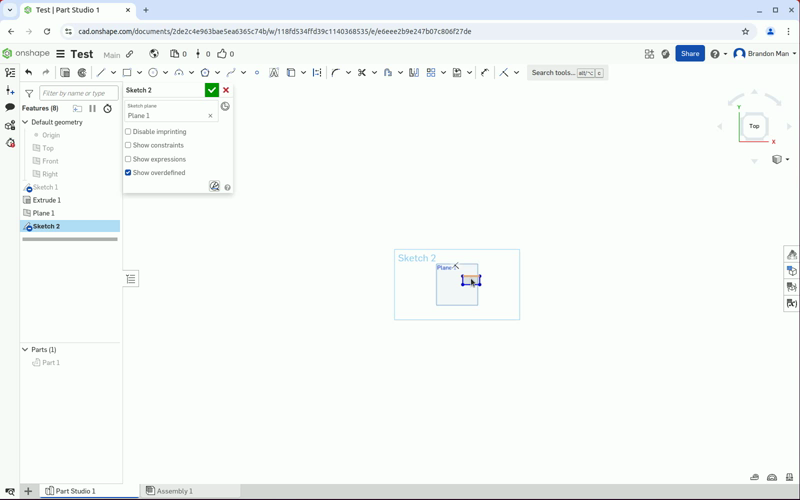
scroll(6)
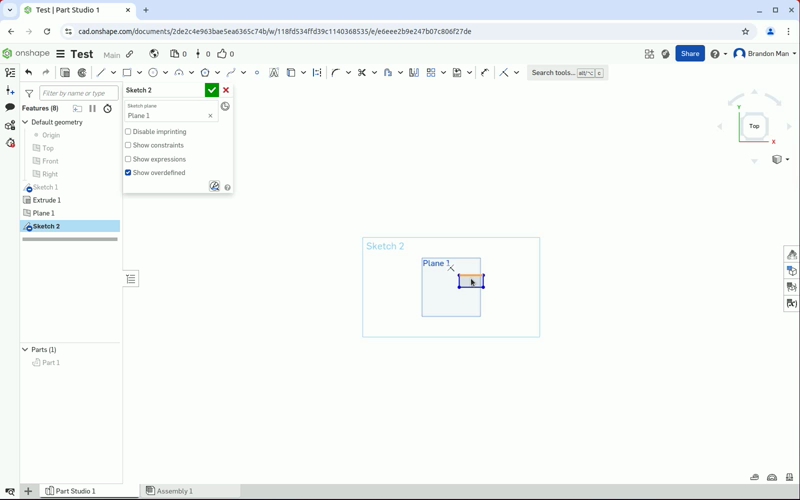
scroll(6)
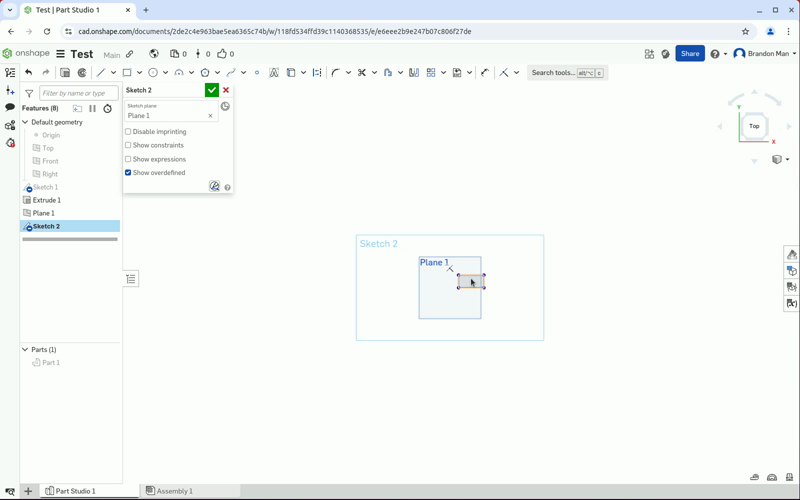
scroll(6)
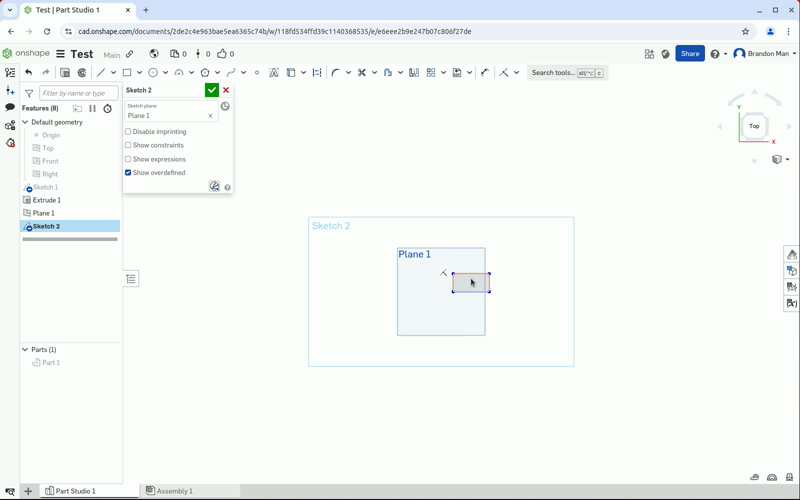
scroll(6)
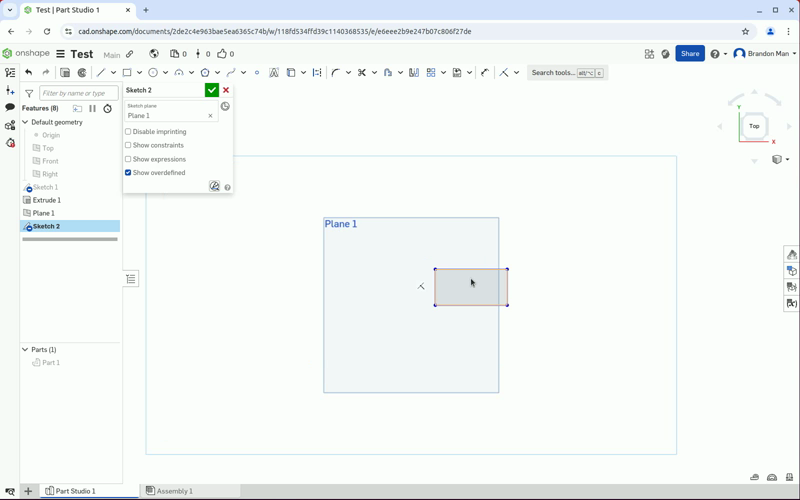
scroll(6)
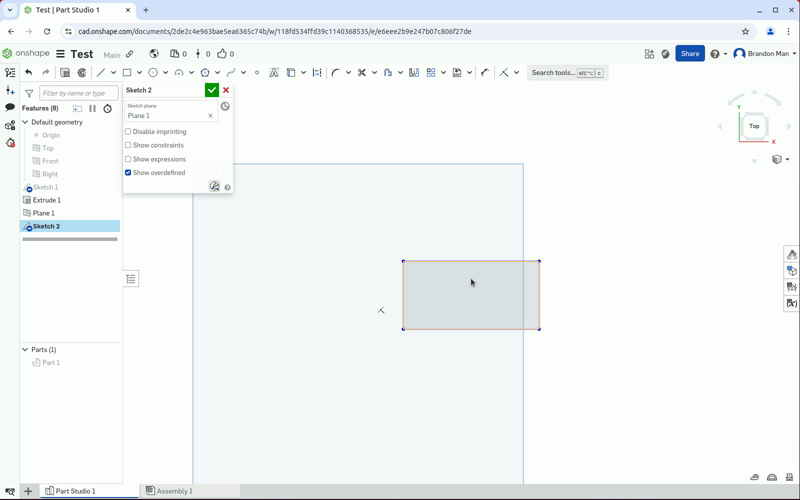
click(471, 278)
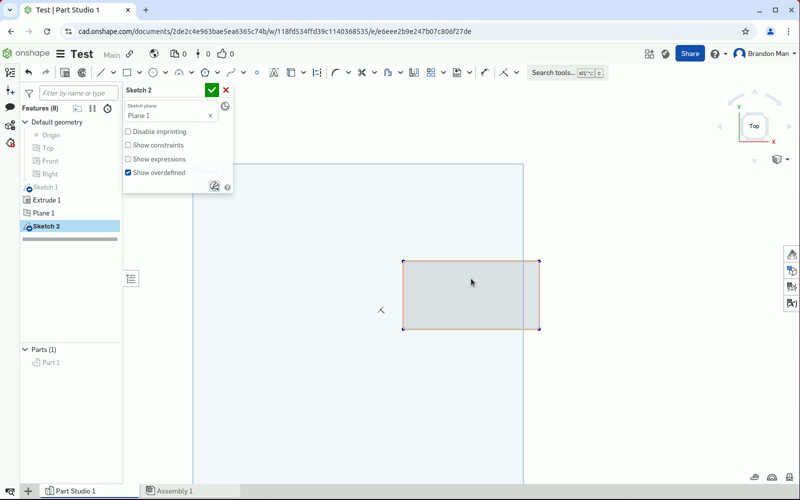
scroll(-6)
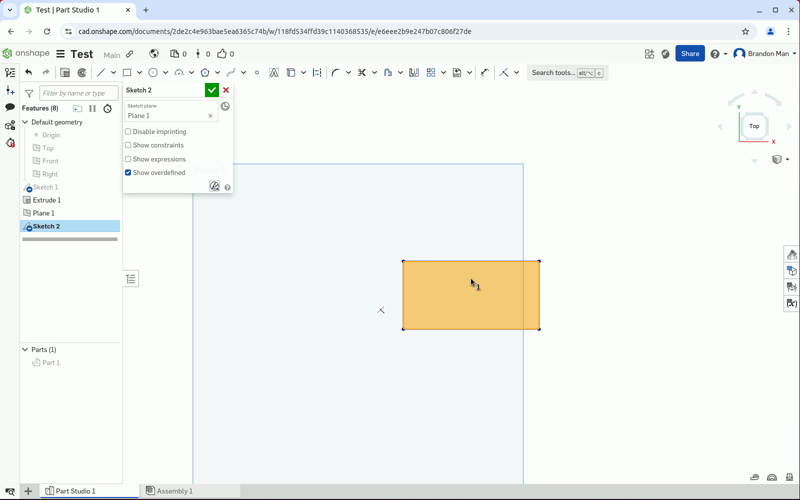
scroll(-6)
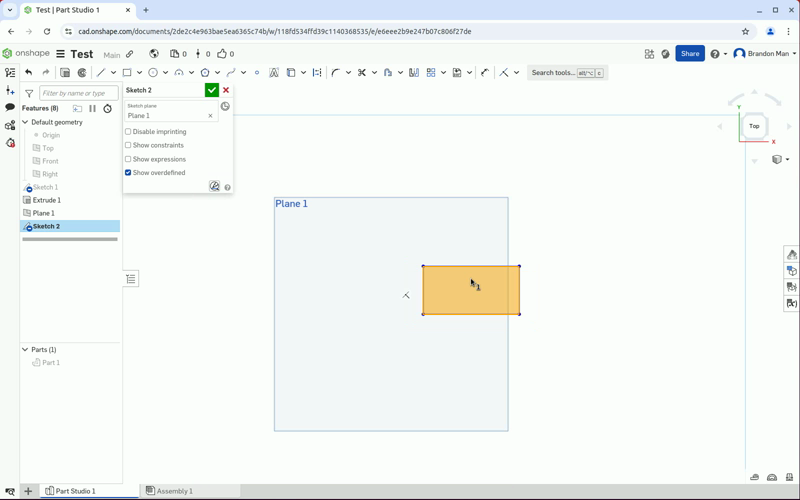
scroll(-6)
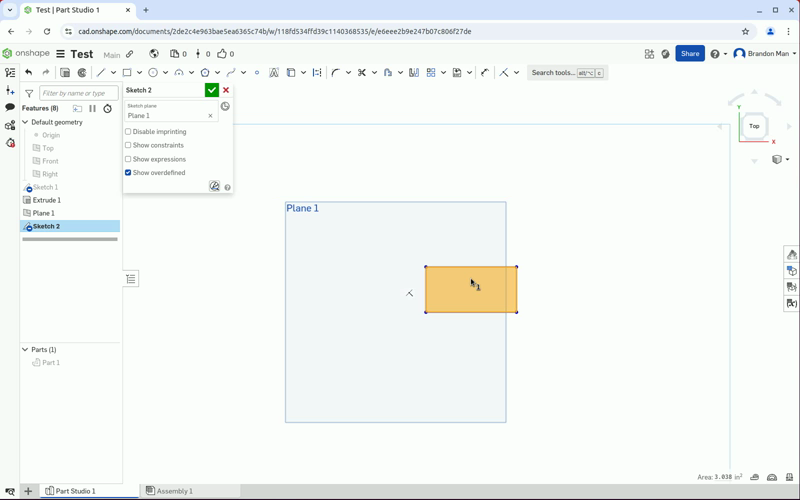
scroll(-6)
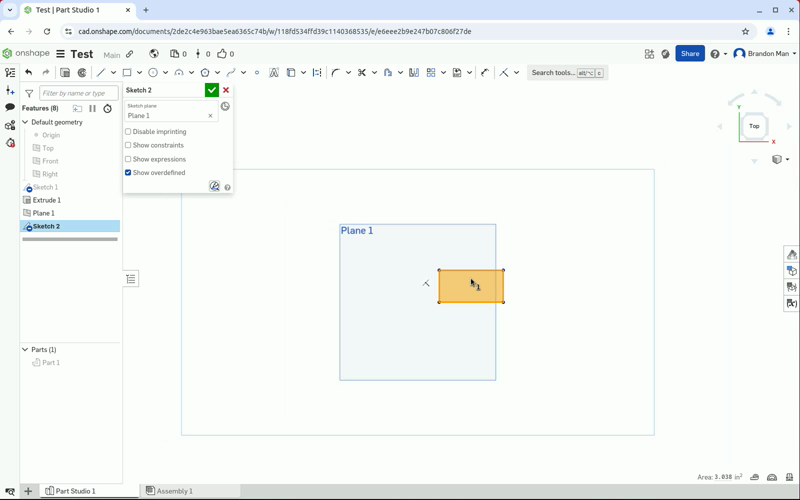
scroll(-6)
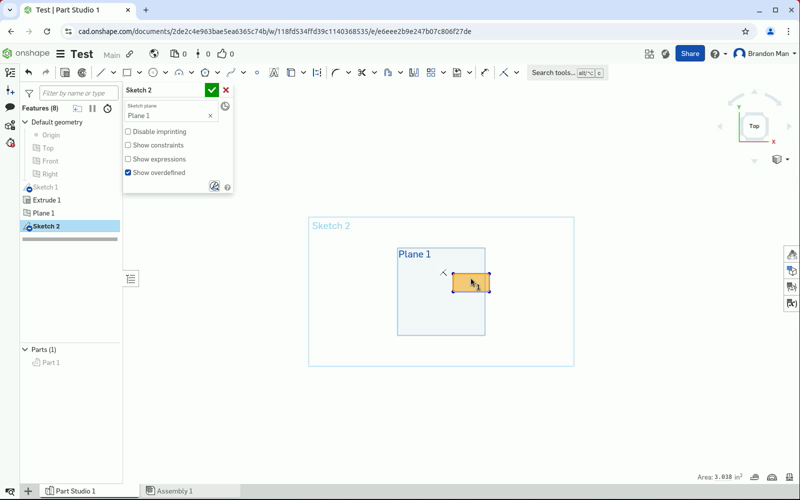
scroll(-6)
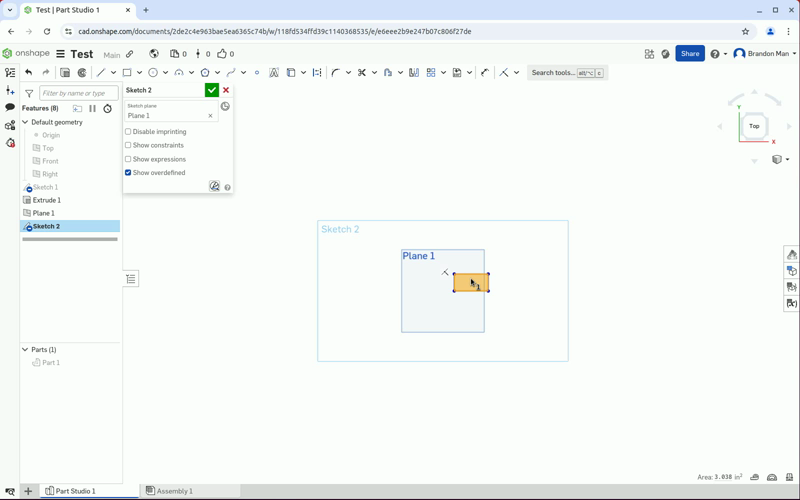
scroll(-6)
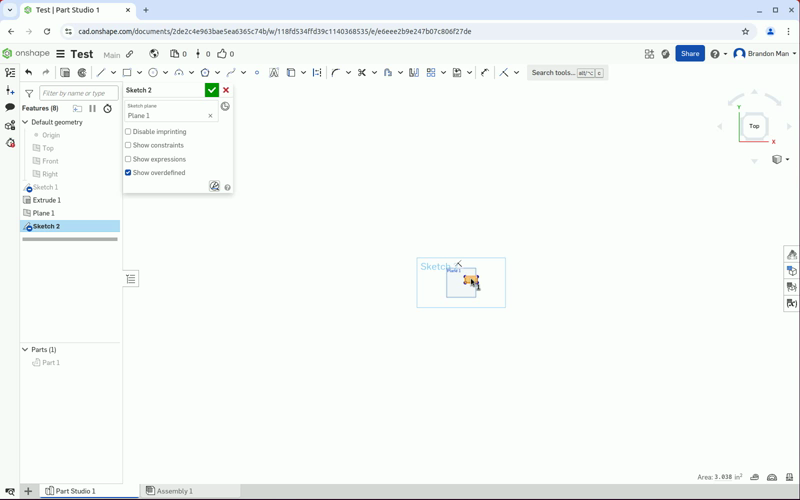
mouse_move(73, 352)
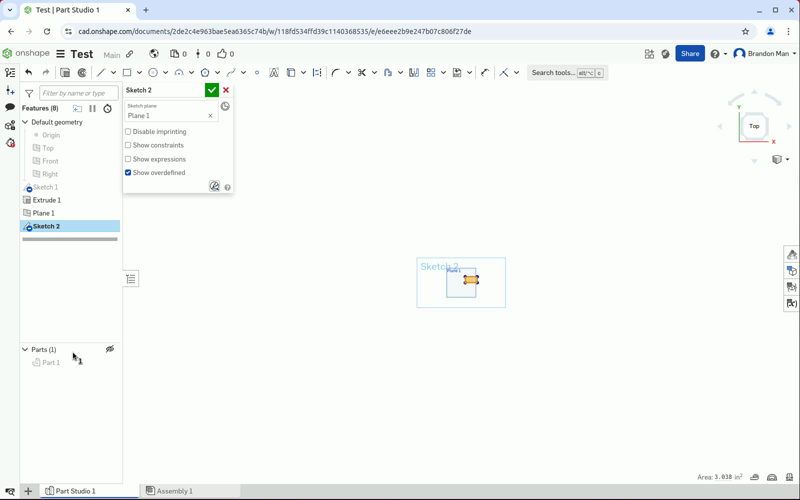
key(shift+y)
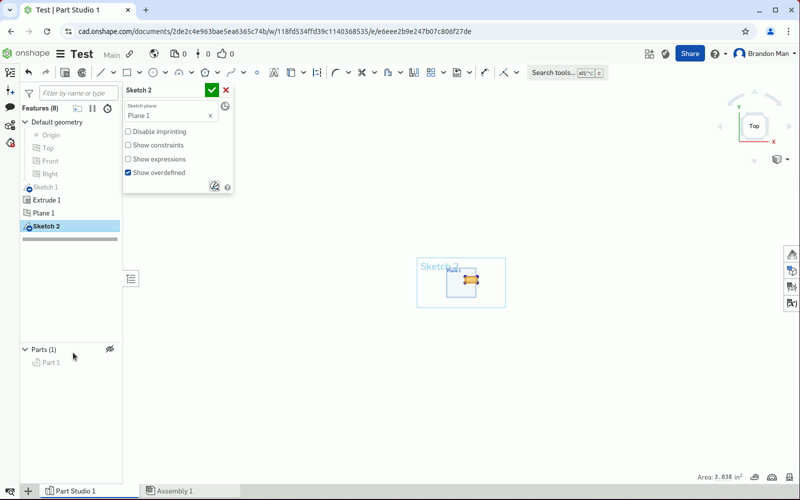
key(shift+e)
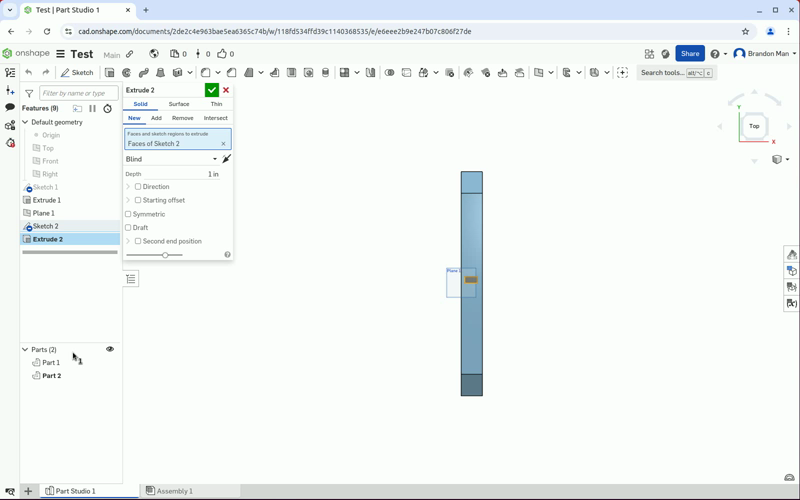
mouse_move(143, 106)
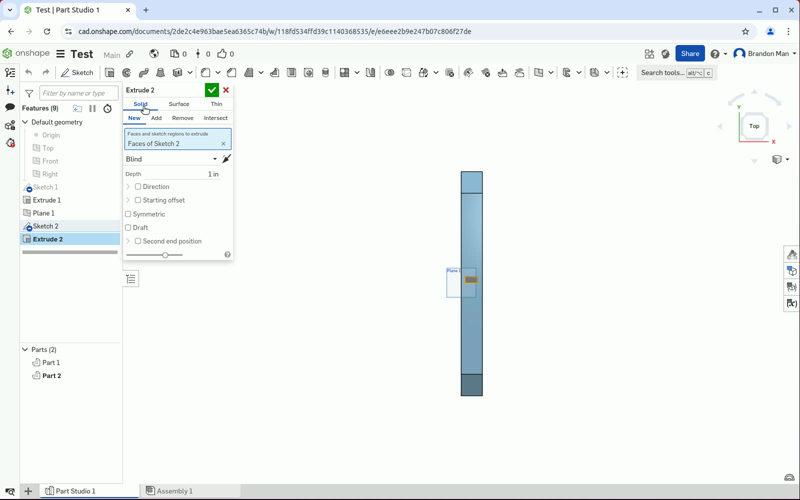
click(143, 106)
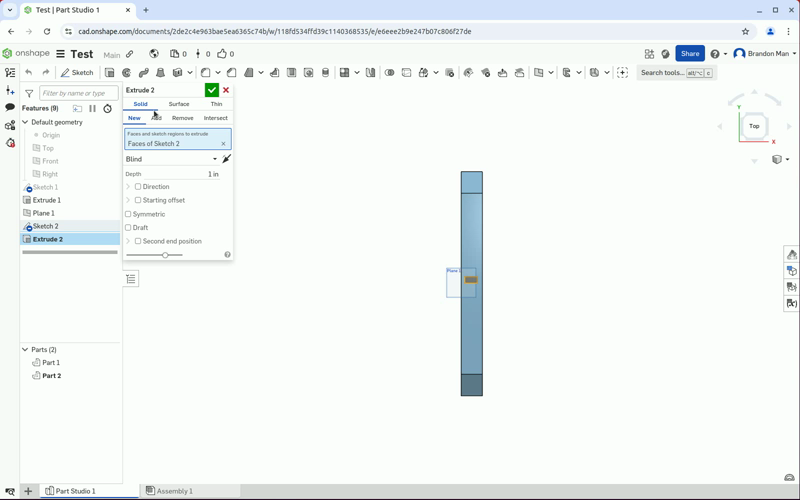
mouse_move(186, 120)
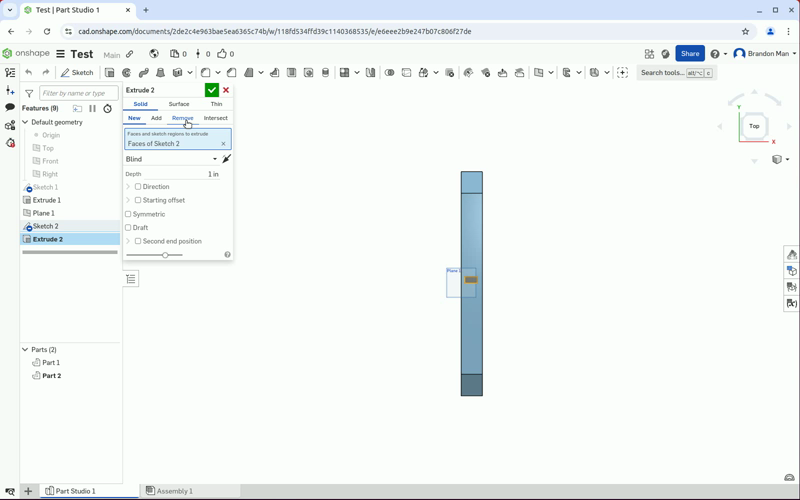
click(186, 120)
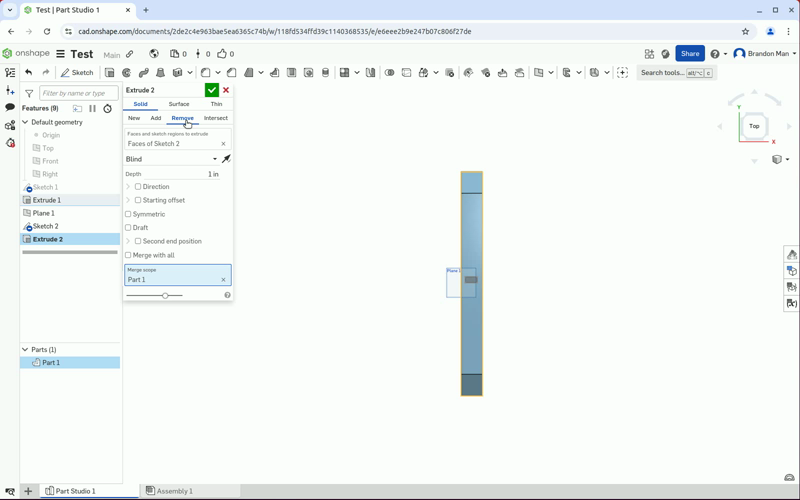
key(tab, 4)
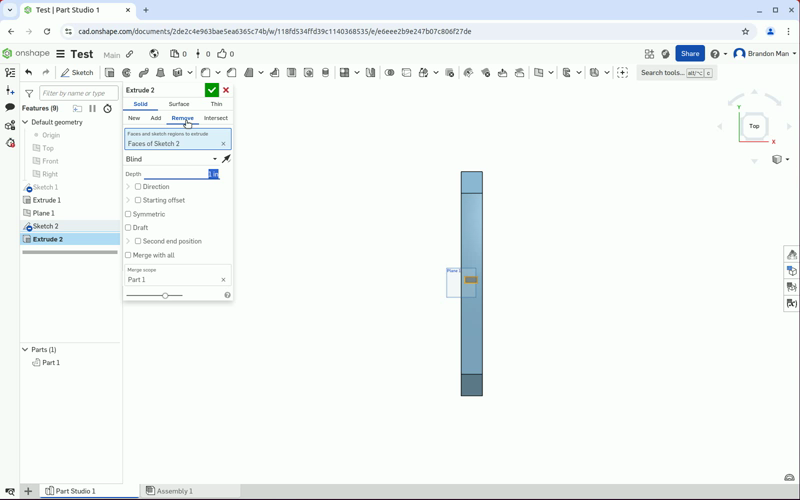
text(2.166)
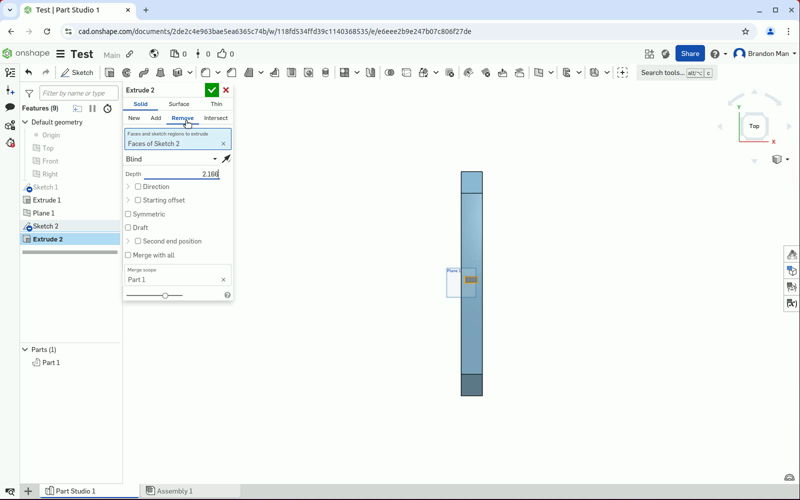
key(tab, 6)
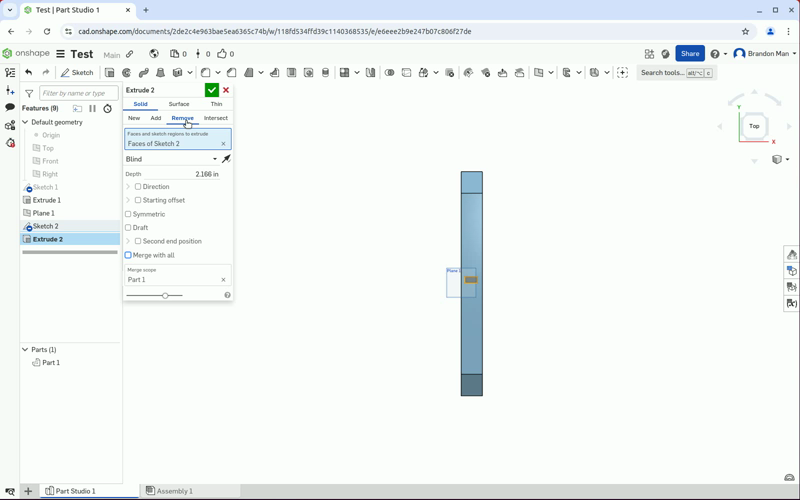
key(space)
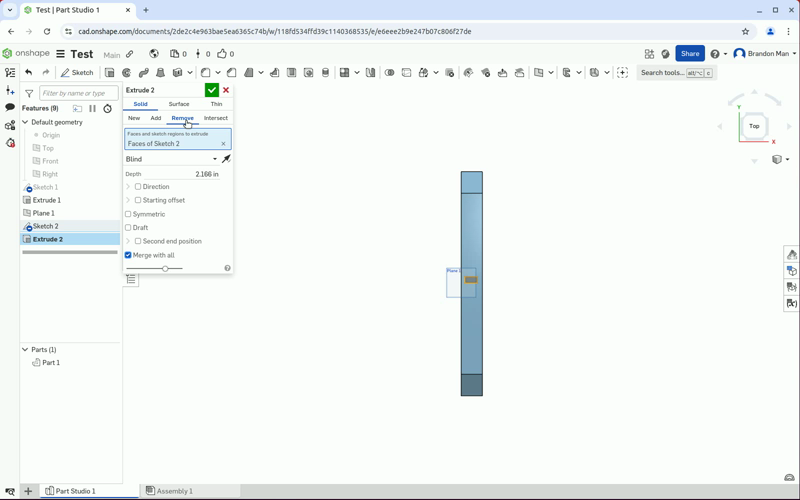
key(enter)
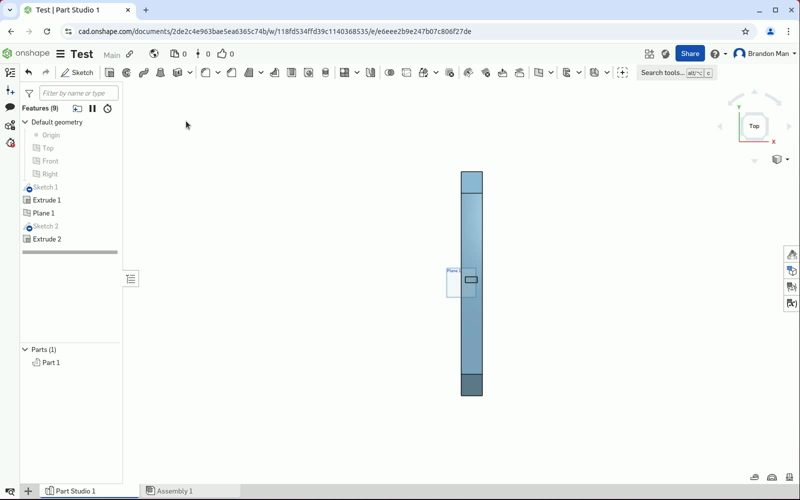
key(shift+h)
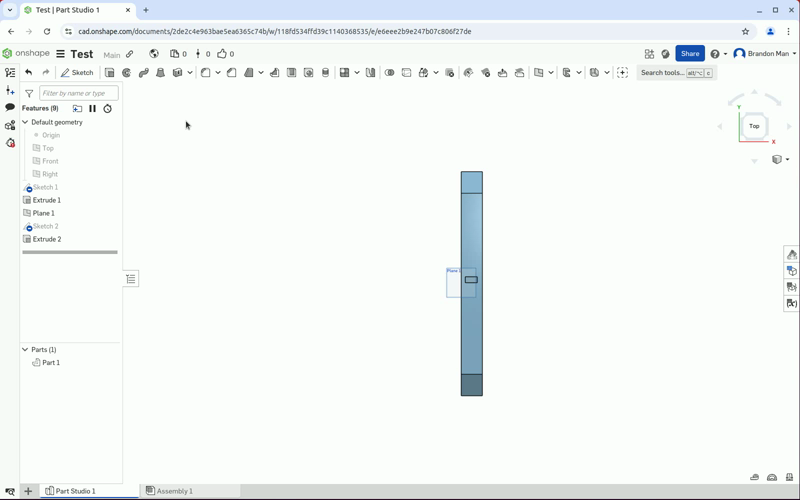
key(shift+h)
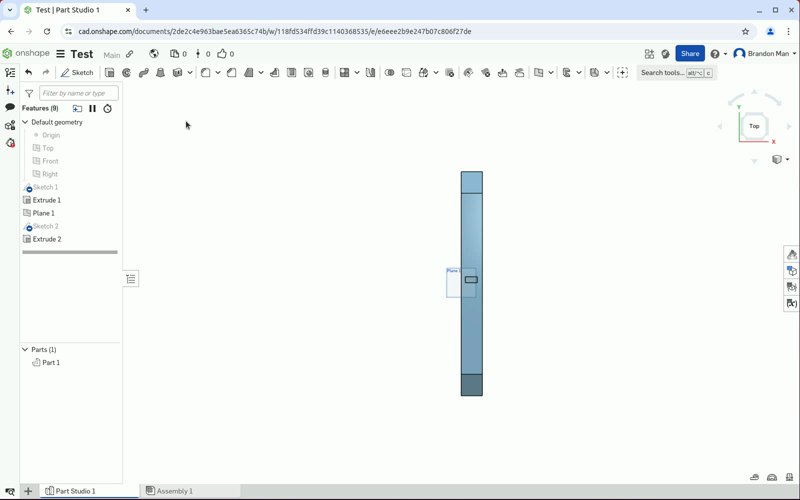
mouse_move(73, 189)
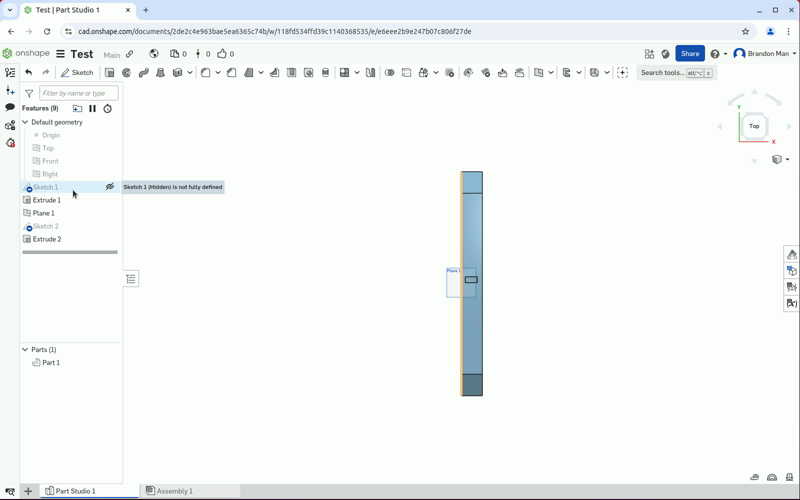
click(73, 189)
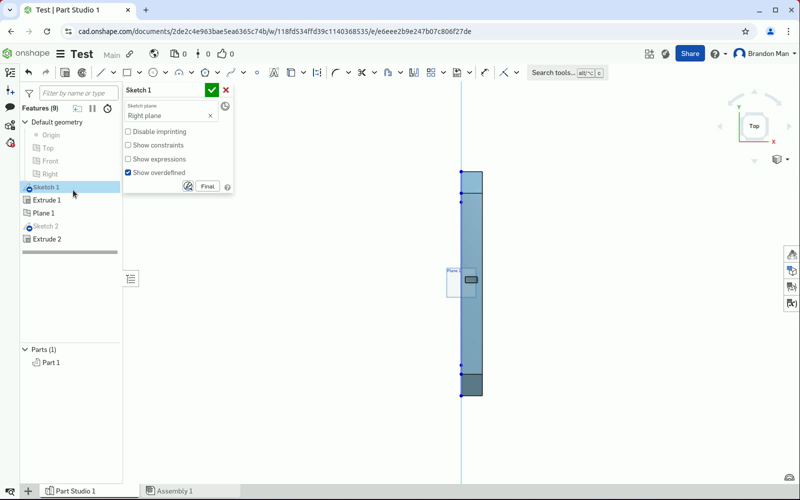
mouse_move(229, 92)
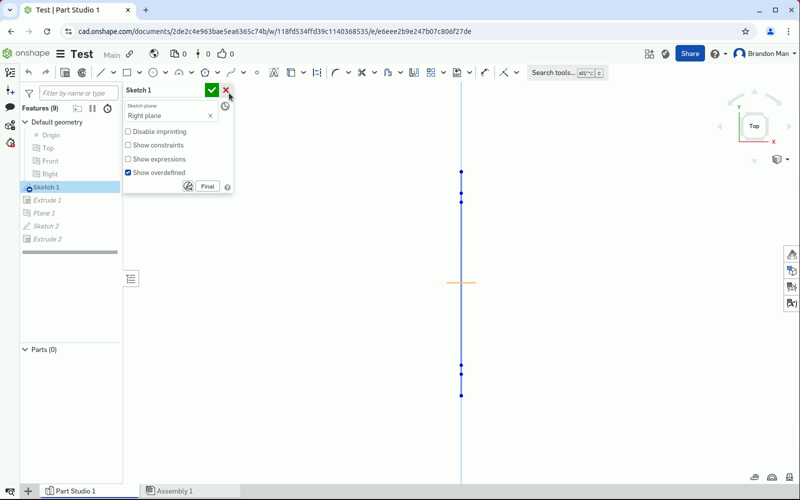
click(229, 92)
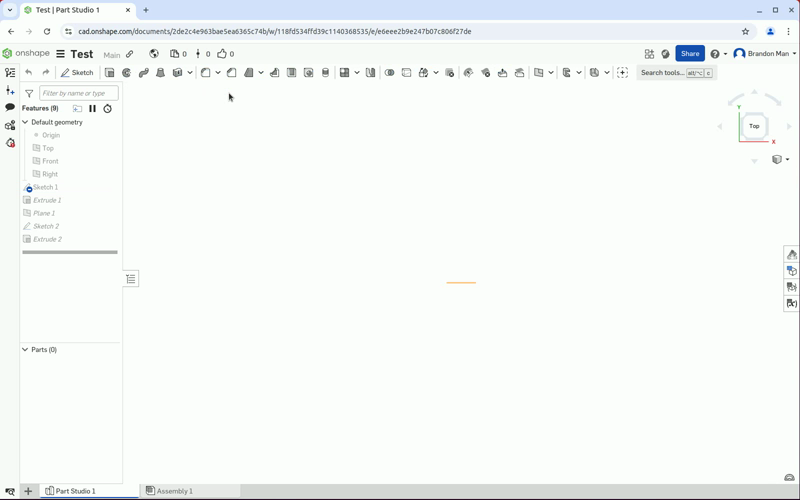
key(shift+s)
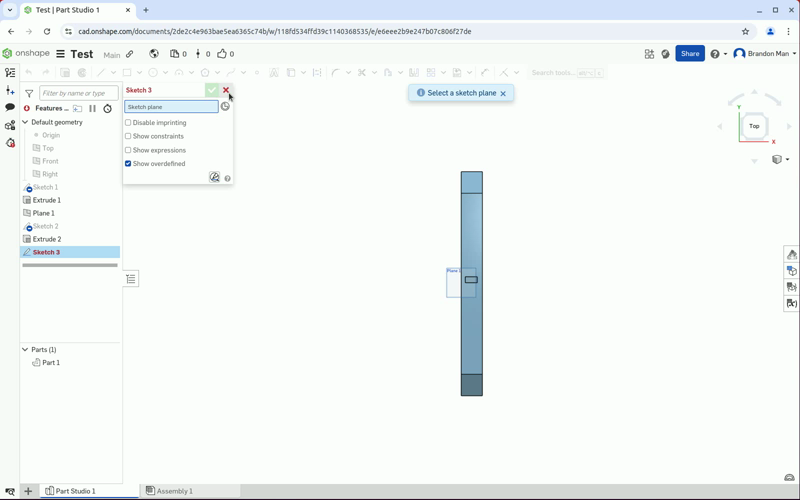
mouse_move(73, 215)
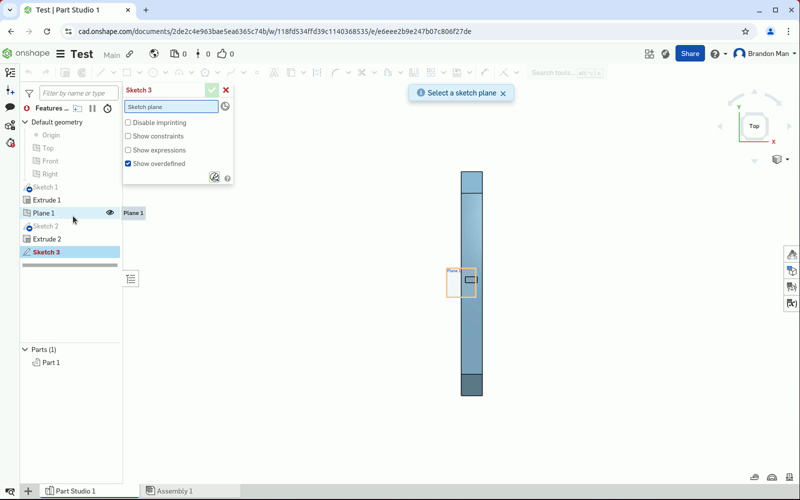
click(73, 215)
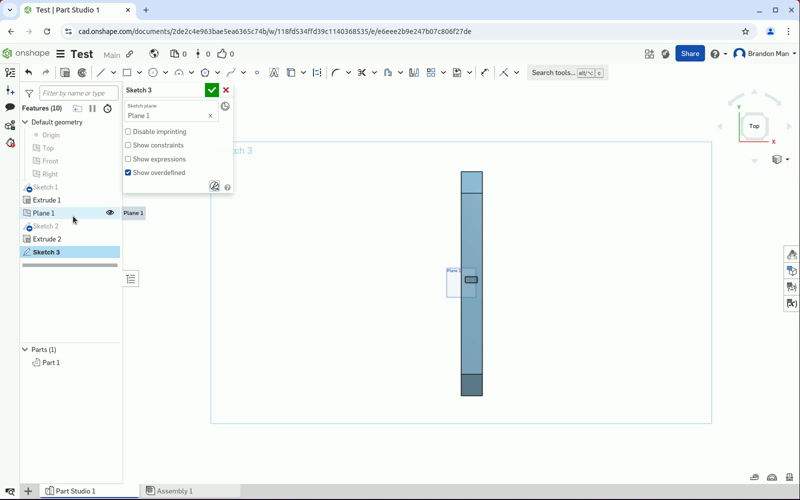
mouse_move(73, 352)
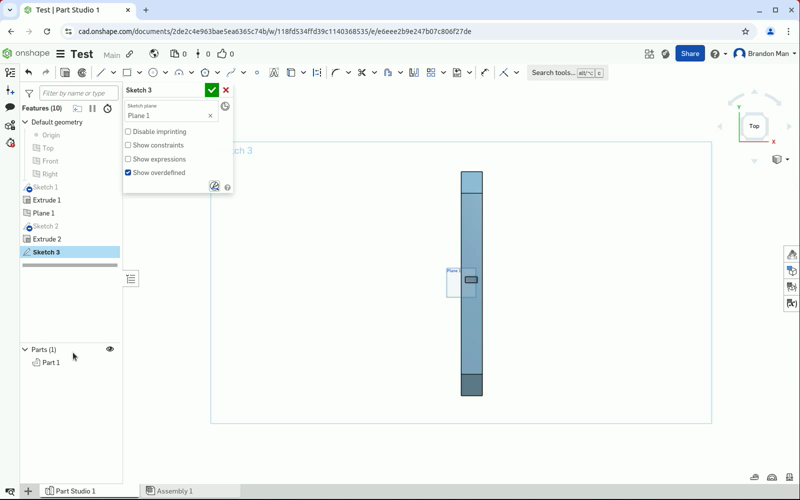
key(y)
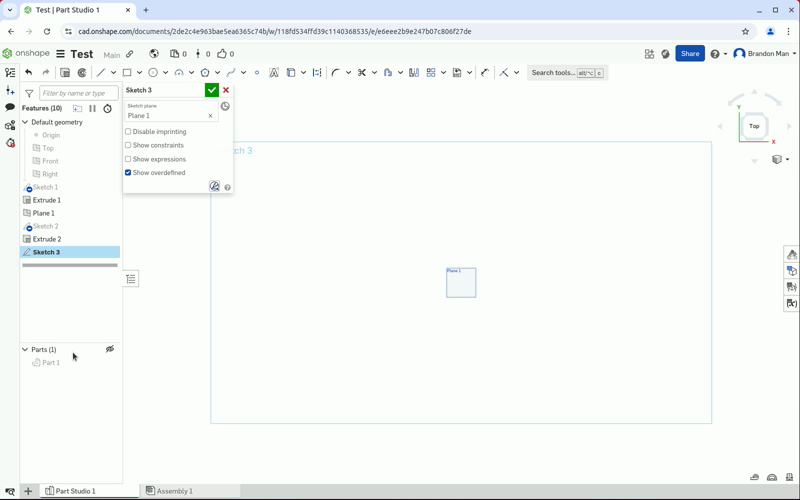
key(l)
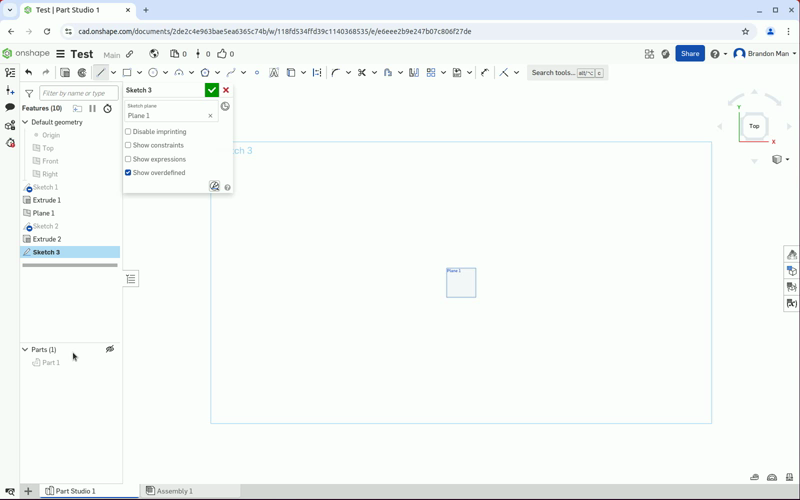
key_down(shift)
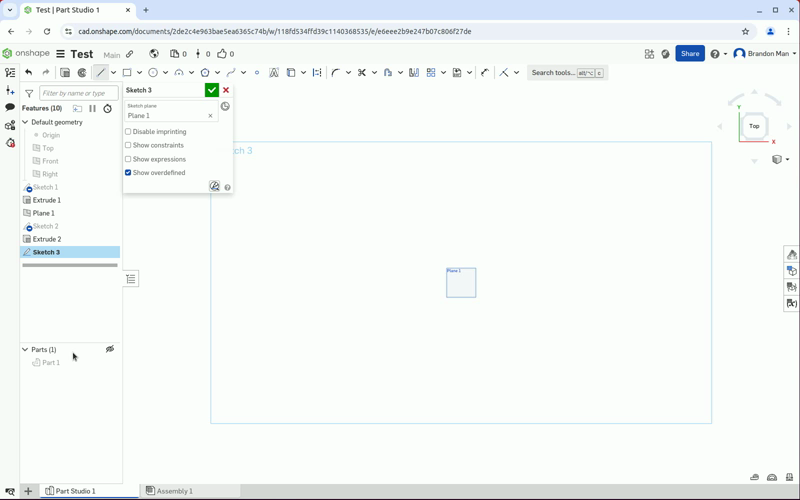
mouse_move(465, 287)
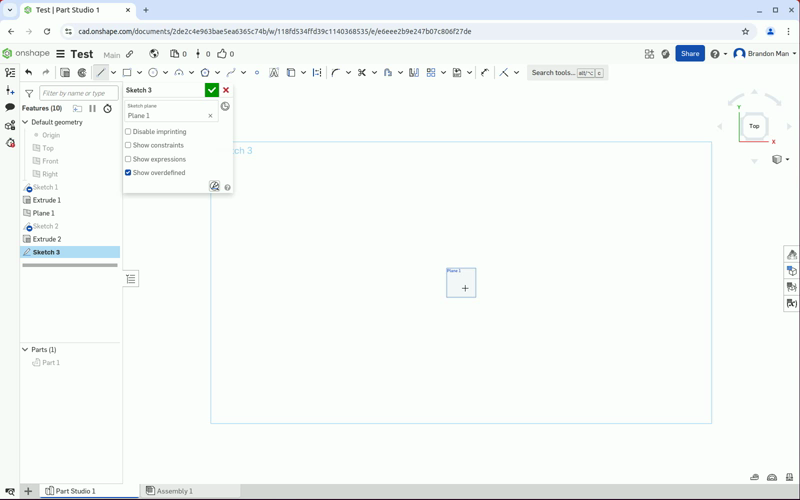
click(465, 287)
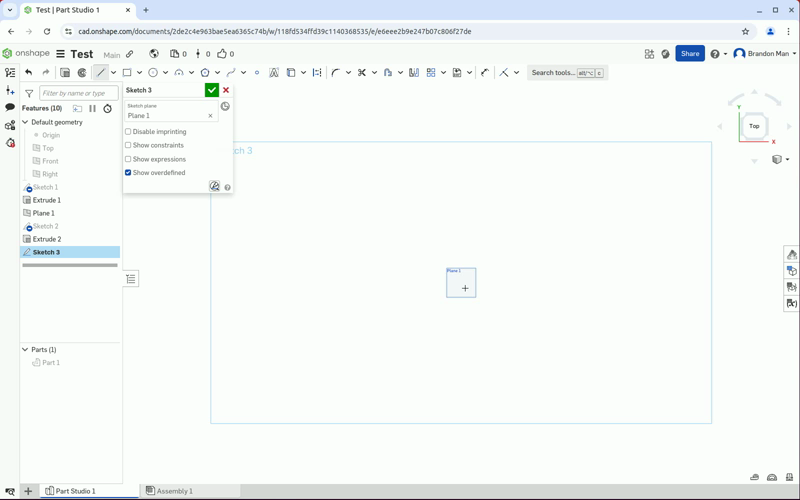
key_up(shift)
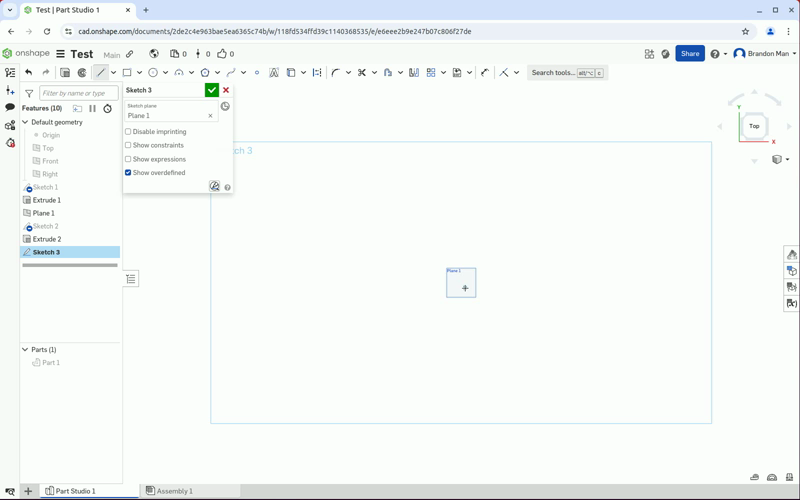
key_down(shift)
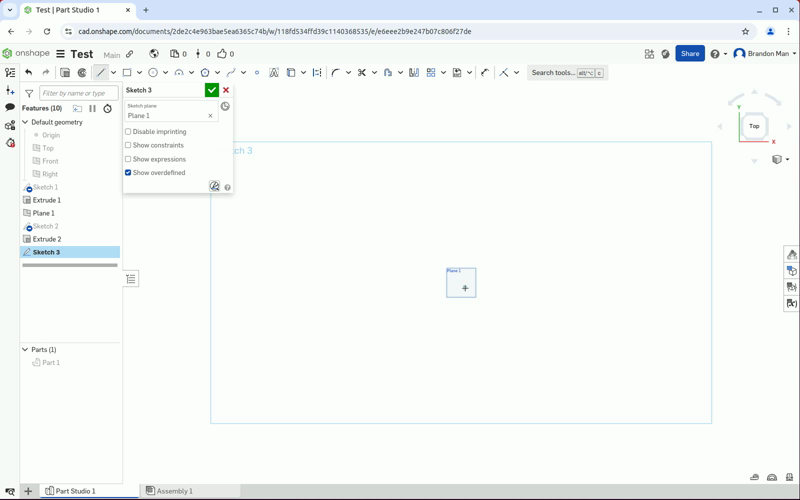
mouse_move(495, 287)
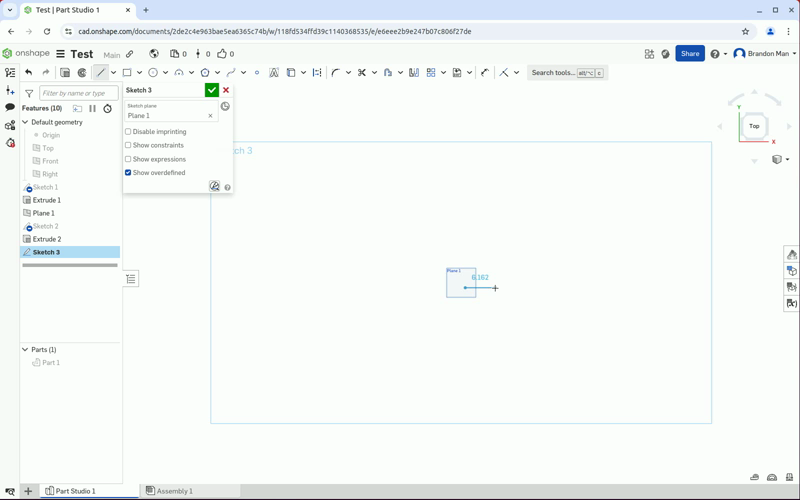
mouse_move(477, 287)
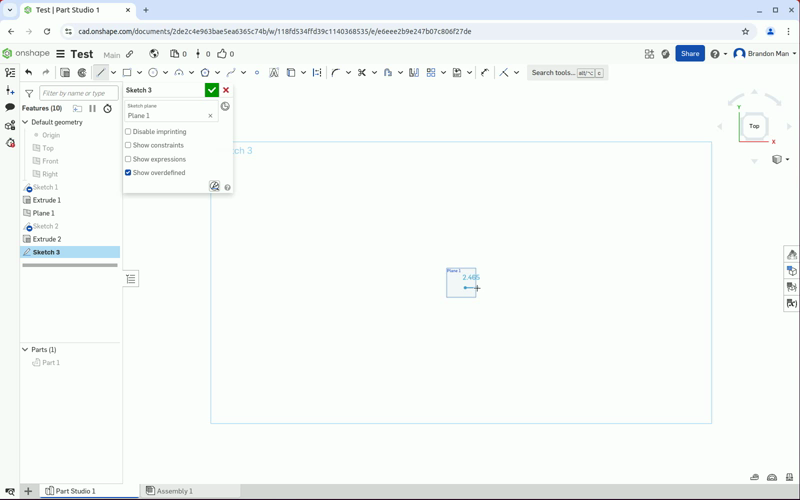
click(477, 287)
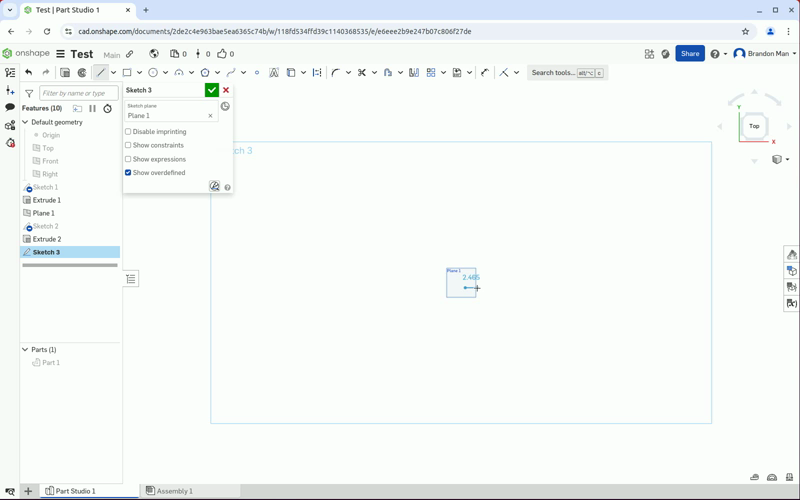
key_up(shift)
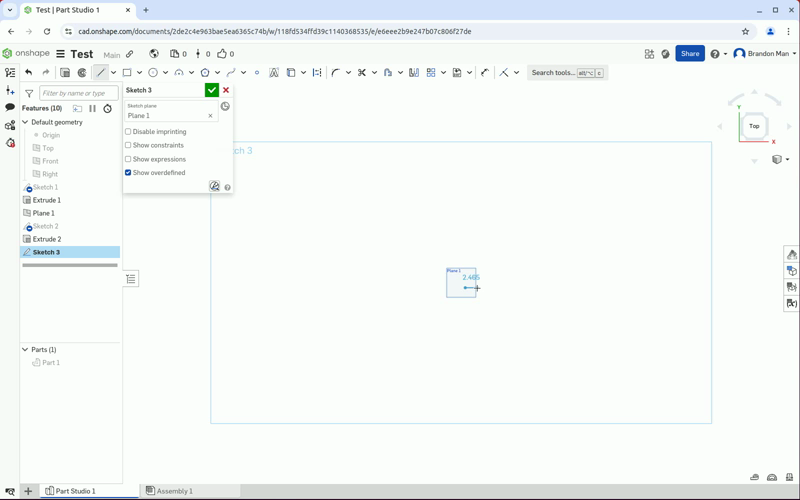
key_down(shift)
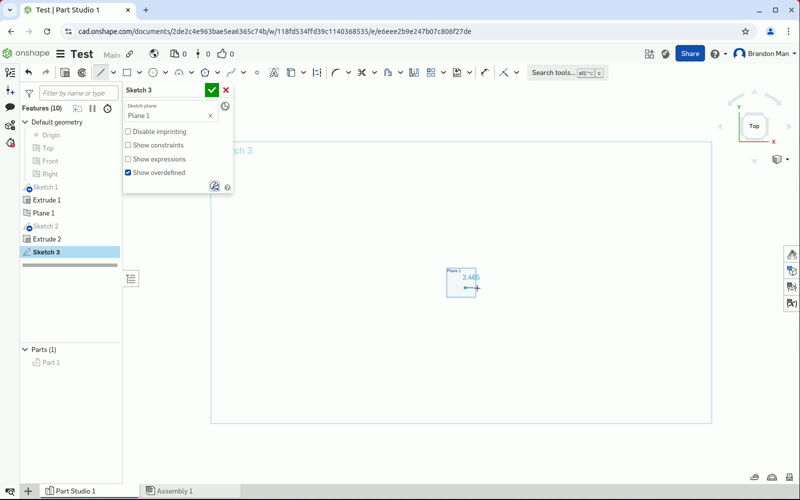
mouse_move(507, 287)
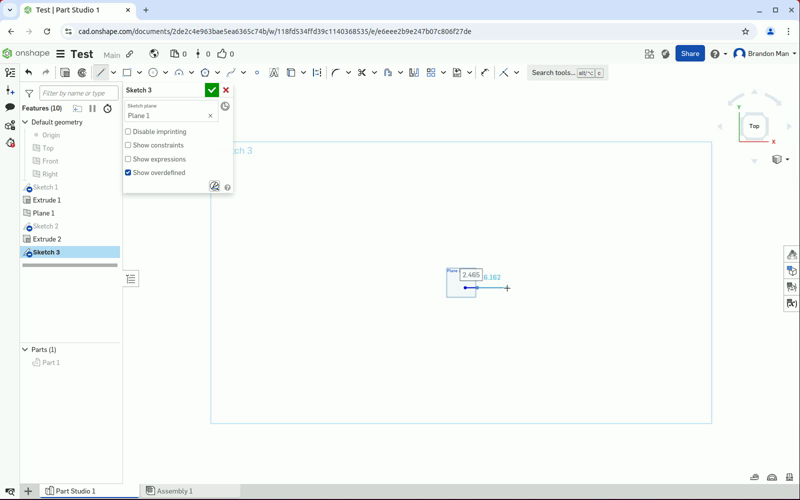
mouse_move(477, 281)
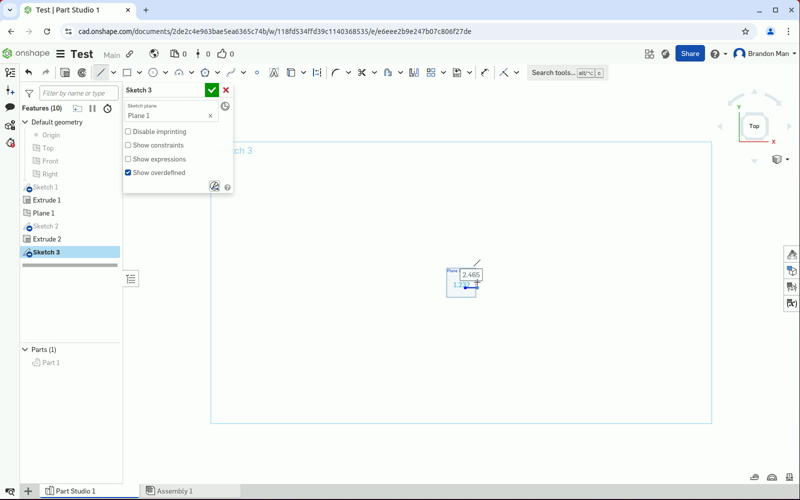
scroll(6)
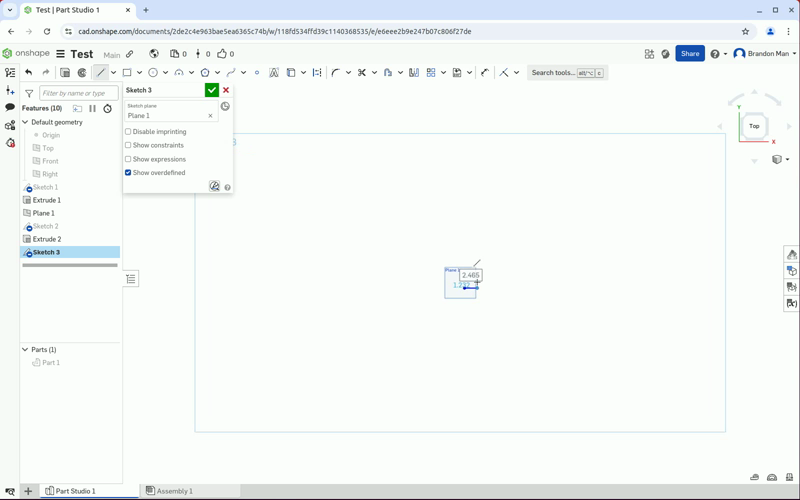
scroll(6)
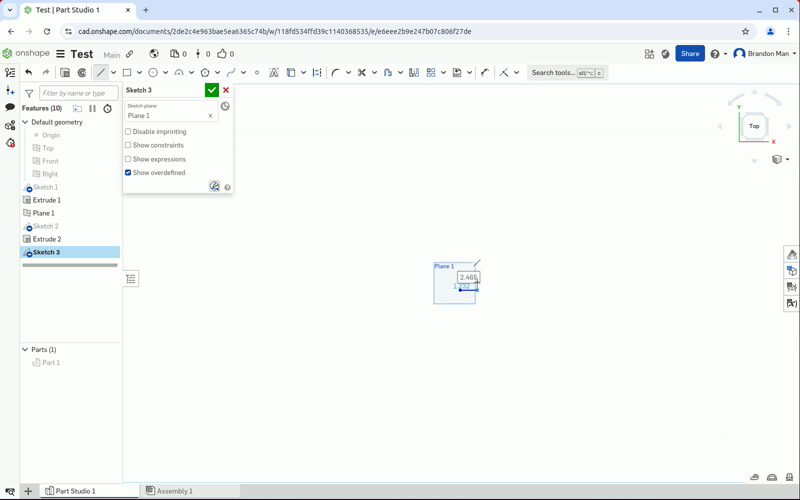
scroll(6)
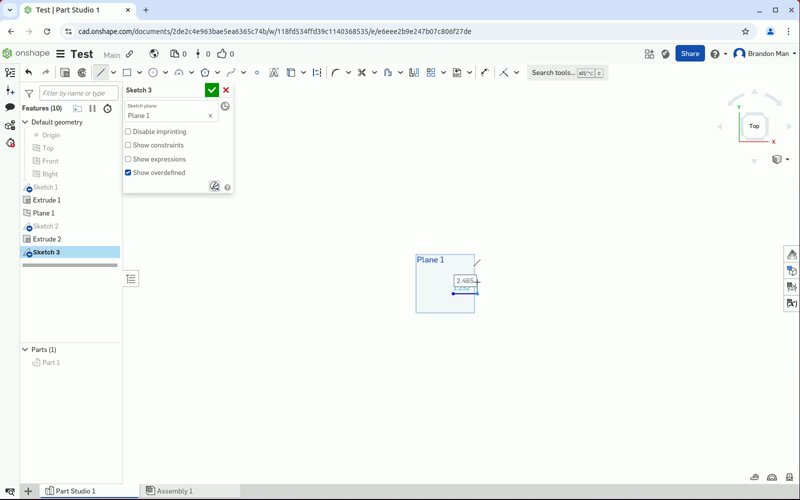
scroll(6)
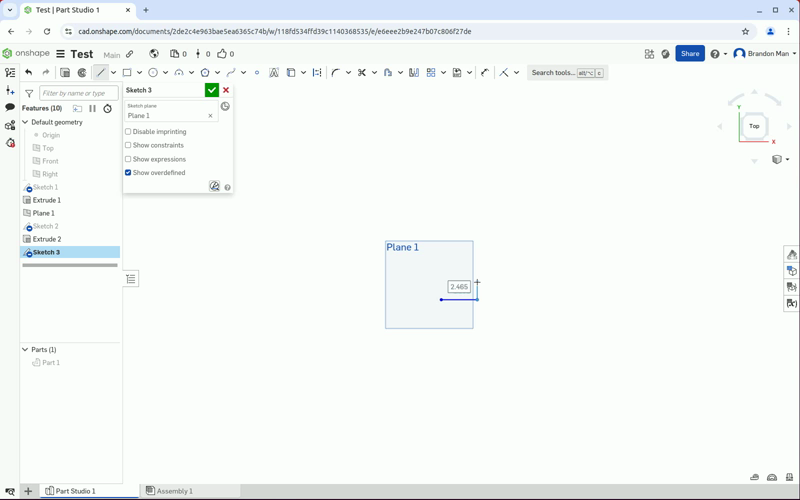
scroll(6)
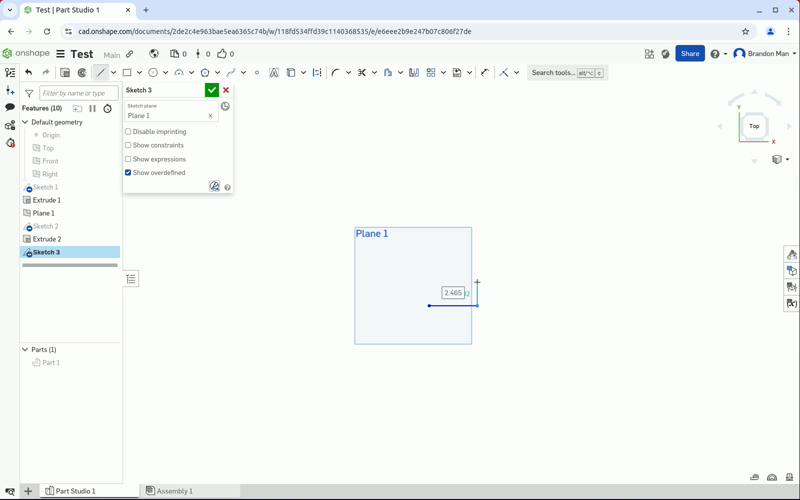
scroll(6)
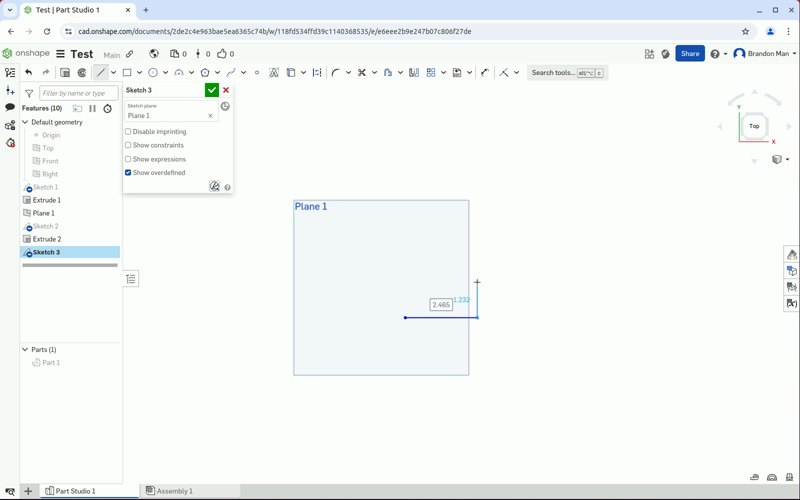
scroll(6)
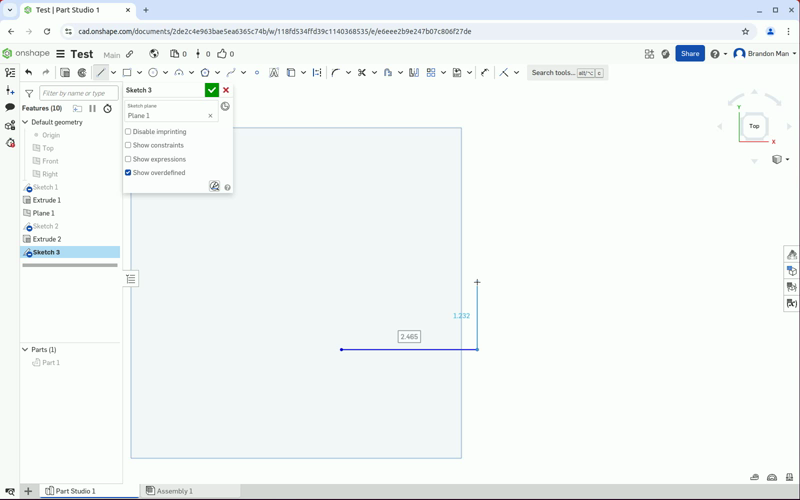
click(477, 281)
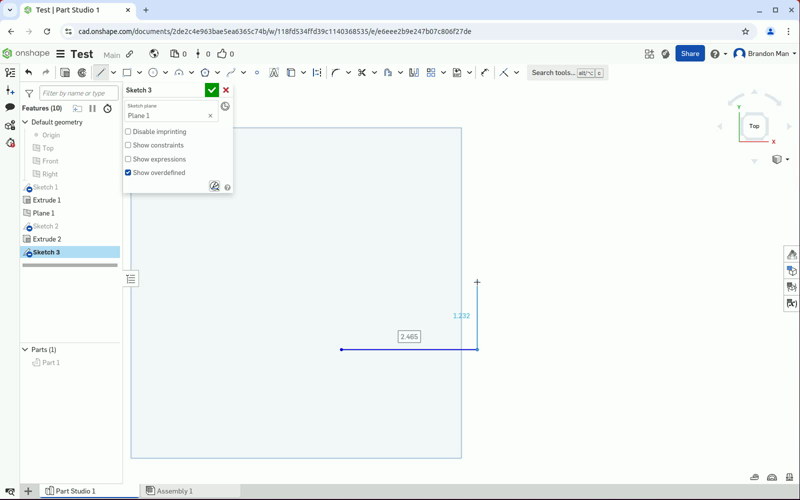
scroll(-6)
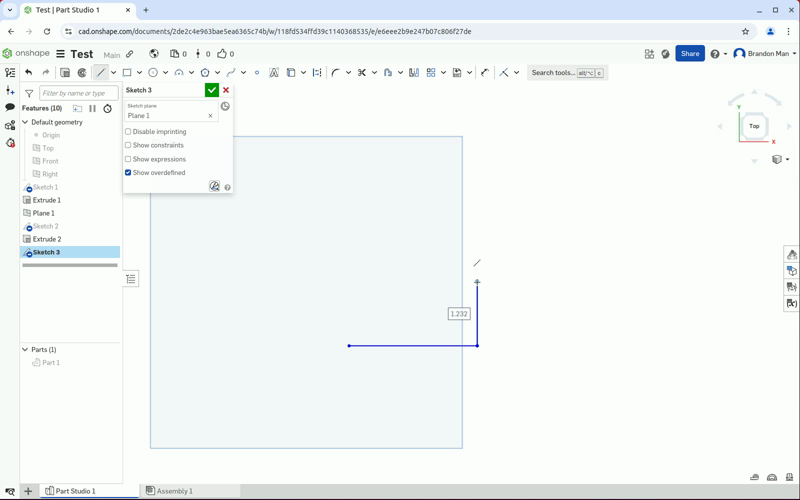
scroll(-6)
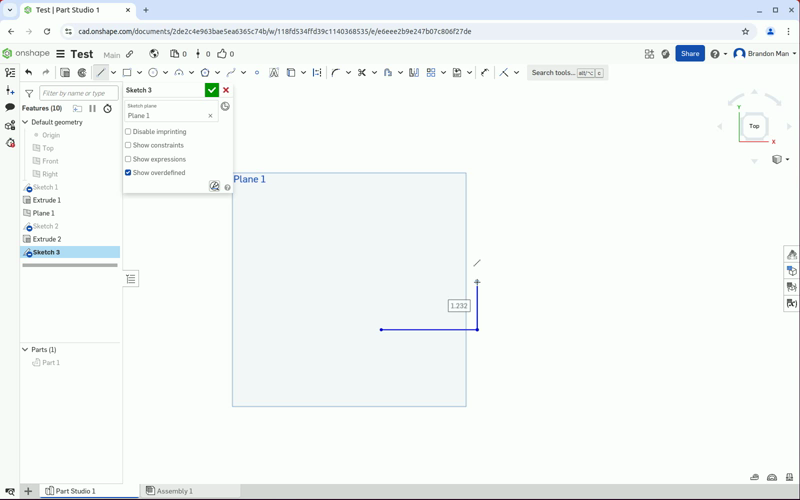
scroll(-6)
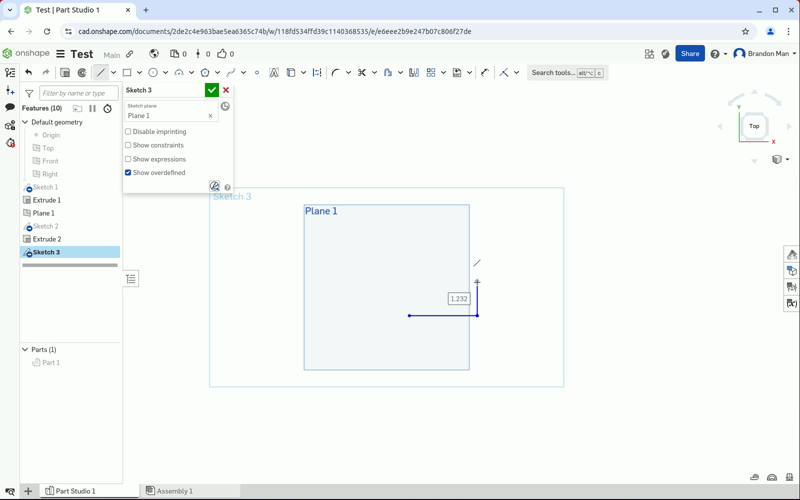
scroll(-6)
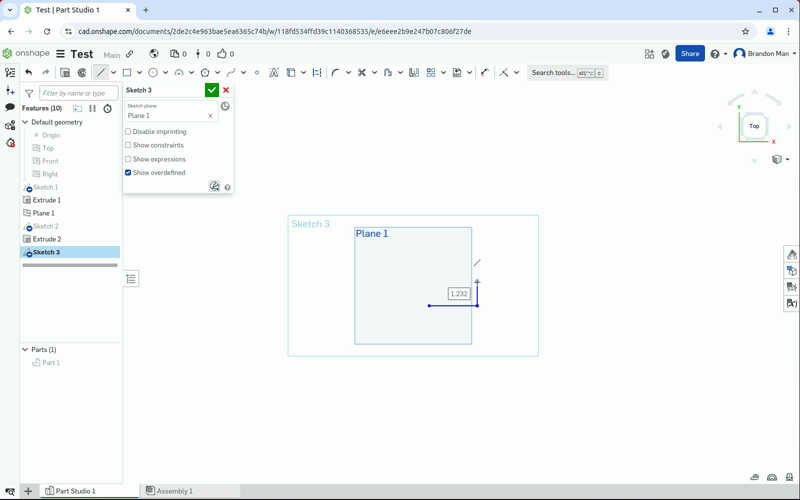
scroll(-6)
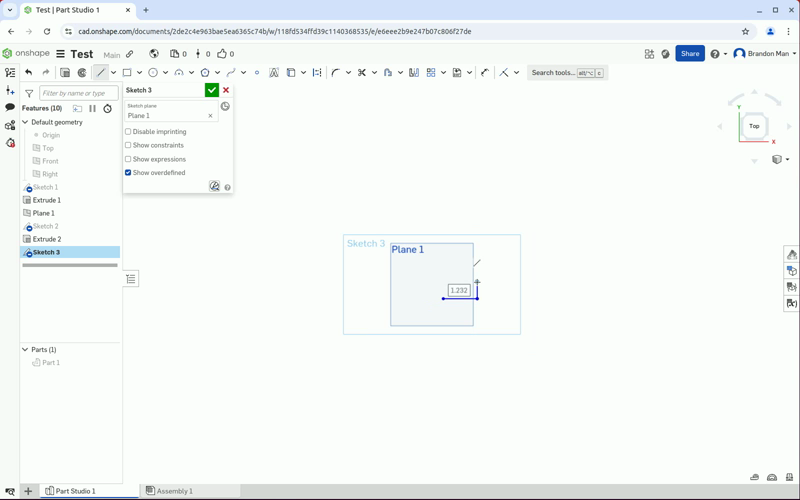
scroll(-6)
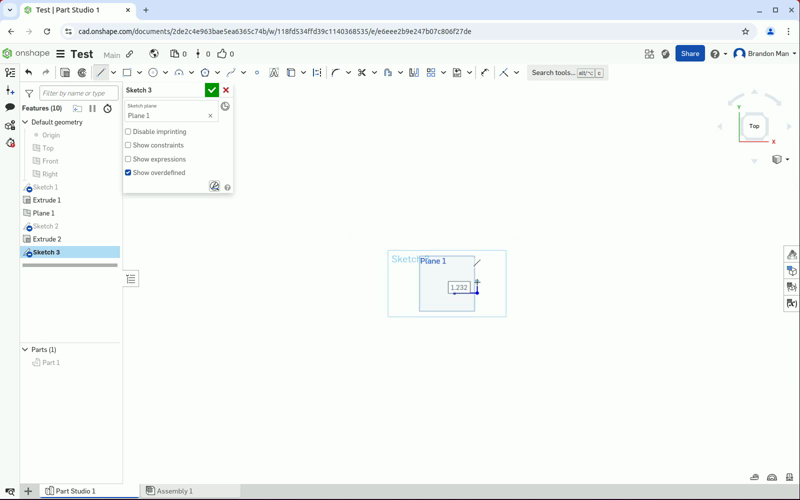
scroll(-6)
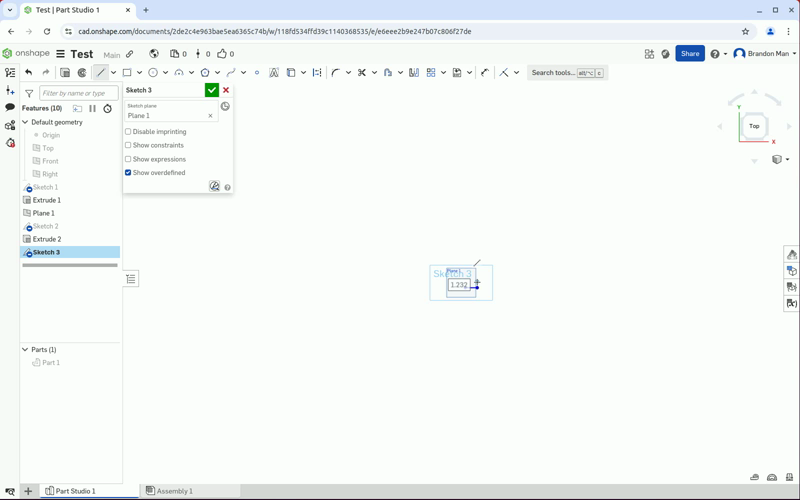
key_up(shift)
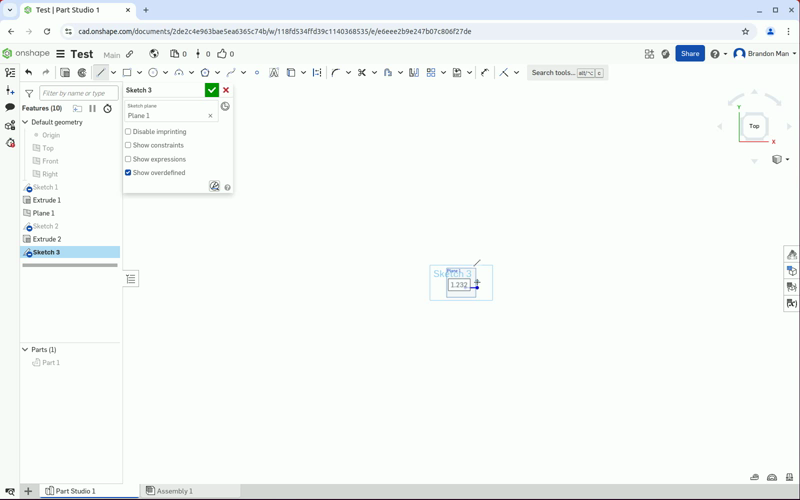
key_down(shift)
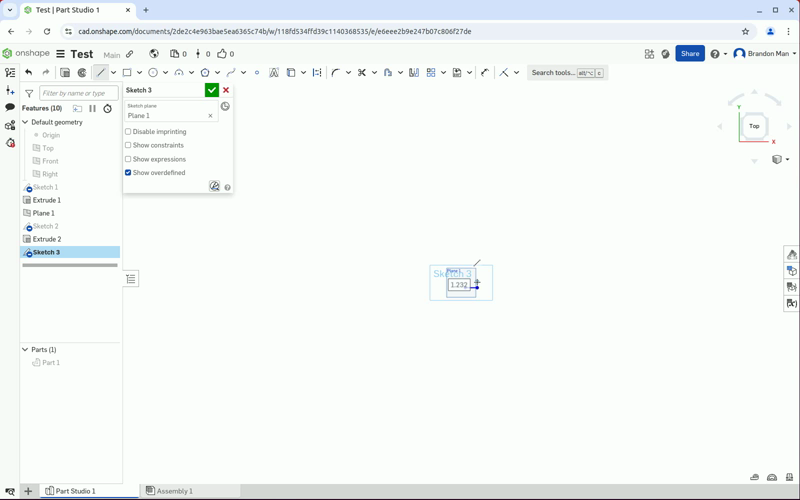
mouse_move(507, 281)
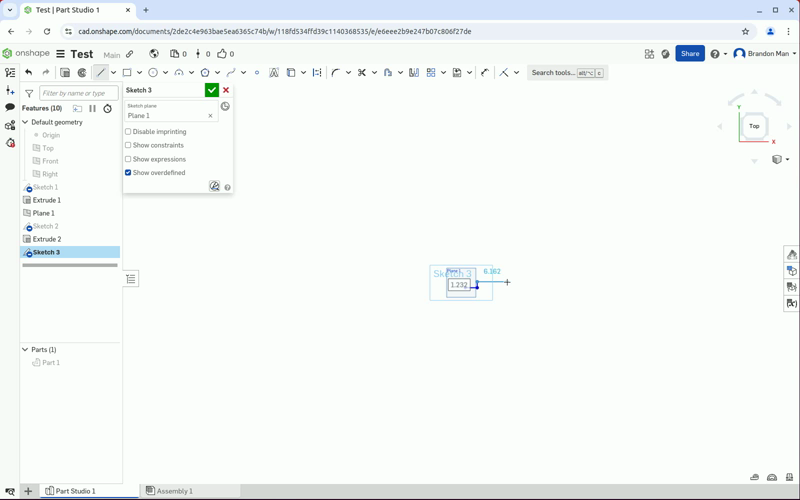
mouse_move(465, 281)
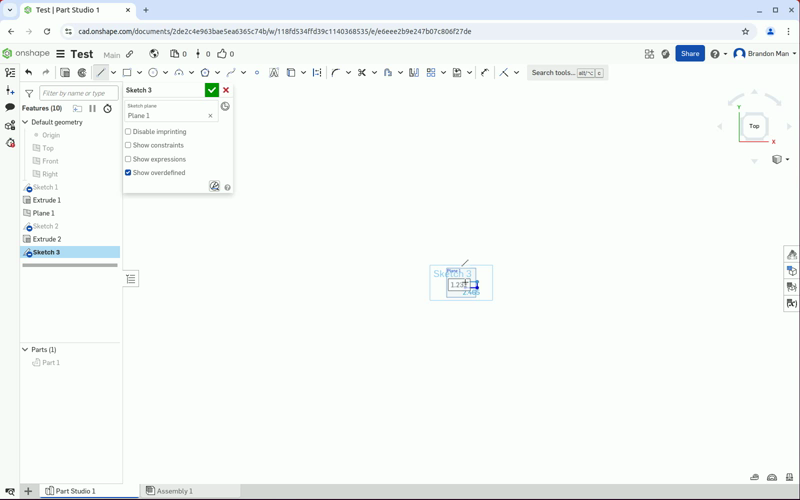
click(465, 281)
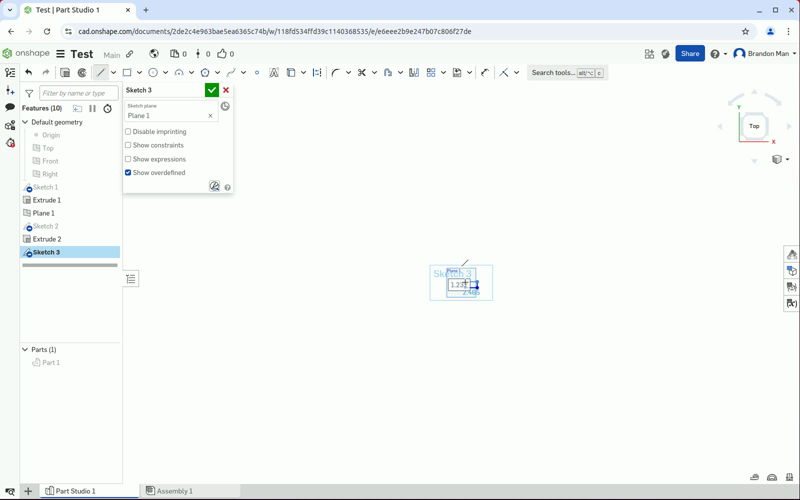
key_up(shift)
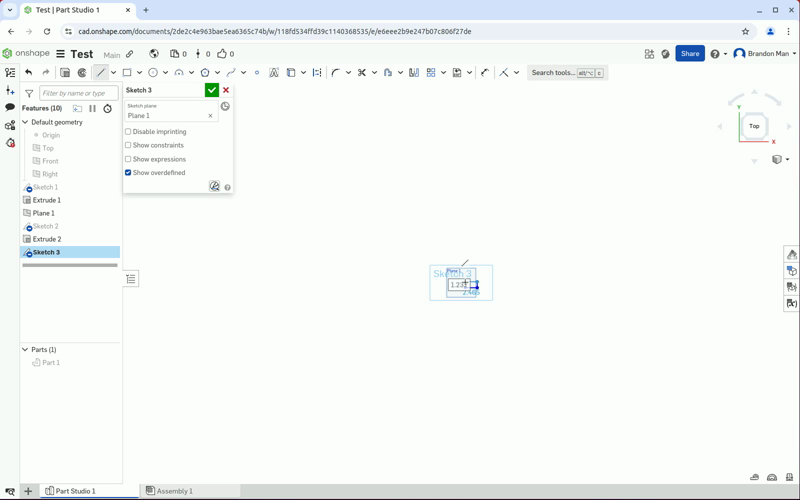
mouse_move(495, 281)
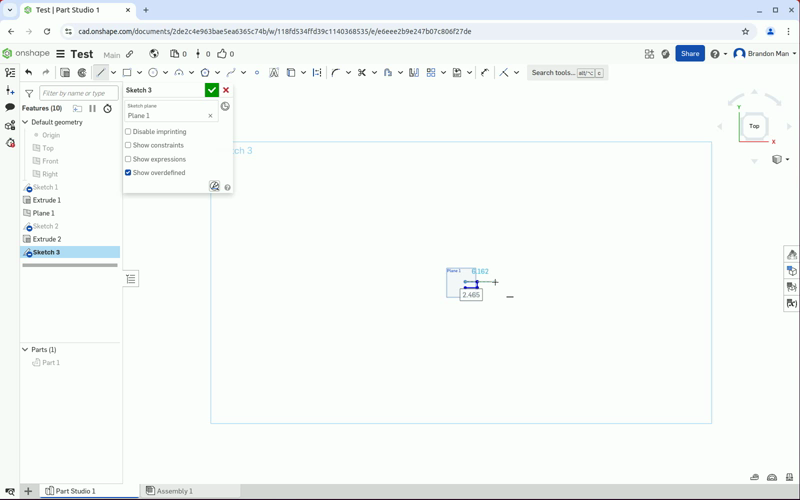
key_down(shift)
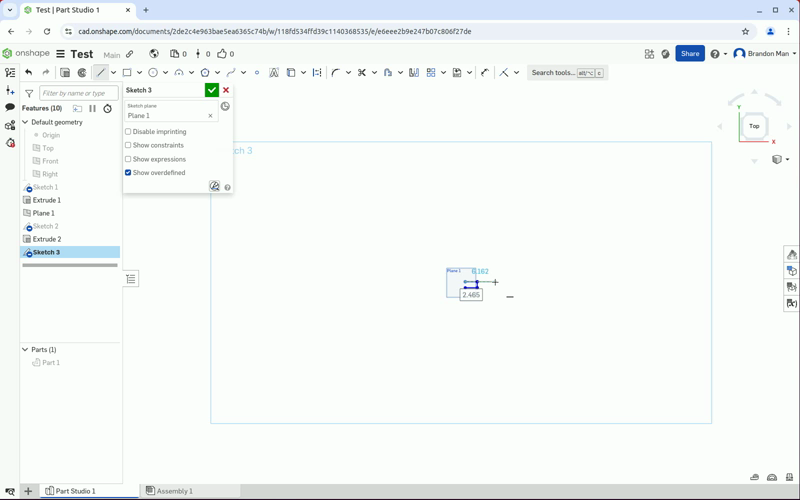
mouse_move(465, 287)
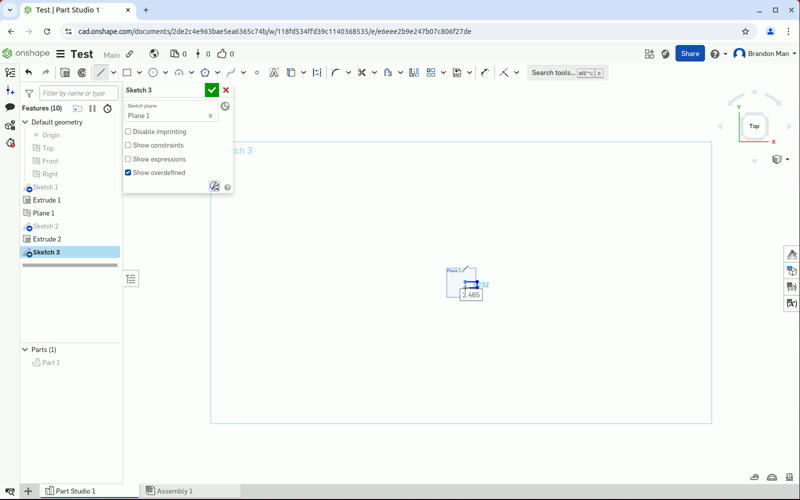
scroll(6)
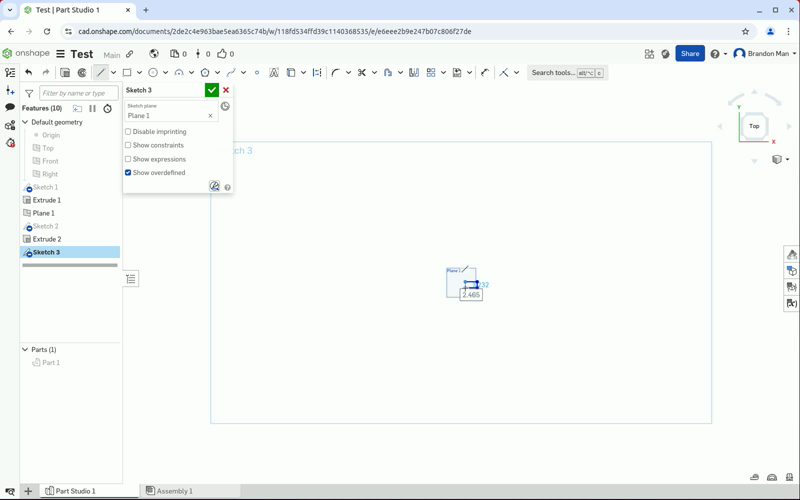
scroll(6)
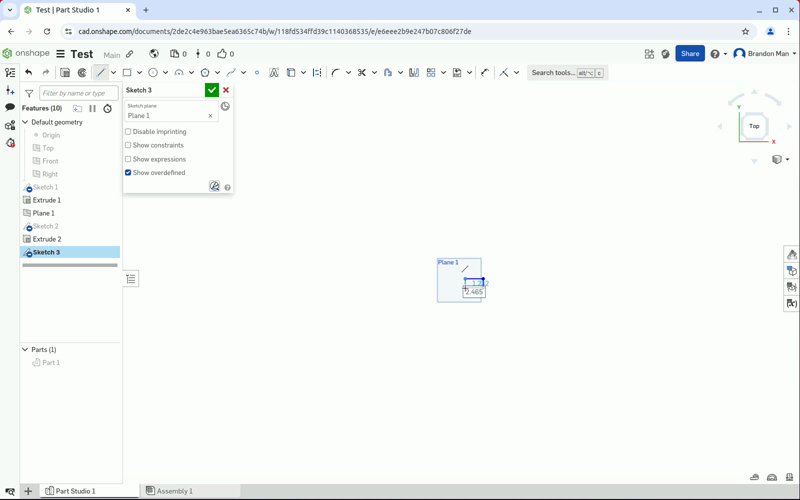
scroll(6)
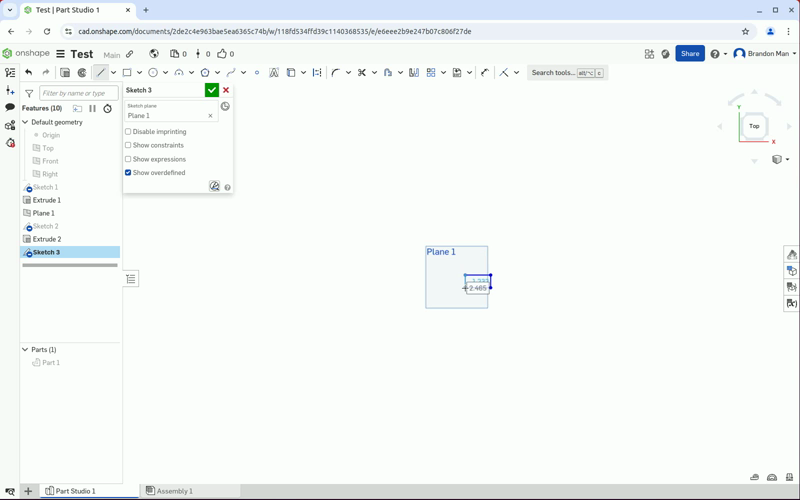
scroll(6)
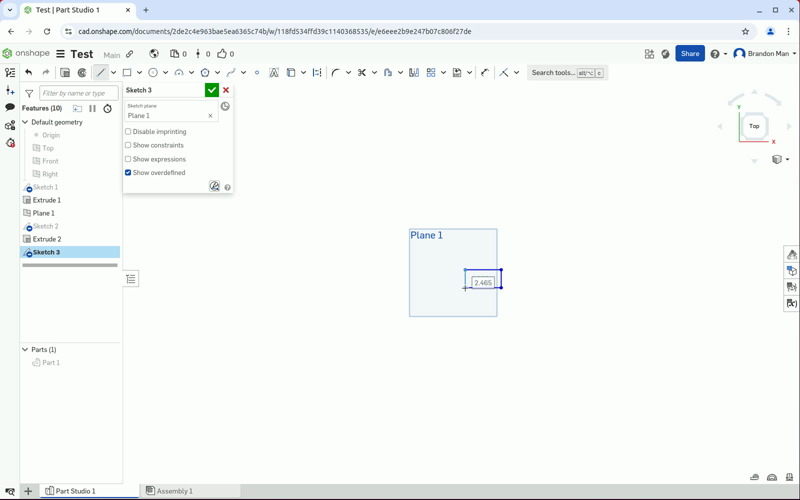
scroll(6)
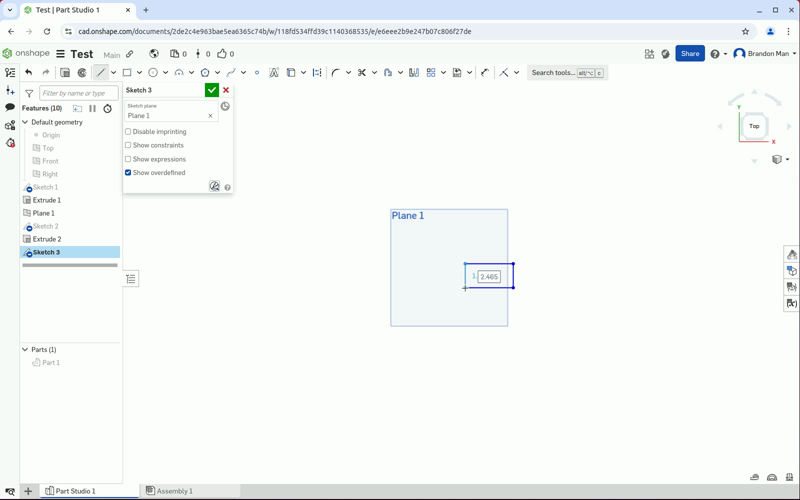
scroll(6)
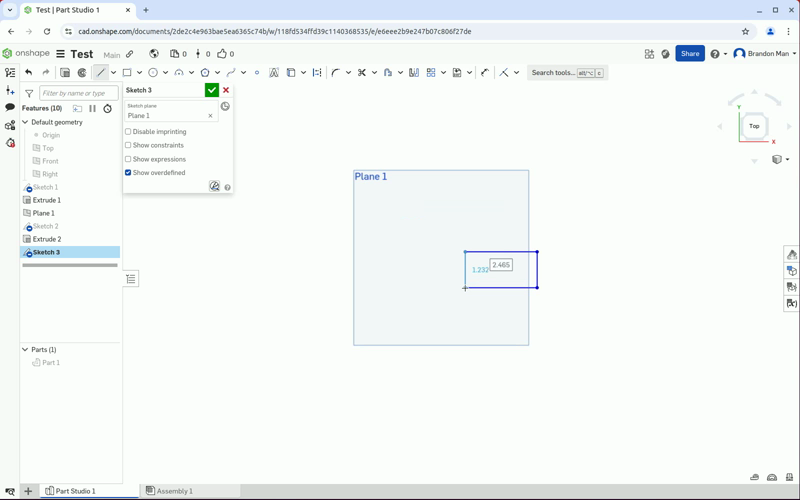
scroll(6)
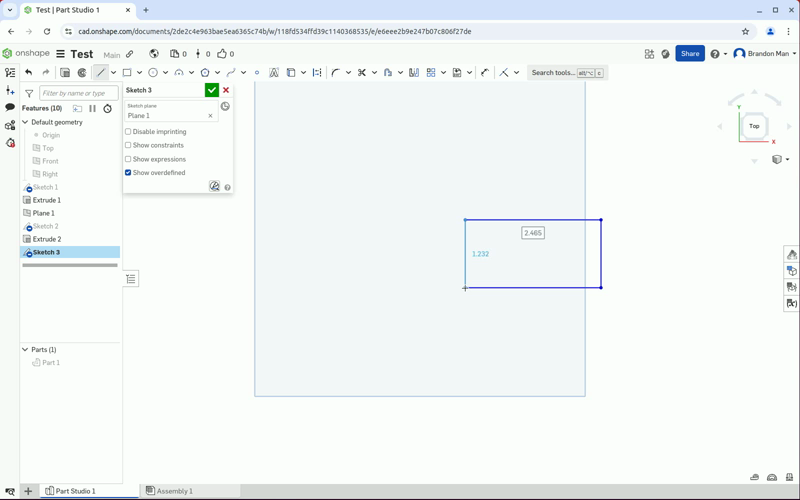
key_up(shift)
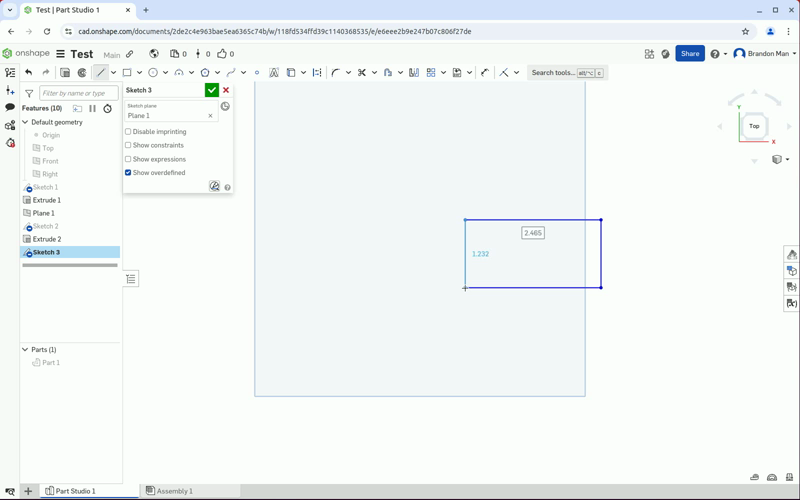
click(465, 287)
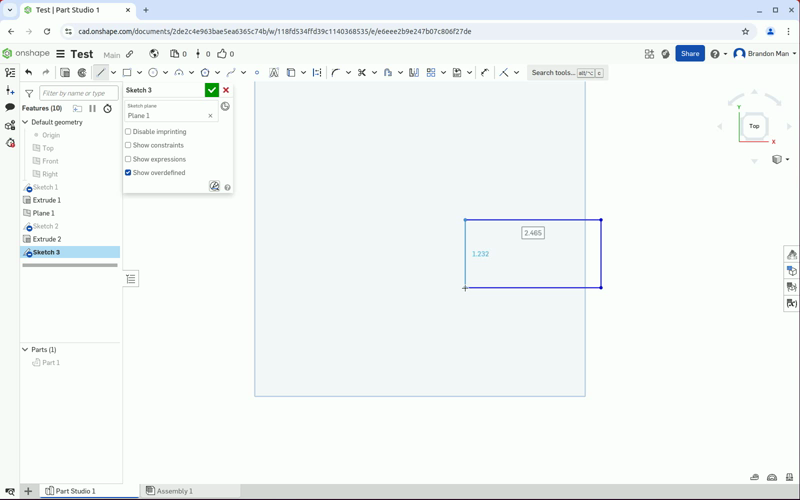
scroll(-6)
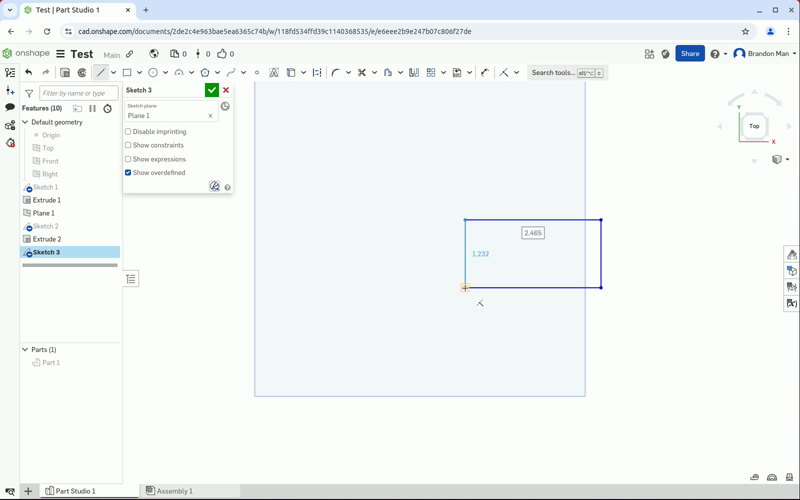
scroll(-6)
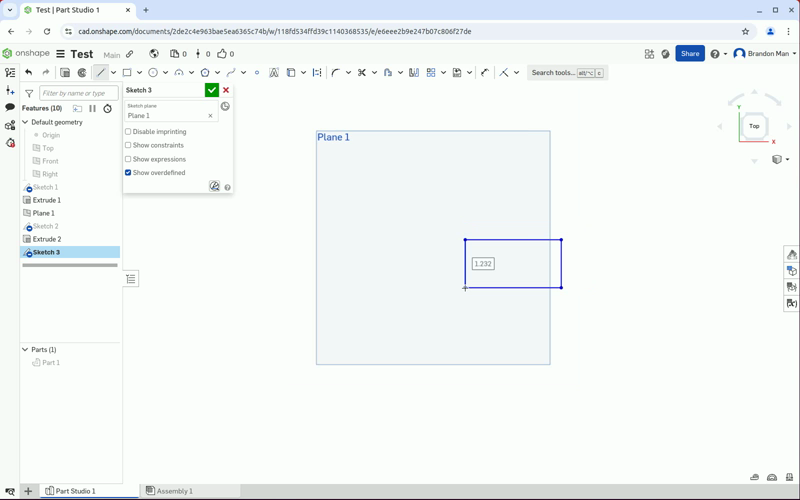
scroll(-6)
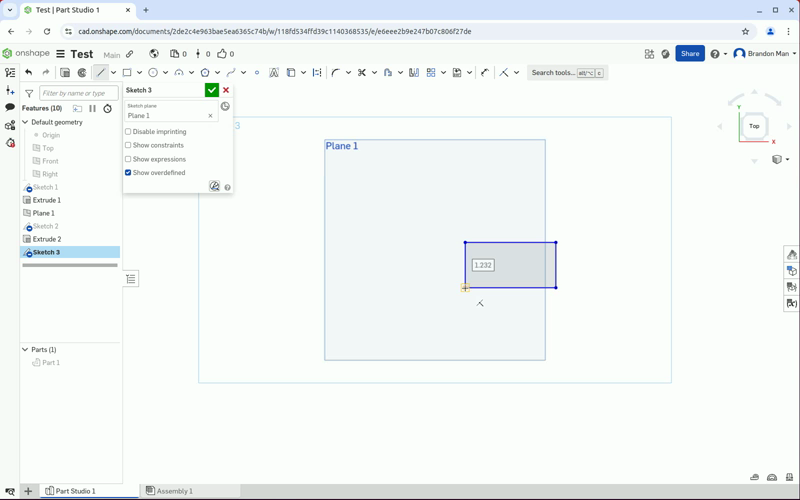
scroll(-6)
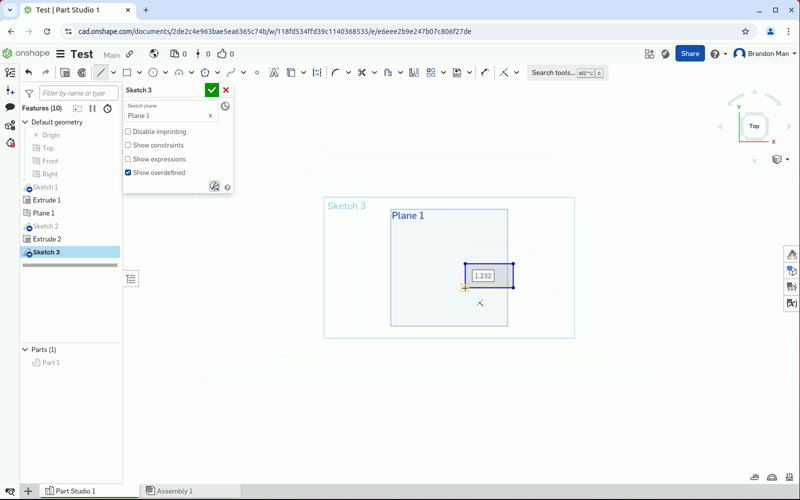
scroll(-6)
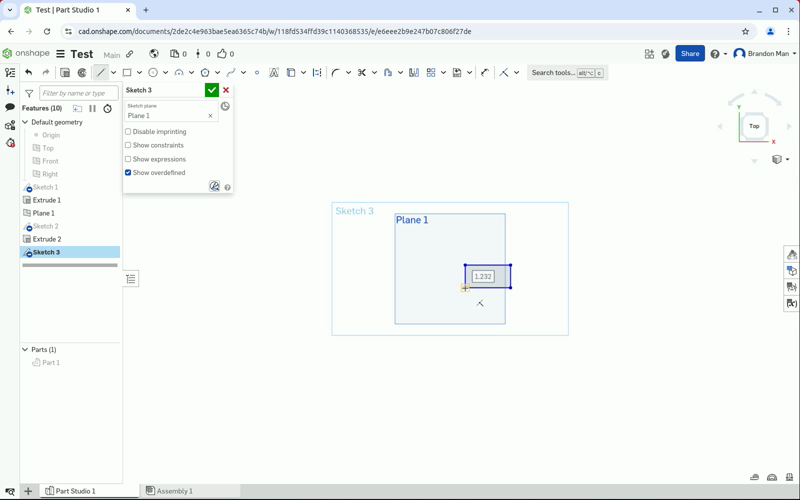
scroll(-6)
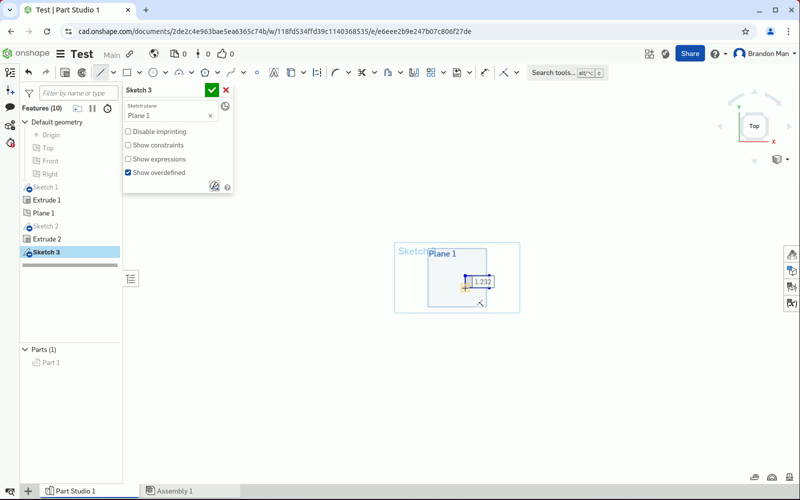
scroll(-6)
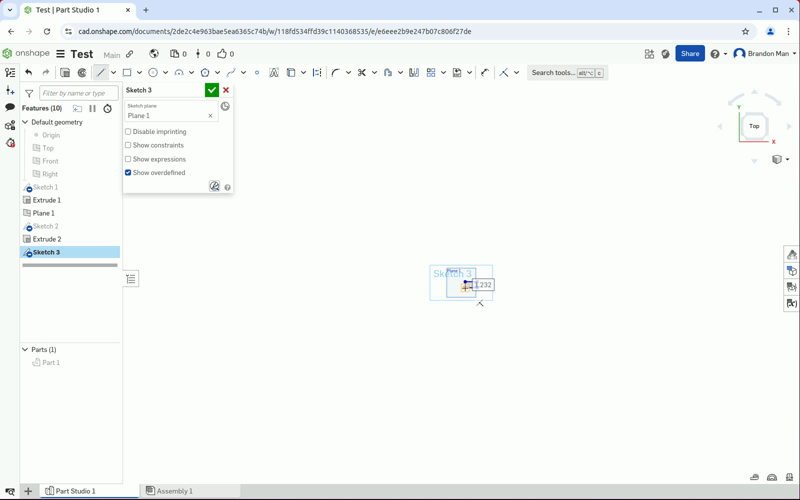
key(esc)
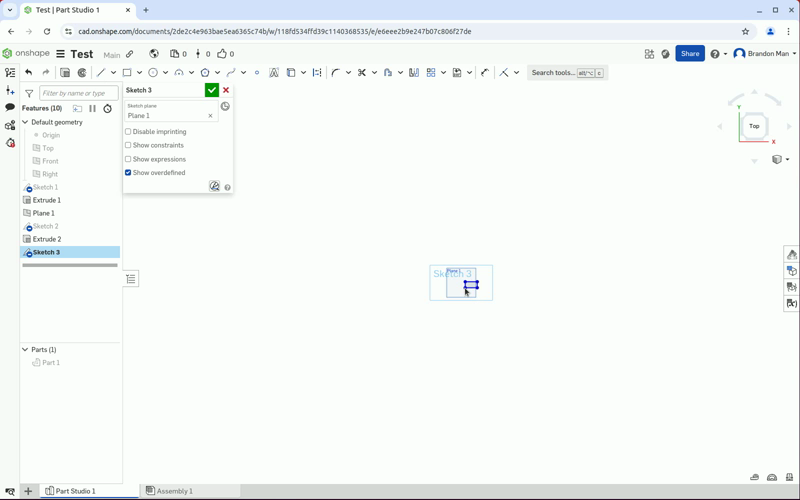
mouse_move(472, 286)
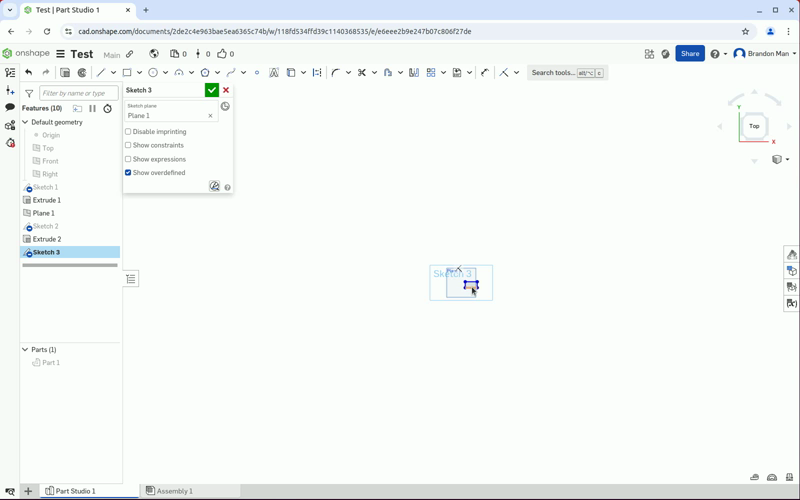
scroll(6)
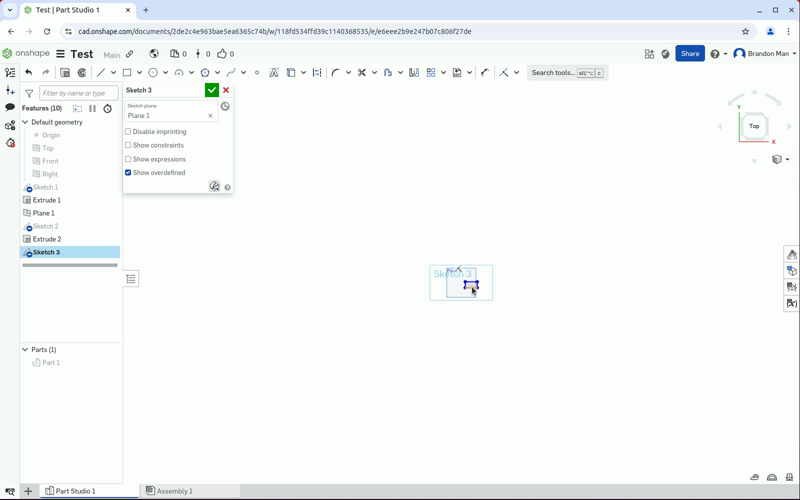
scroll(6)
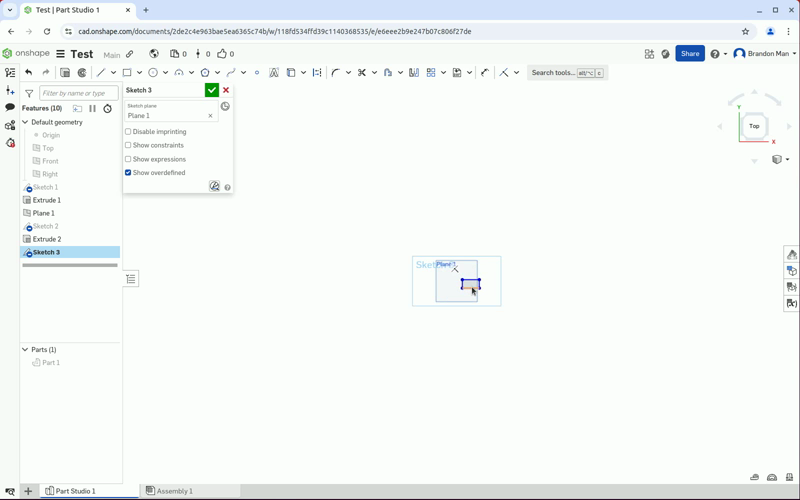
scroll(6)
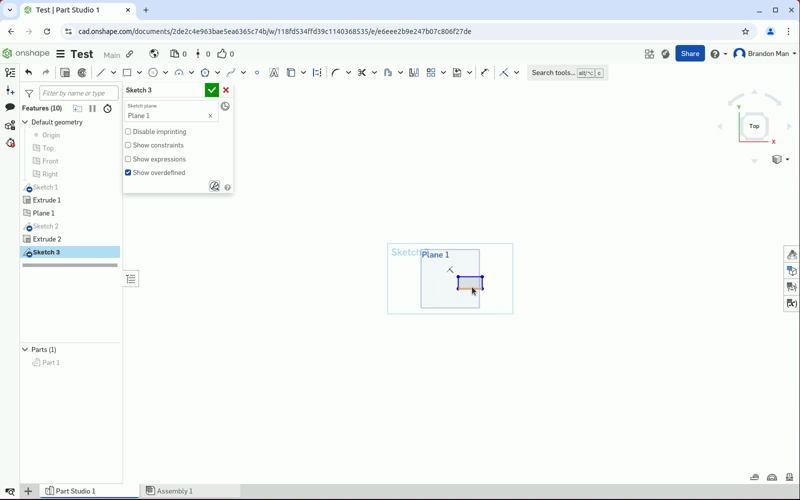
scroll(6)
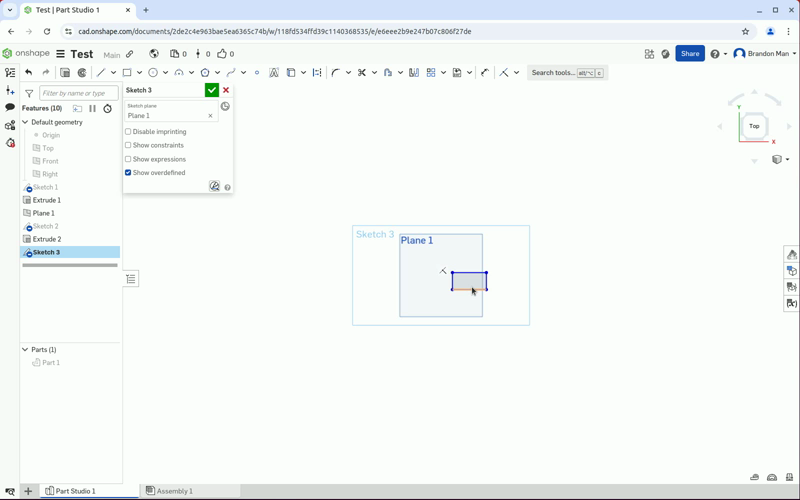
scroll(6)
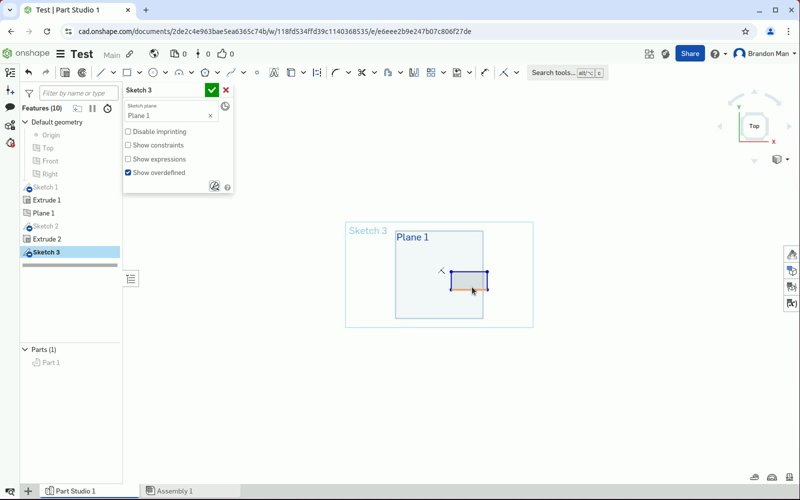
scroll(6)
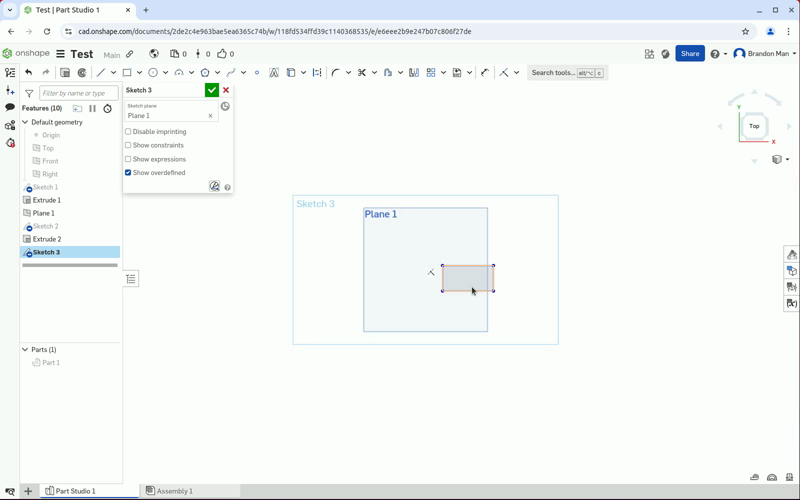
scroll(6)
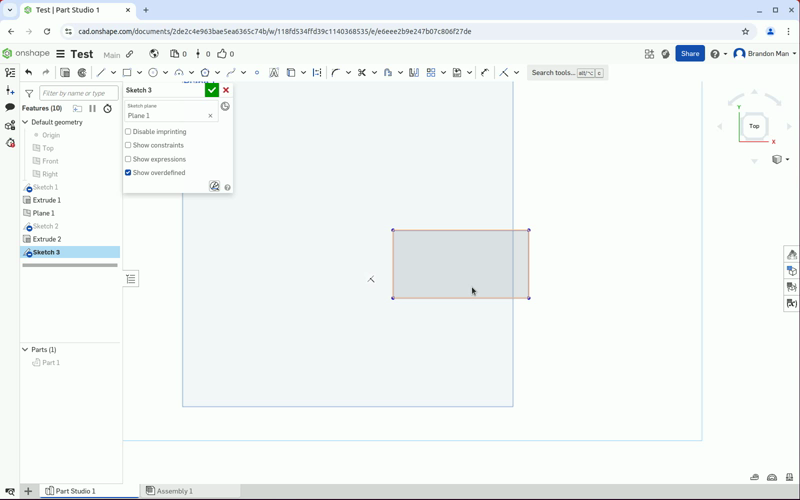
click(472, 286)
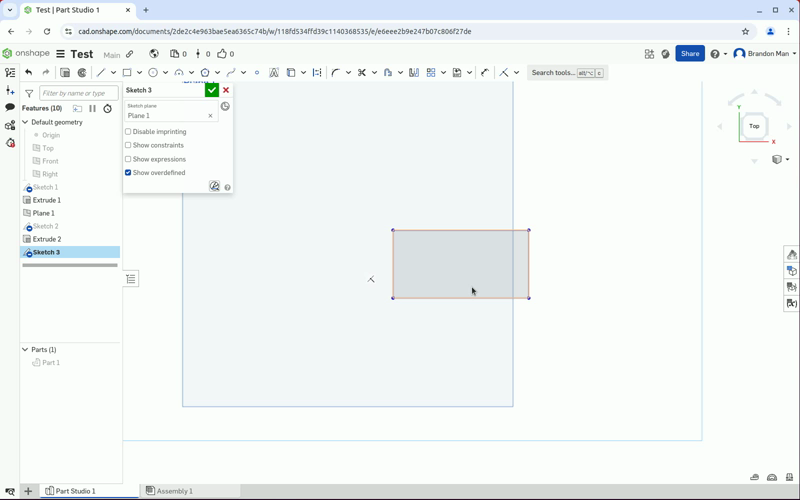
scroll(-6)
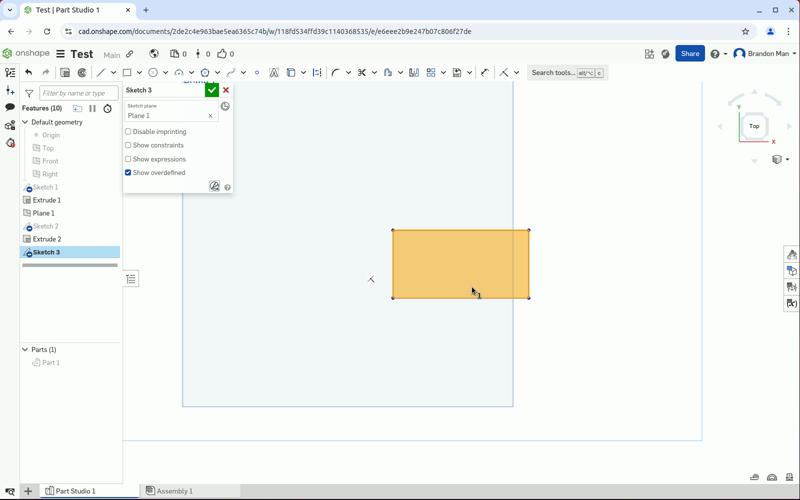
scroll(-6)
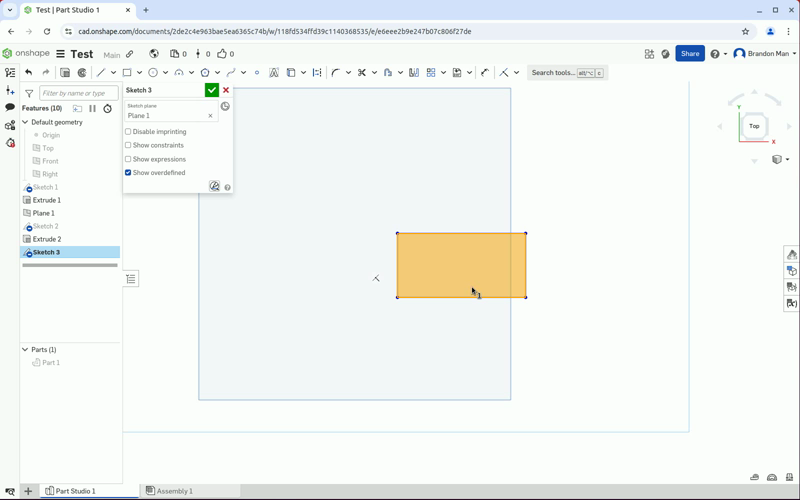
scroll(-6)
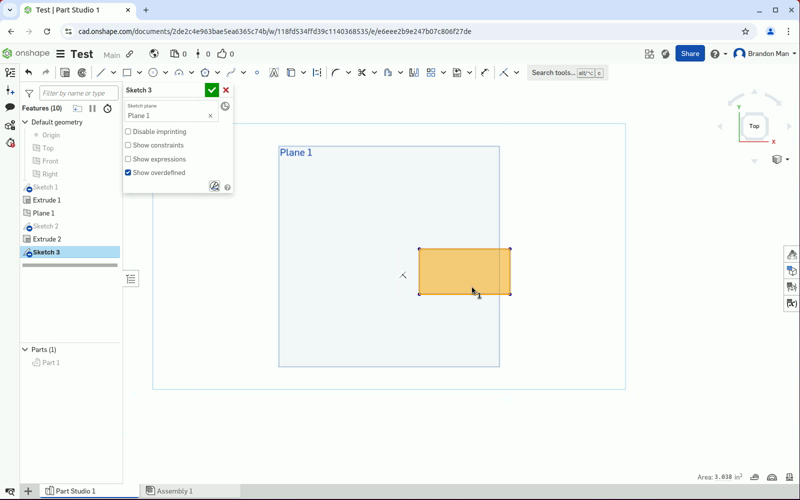
scroll(-6)
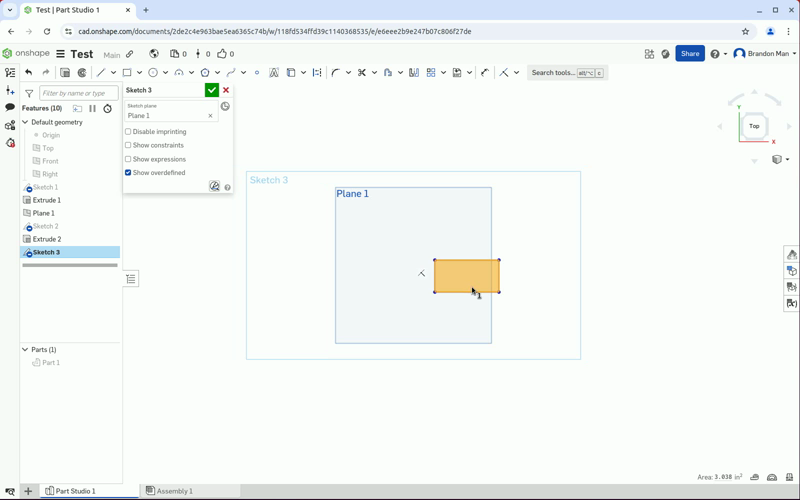
scroll(-6)
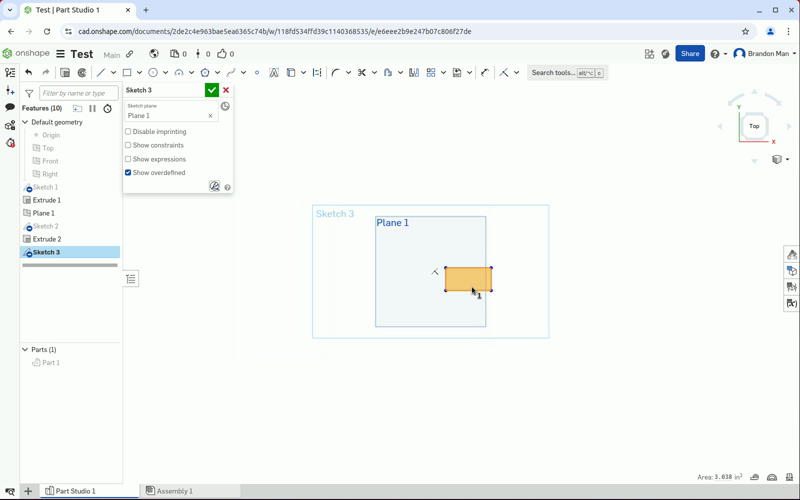
scroll(-6)
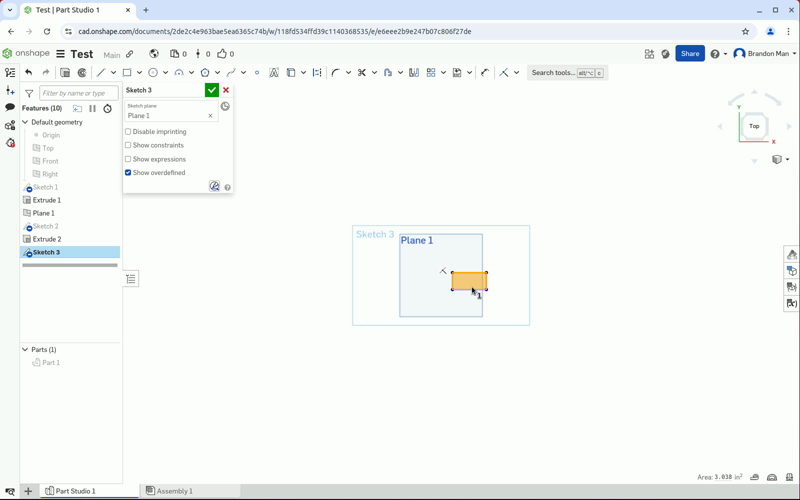
scroll(-6)
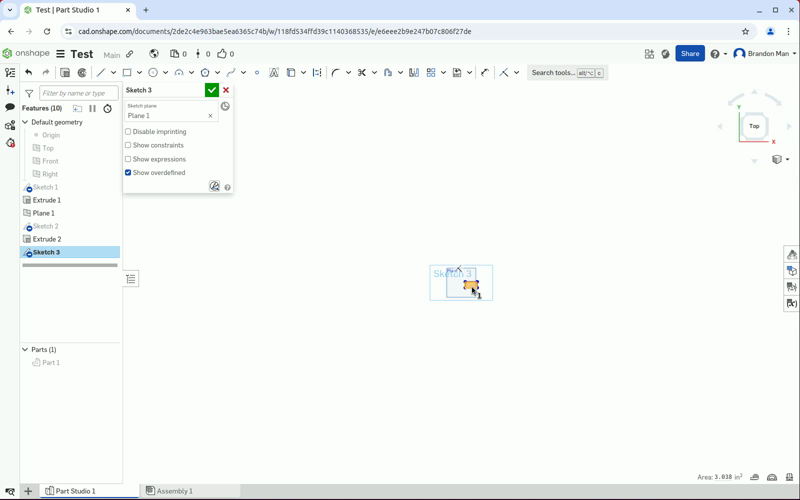
mouse_move(73, 352)
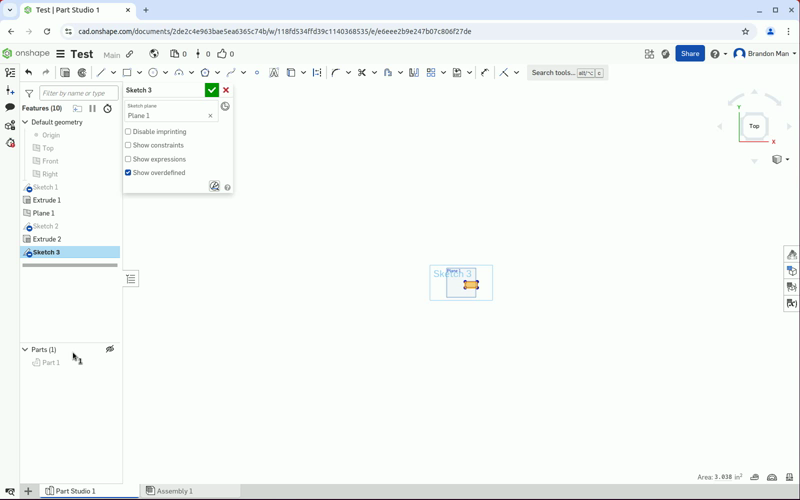
key(shift+y)
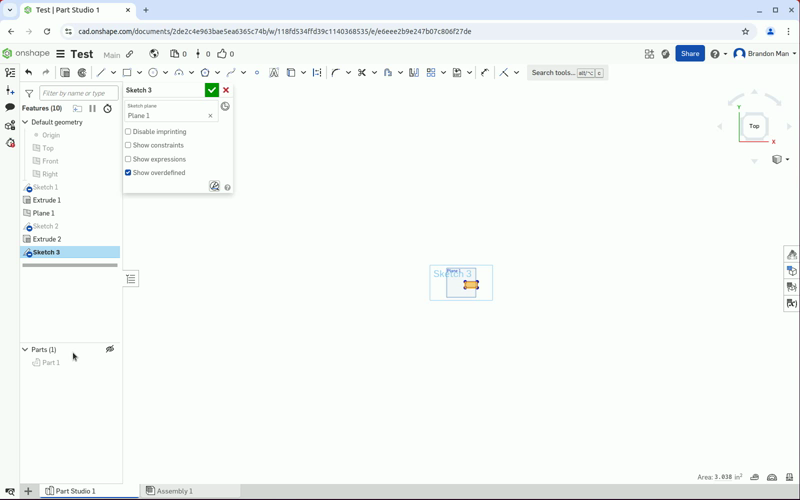
key(shift+e)
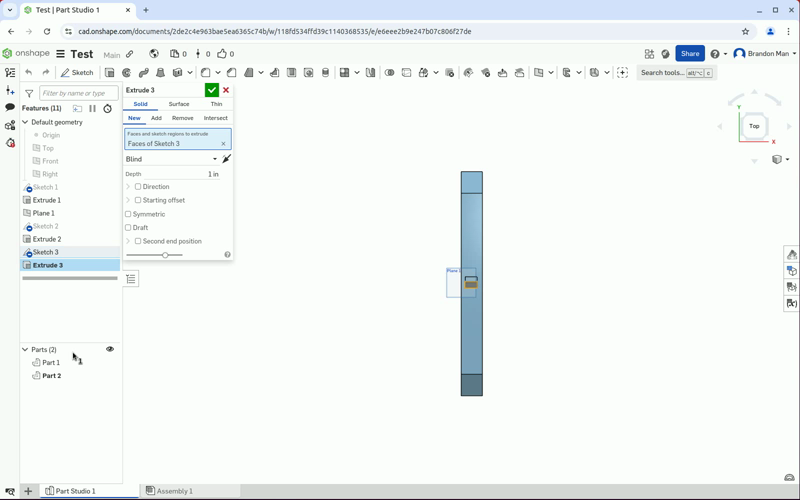
mouse_move(143, 106)
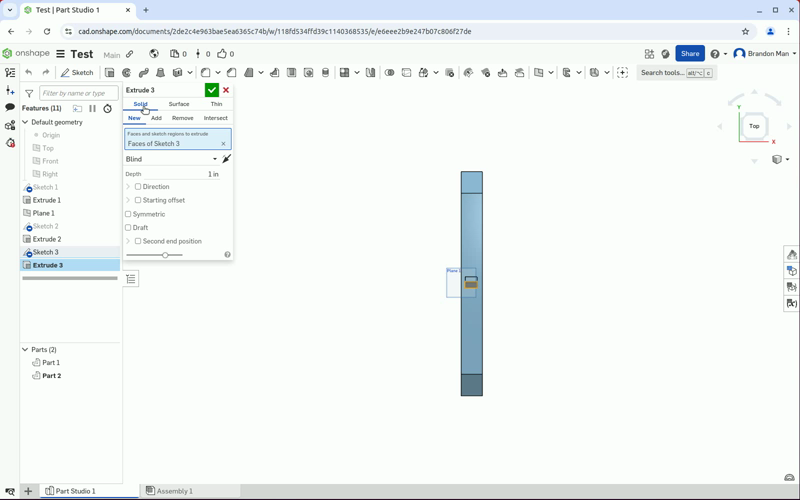
click(143, 106)
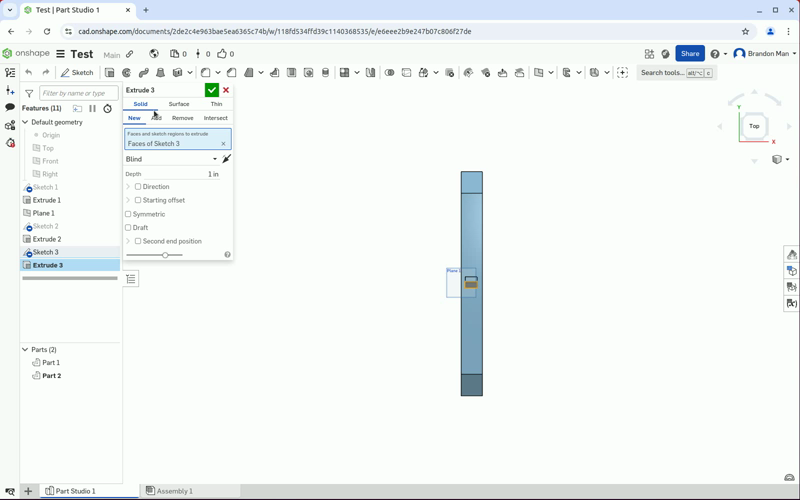
mouse_move(186, 120)
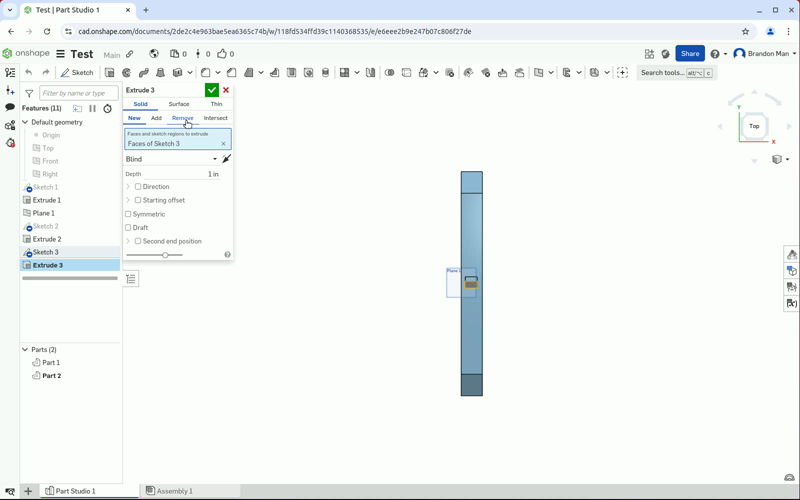
click(186, 120)
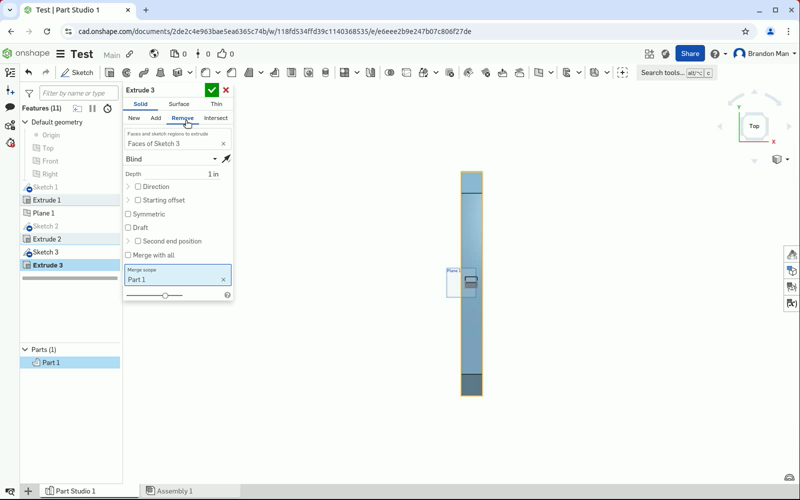
key(tab, 4)
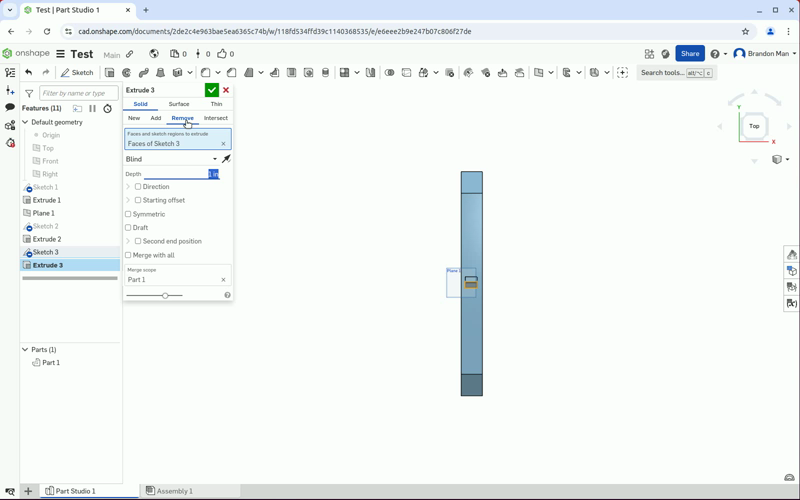
text(2.166)
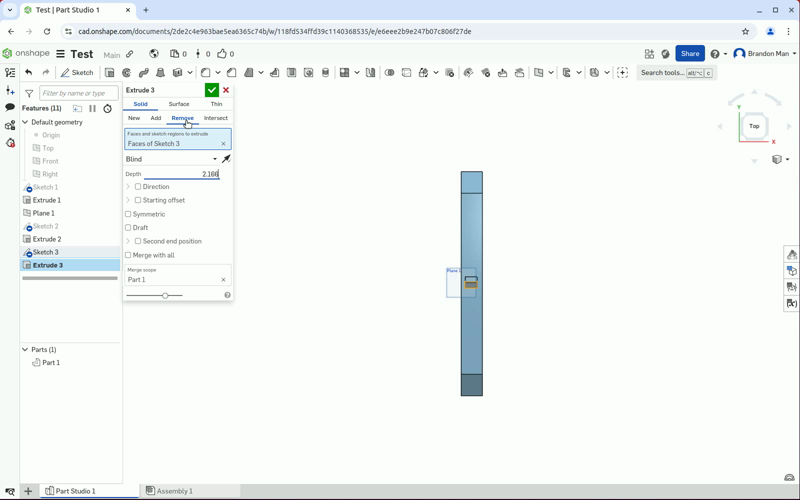
key(tab, 6)
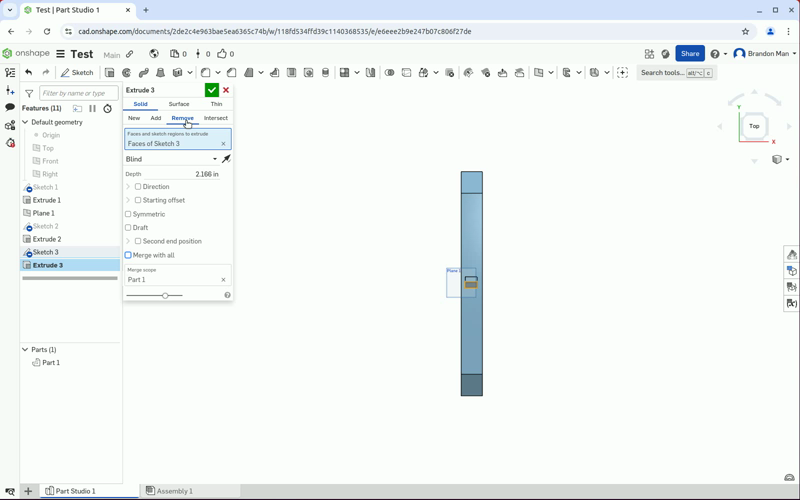
key(space)
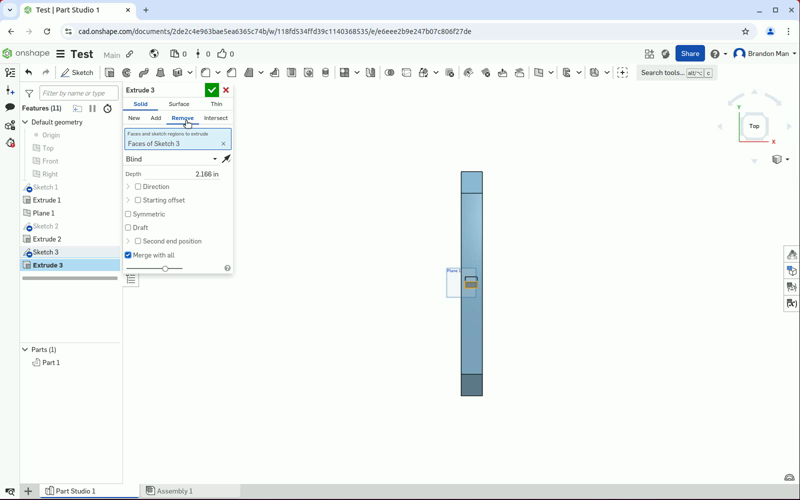
key(enter)
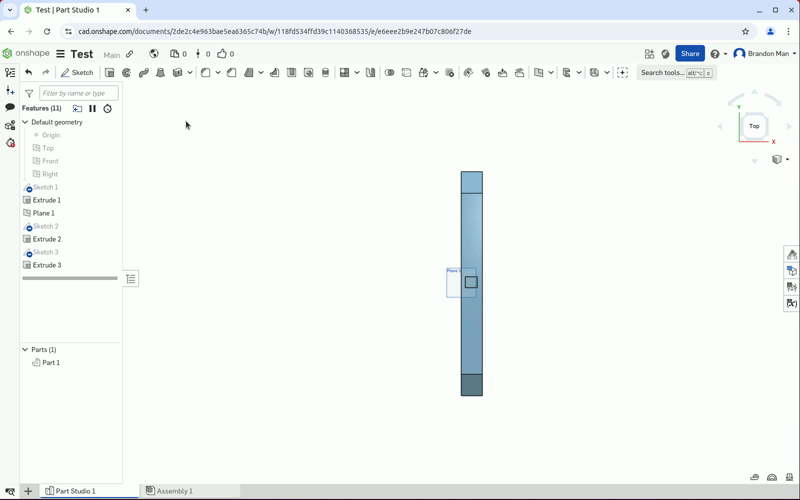
key(shift+h)
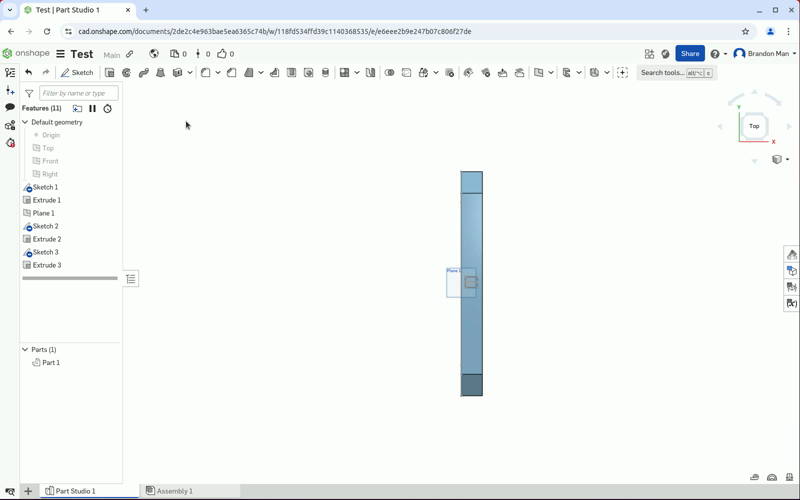
key(shift+h)
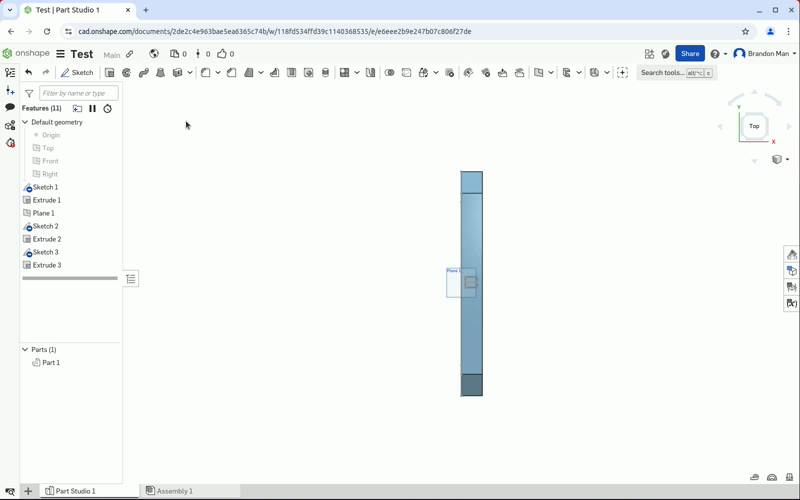
key(shift+7)
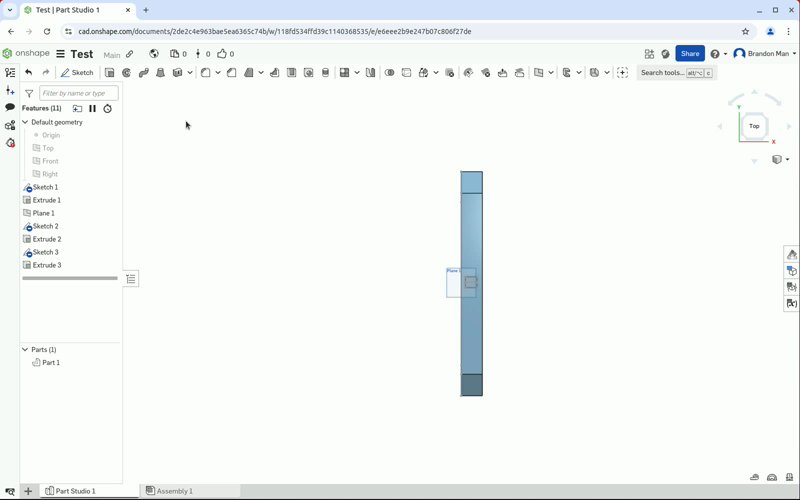
key(up, 3)
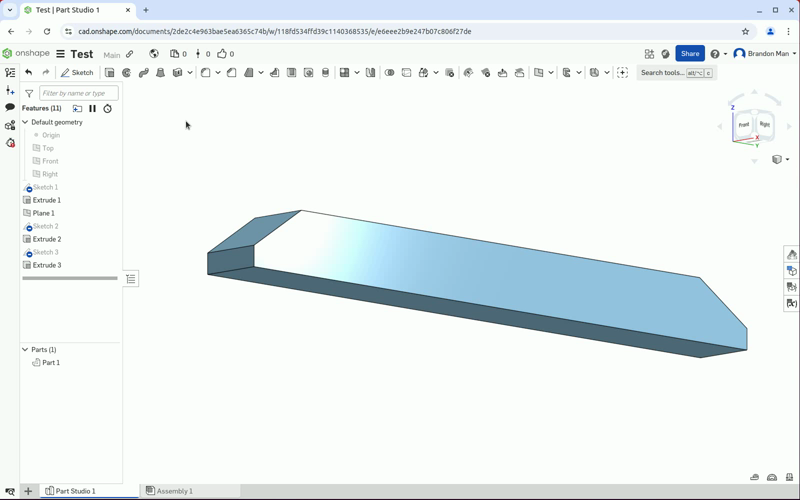
key(left, 3)
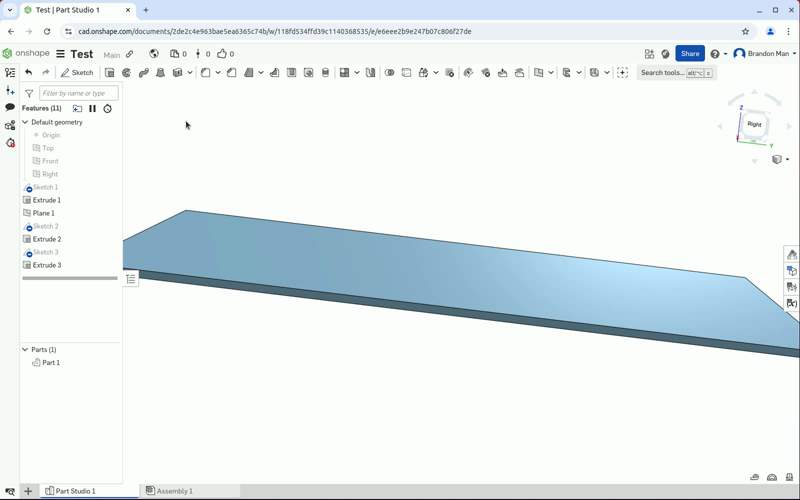
key(right, 3)
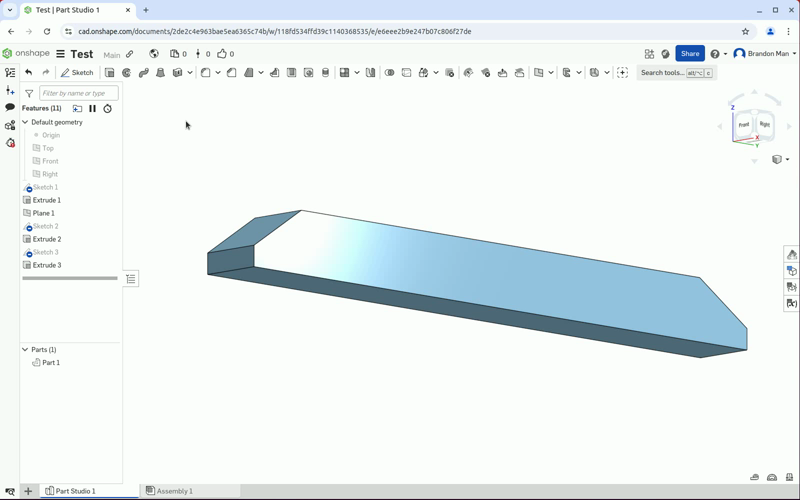
key(down, 3)
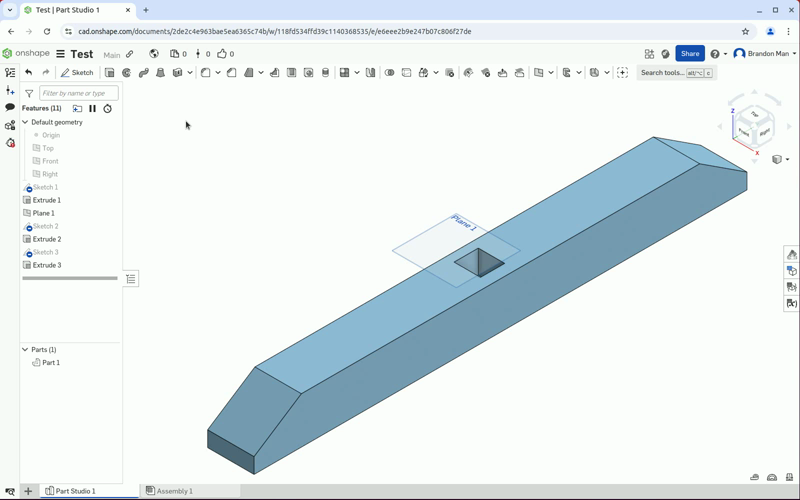
mouse_move(73, 189)
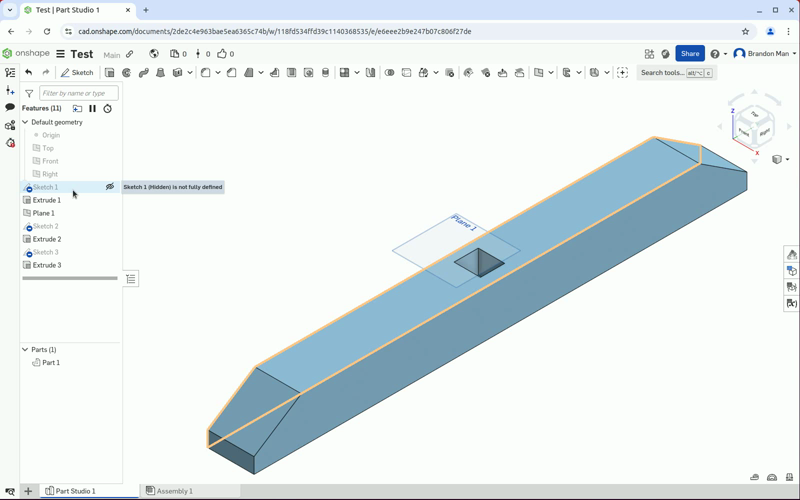
click(73, 189)